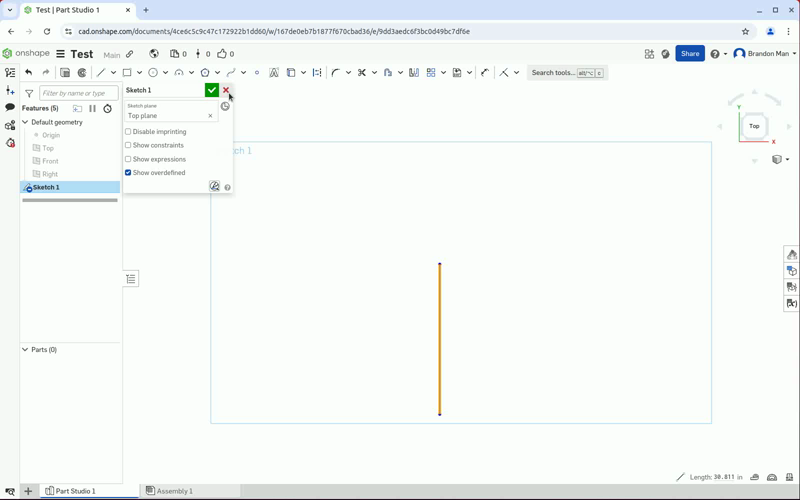
key(shift+h)
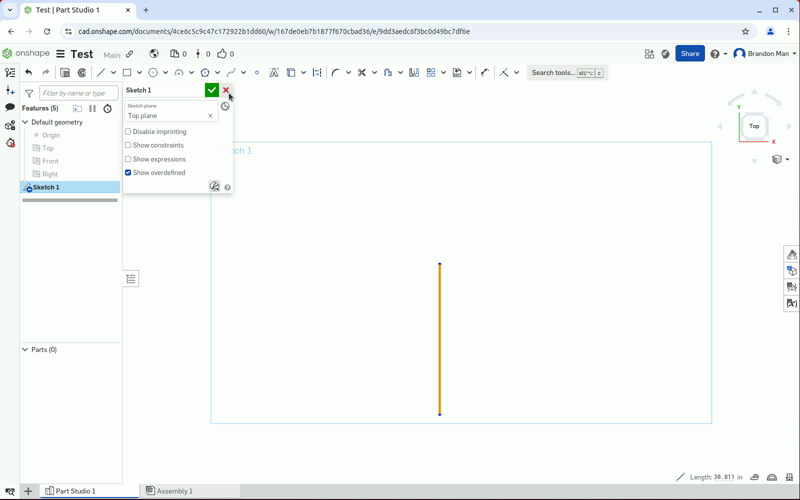
key(shift+s)
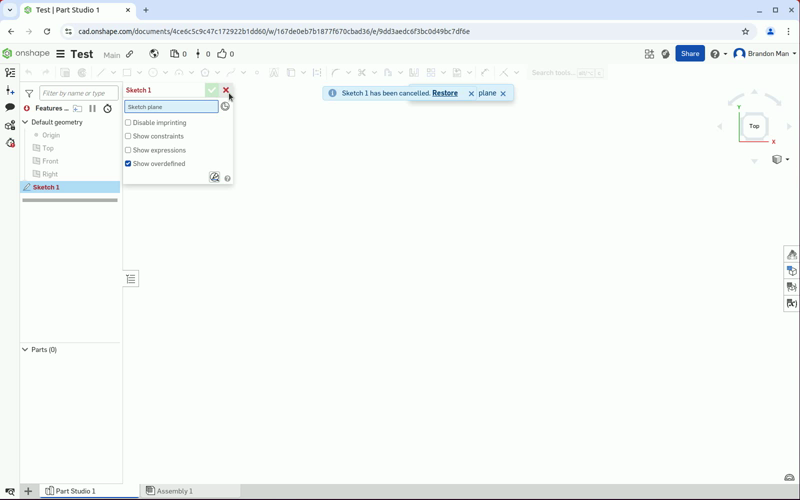
mouse_move(73, 150)
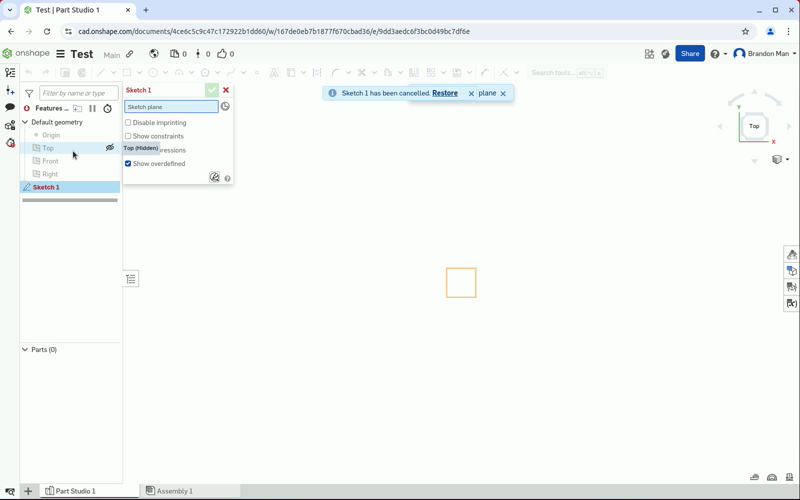
click(73, 150)
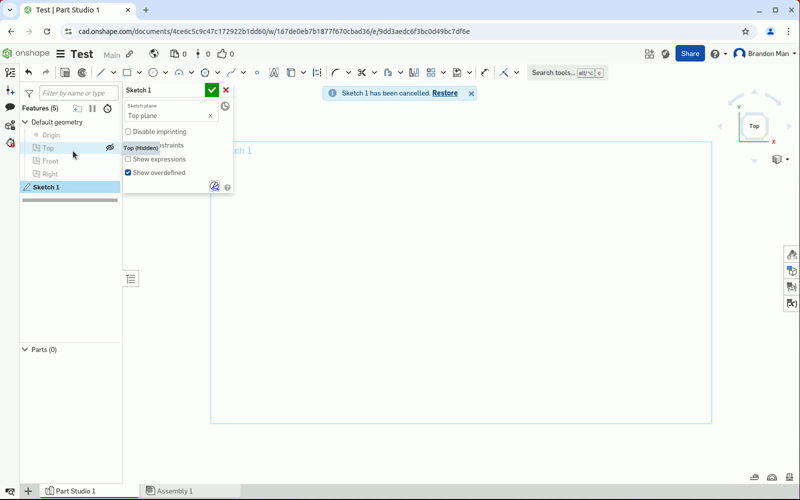
mouse_move(73, 352)
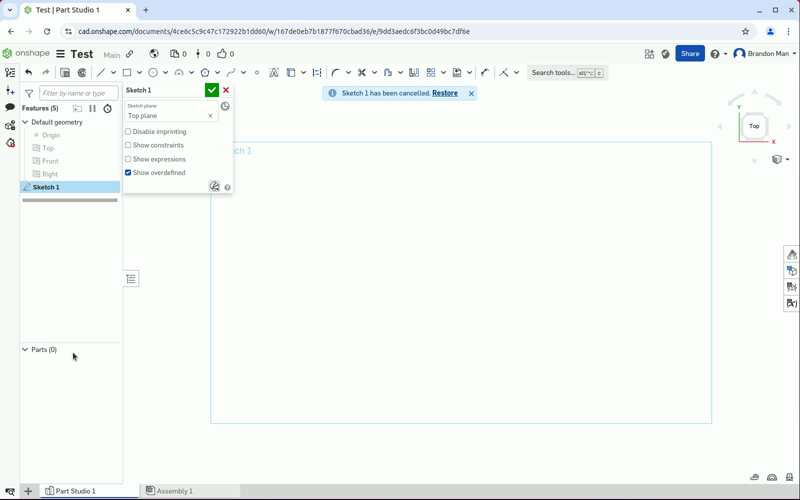
key(y)
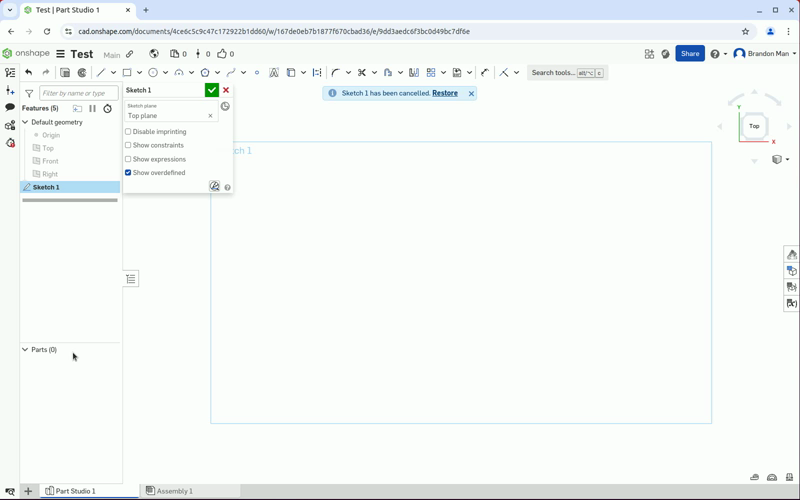
key(l)
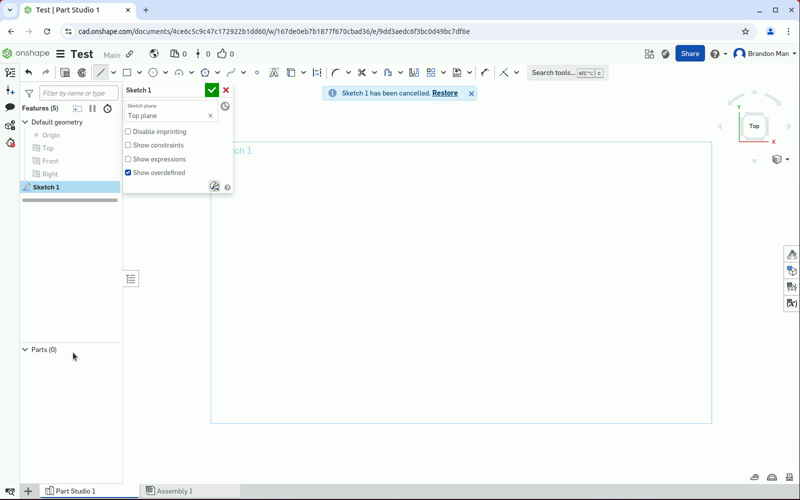
key_down(shift)
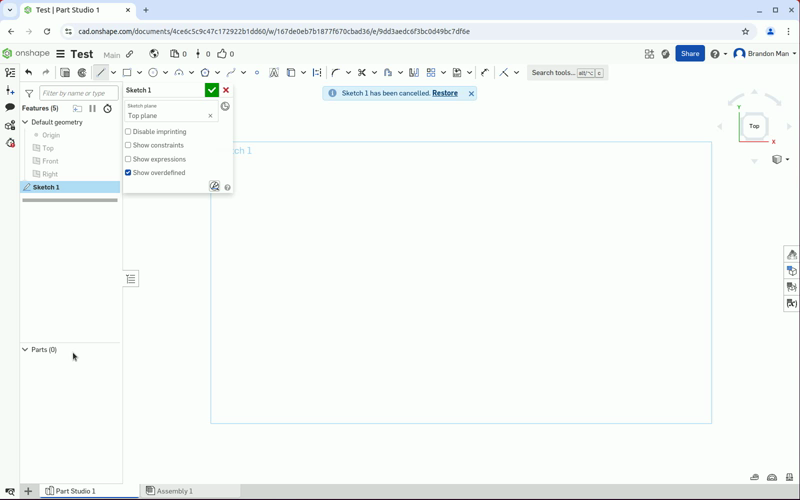
mouse_move(410, 295)
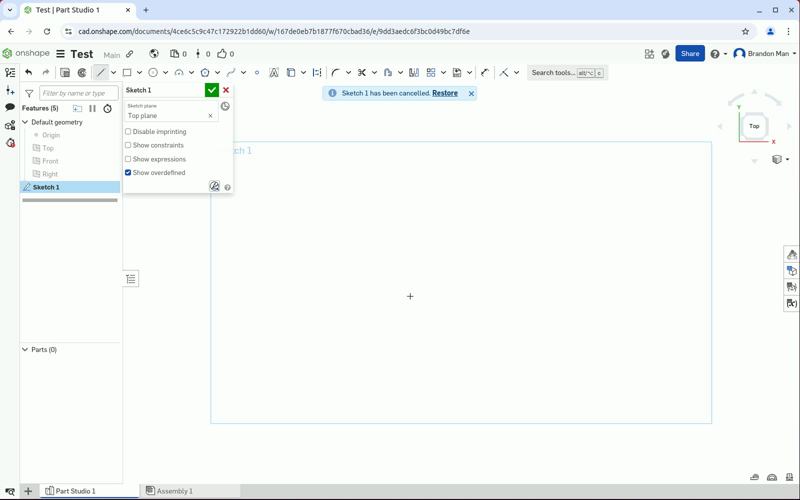
click(410, 295)
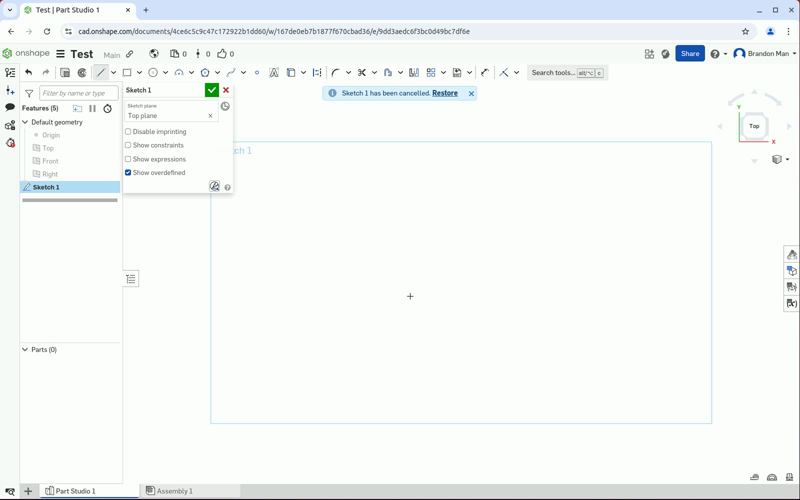
key_up(shift)
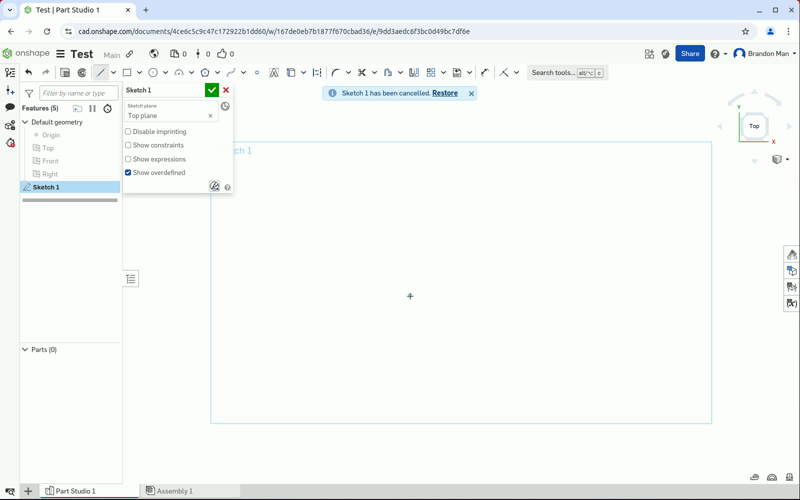
key_down(shift)
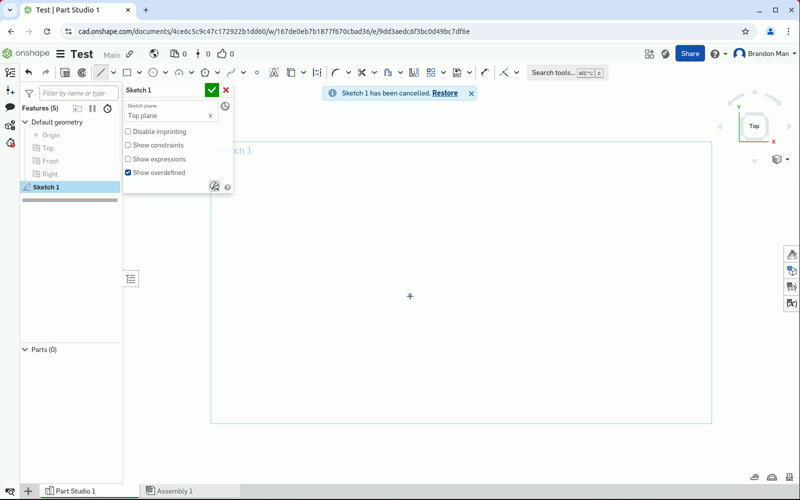
mouse_move(572, 295)
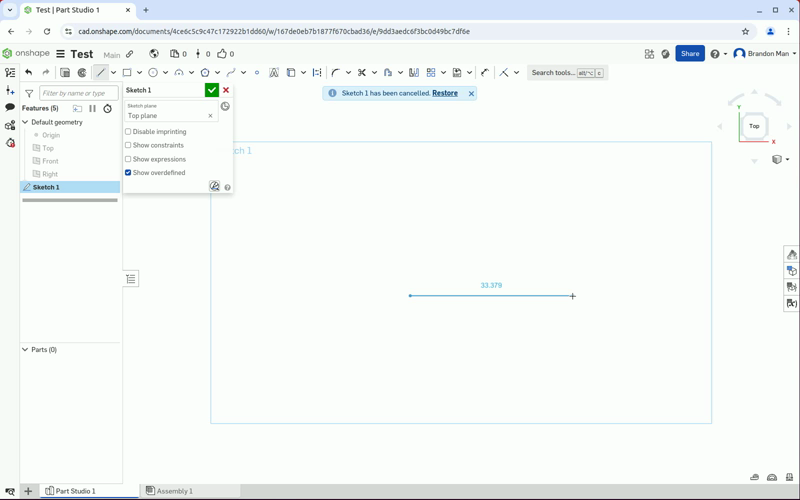
click(572, 295)
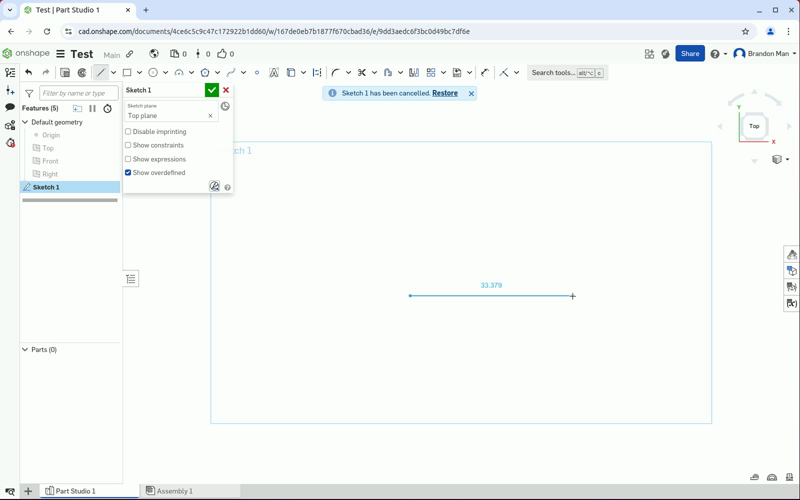
key_up(shift)
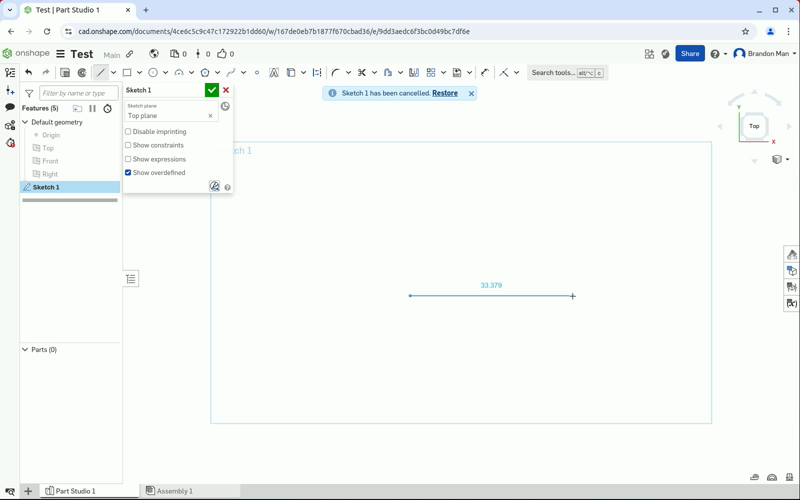
key_down(shift)
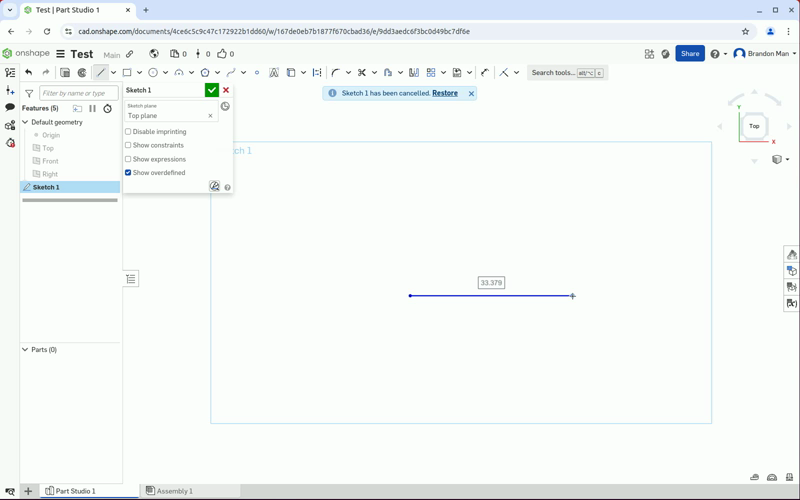
mouse_move(589, 295)
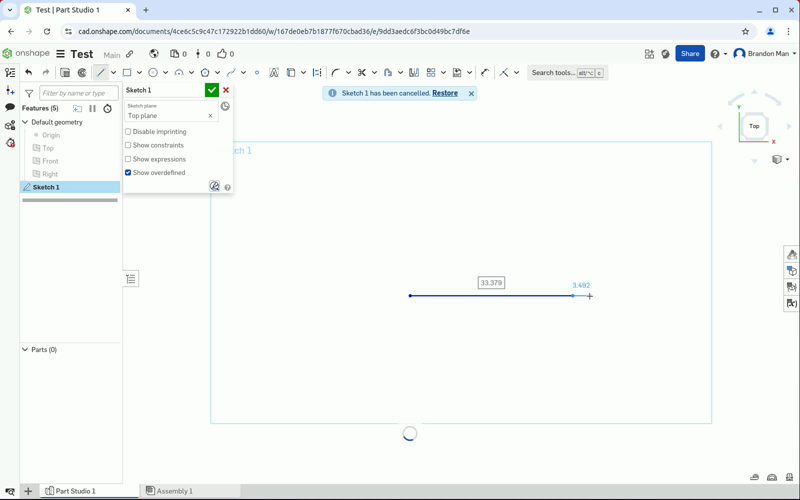
mouse_move(572, 264)
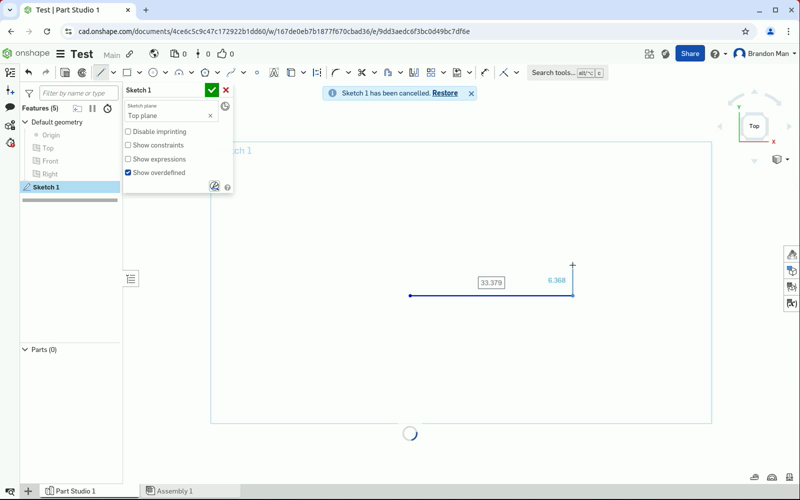
click(572, 264)
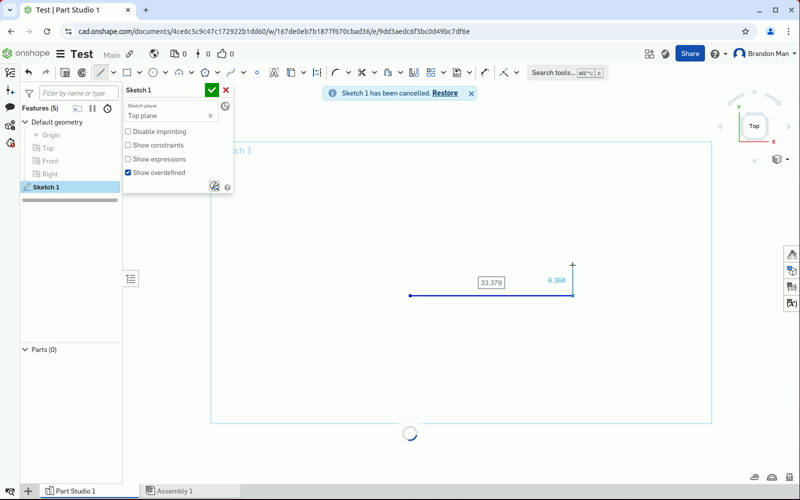
key_up(shift)
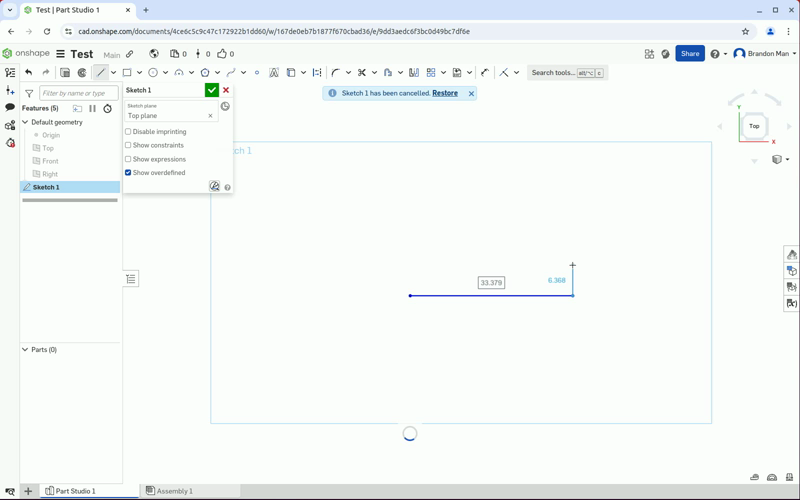
key_down(shift)
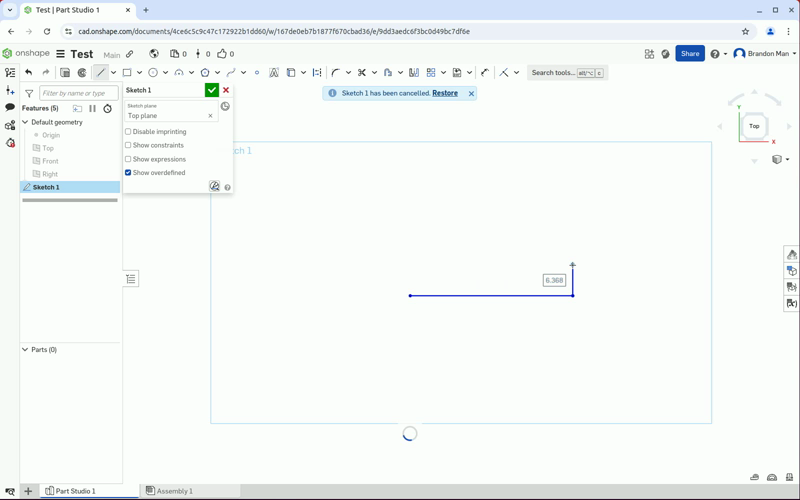
mouse_move(410, 264)
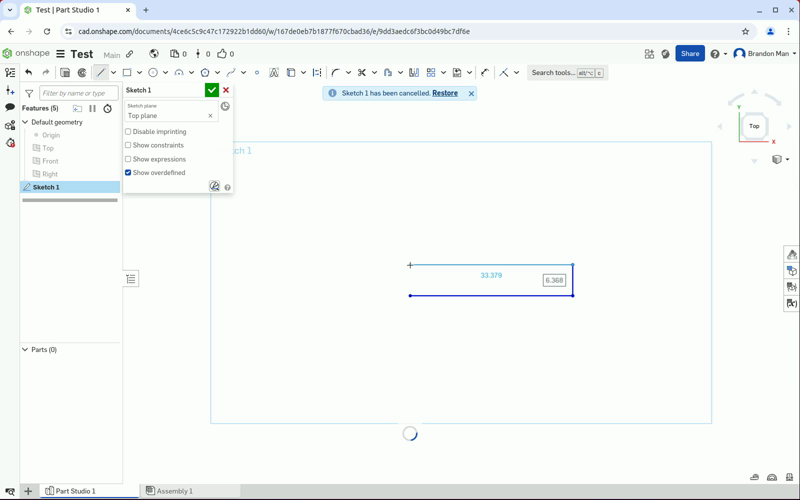
click(410, 264)
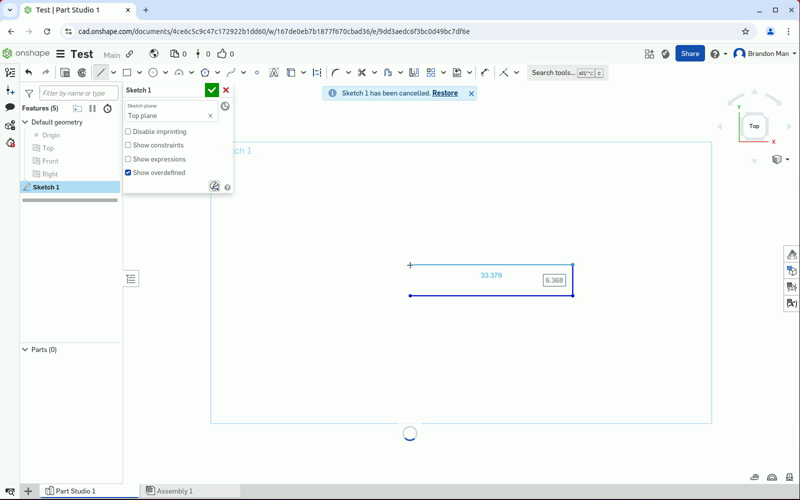
key_up(shift)
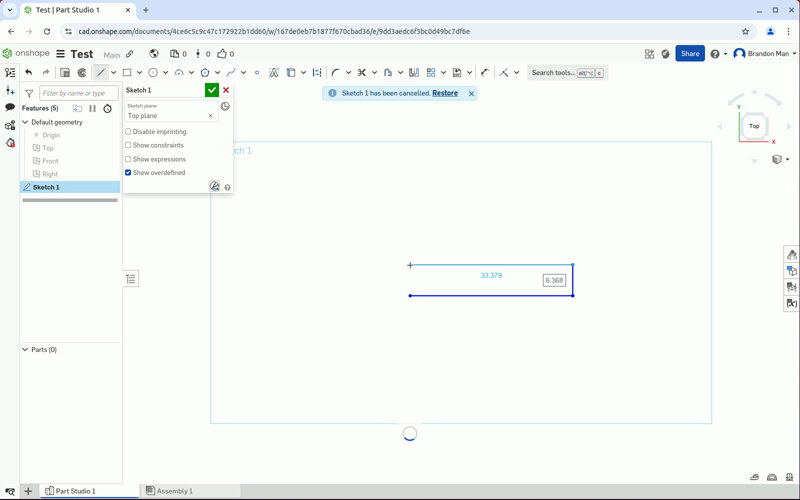
mouse_move(440, 264)
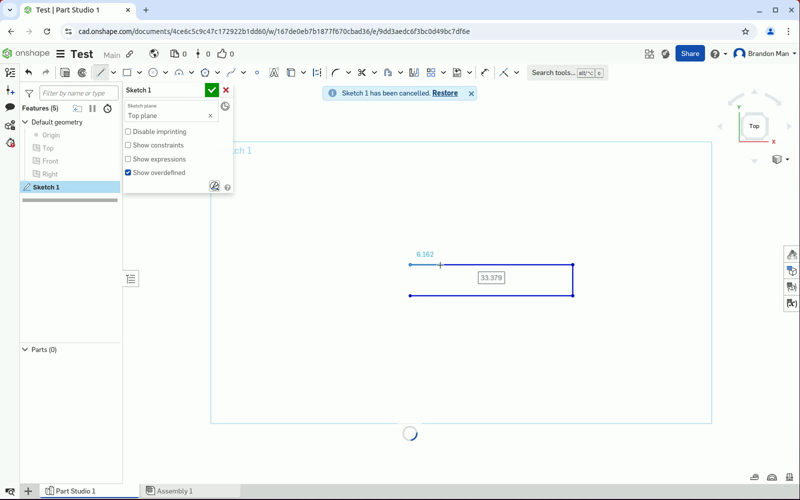
key_down(shift)
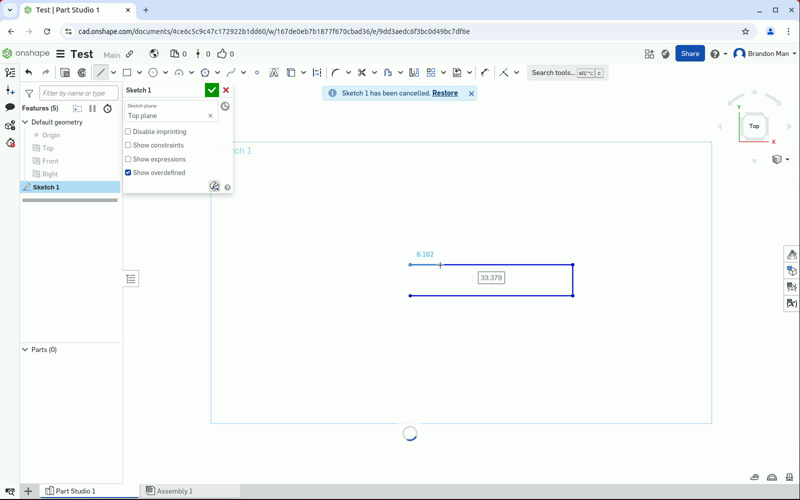
mouse_move(410, 295)
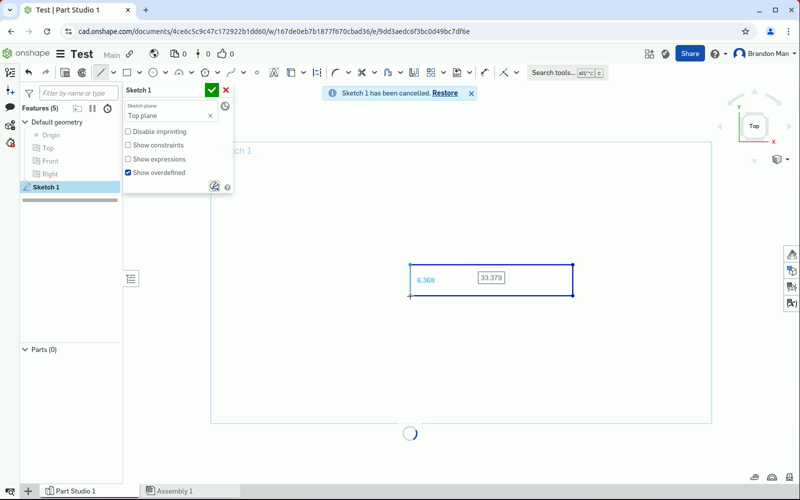
key_up(shift)
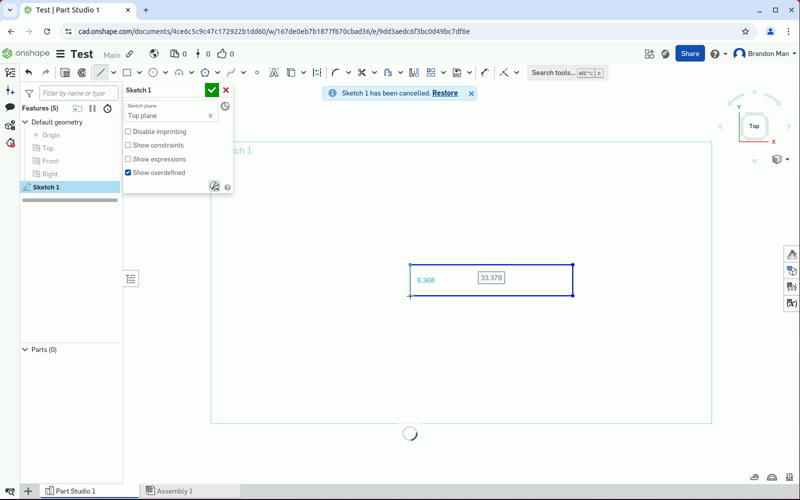
click(410, 295)
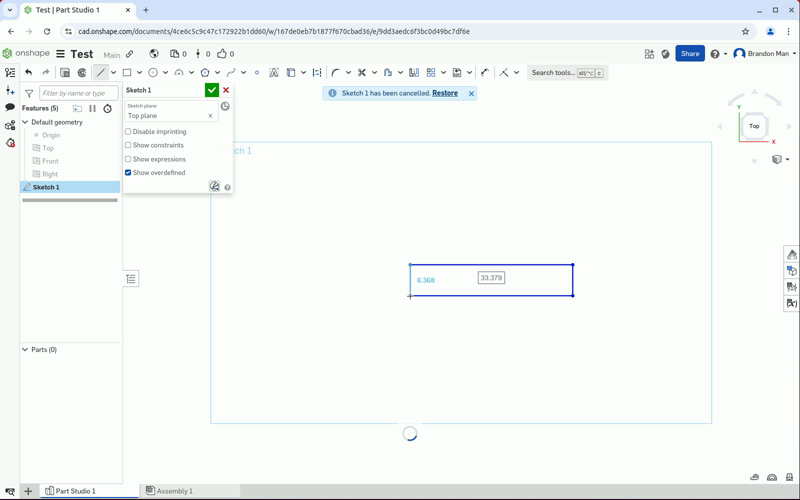
key(esc)
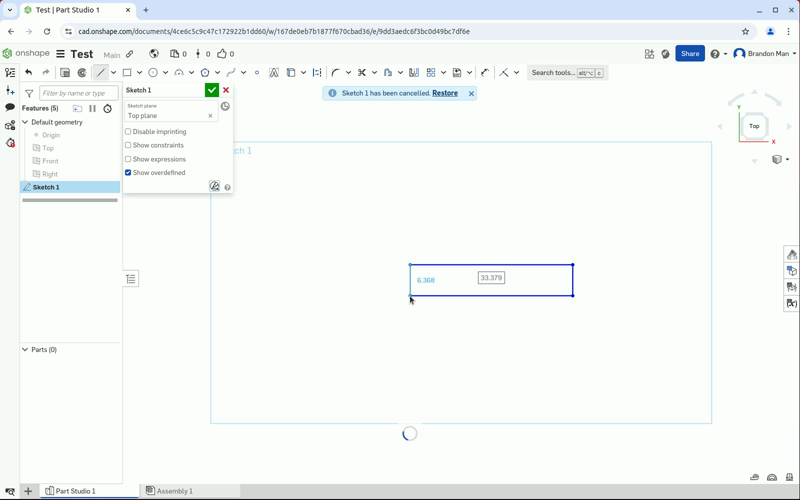
mouse_move(514, 287)
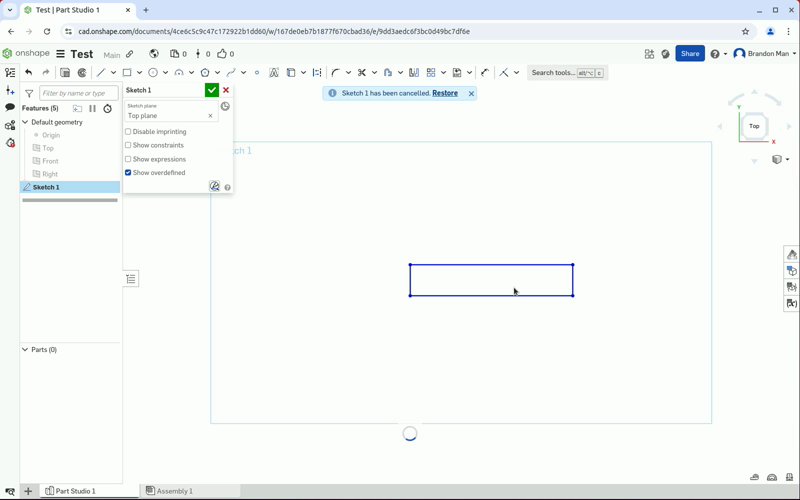
click(514, 287)
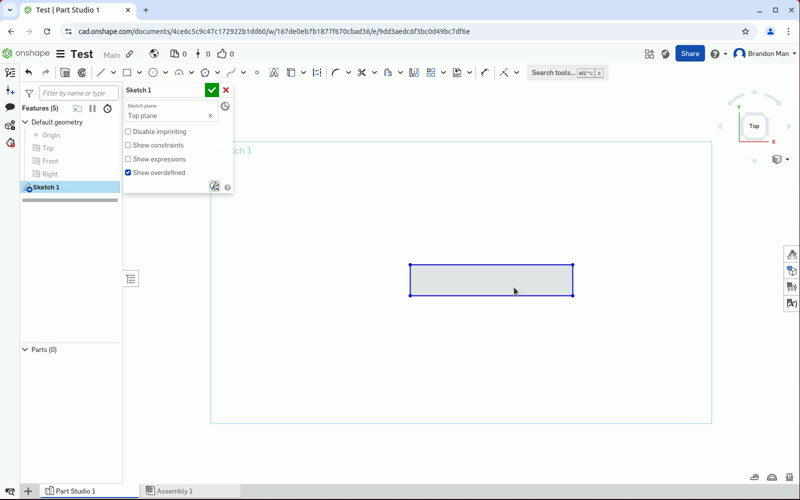
mouse_move(73, 352)
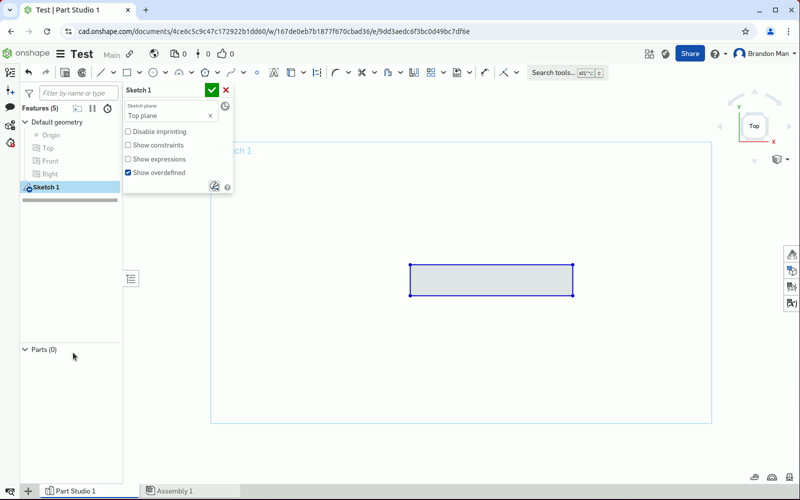
key(shift+y)
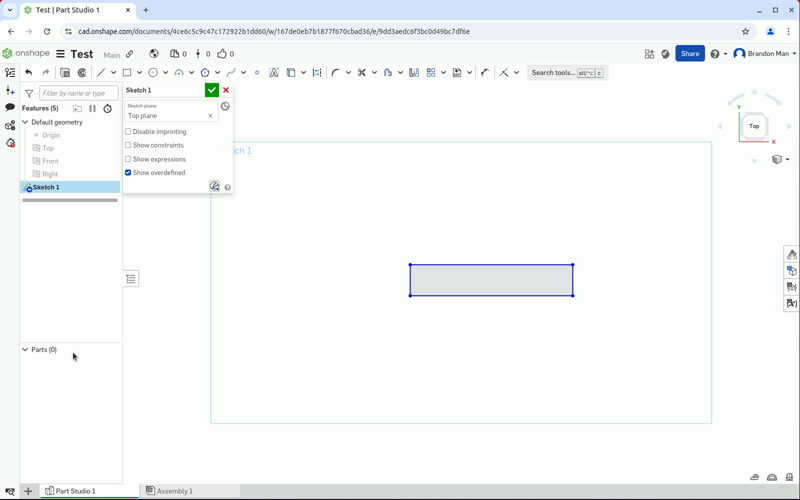
key(shift+e)
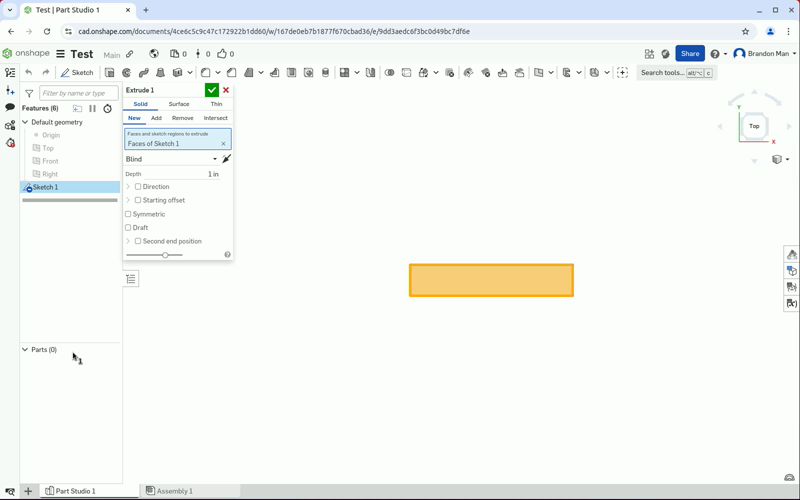
mouse_move(143, 106)
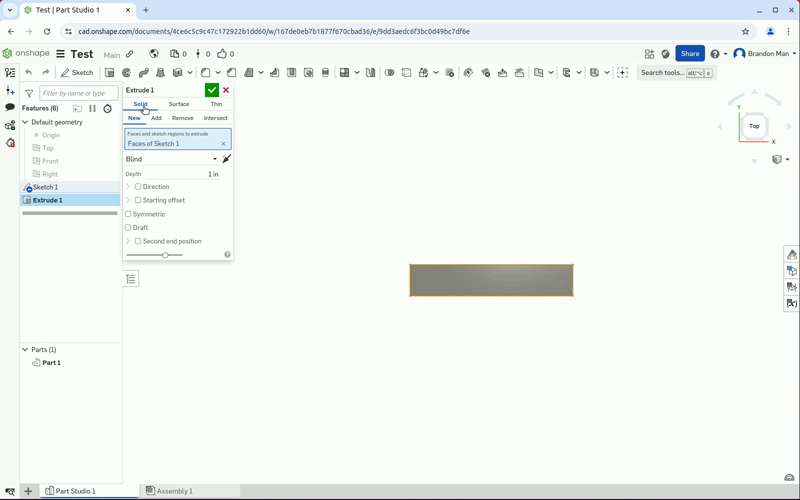
click(143, 106)
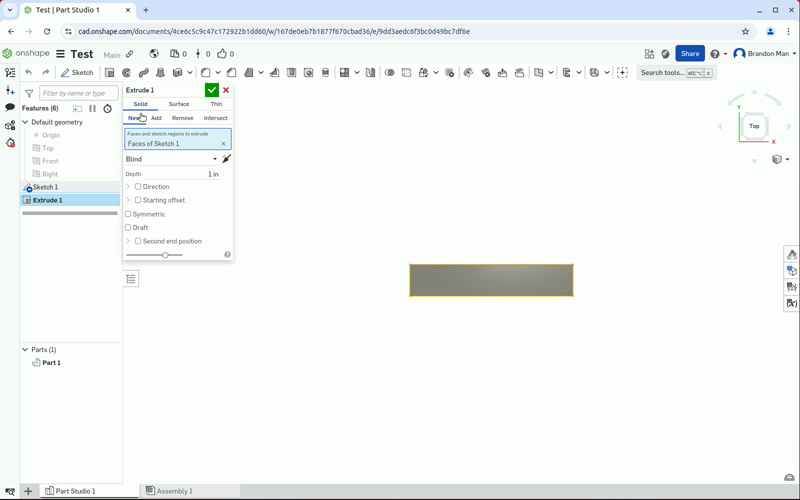
mouse_move(137, 120)
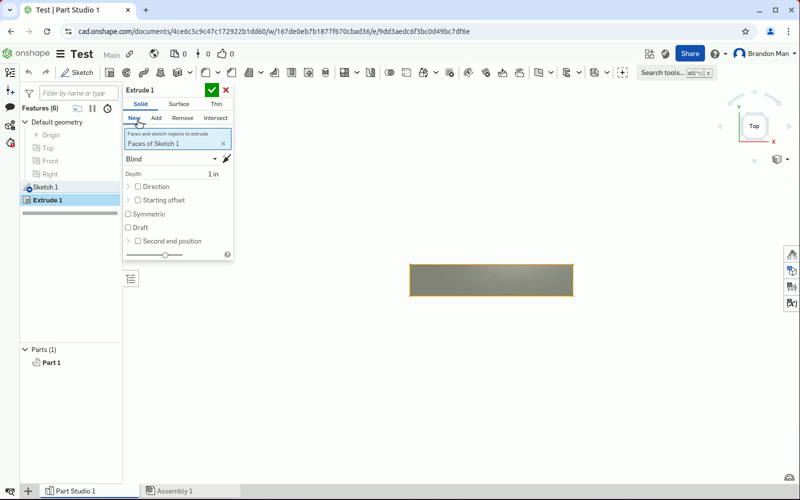
click(137, 120)
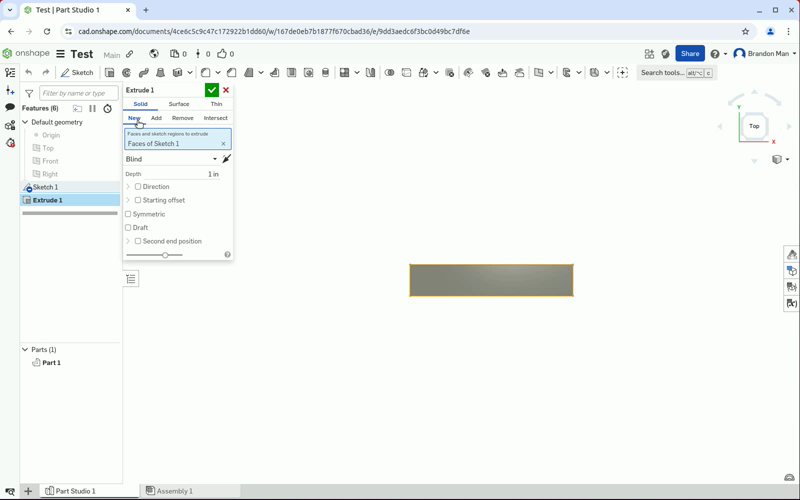
key(tab, 4)
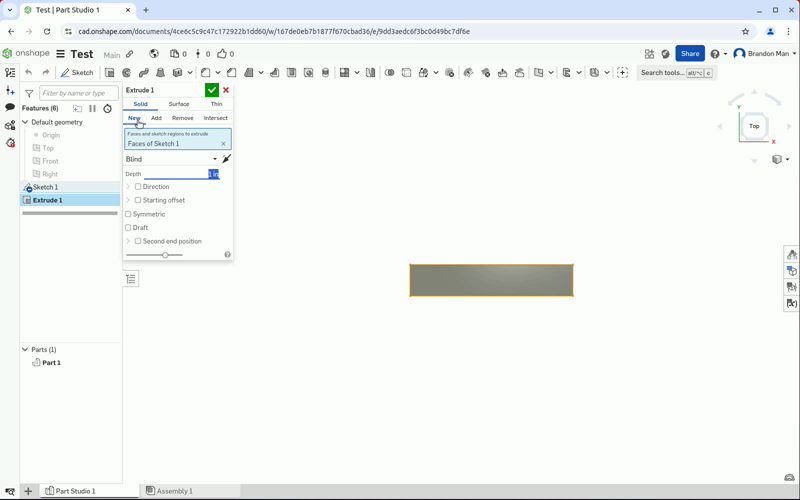
text(0.722)
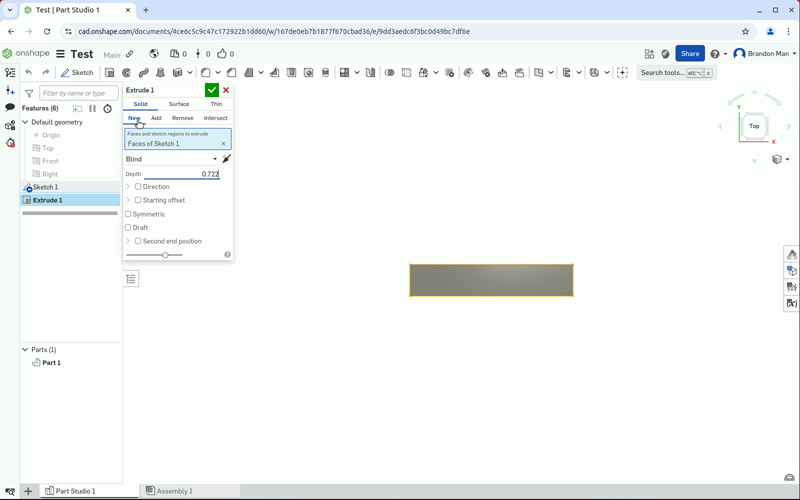
key(enter)
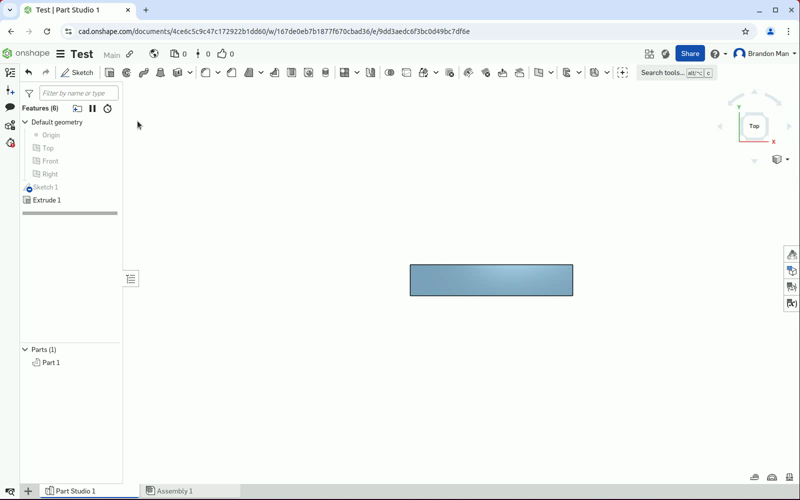
key(shift+h)
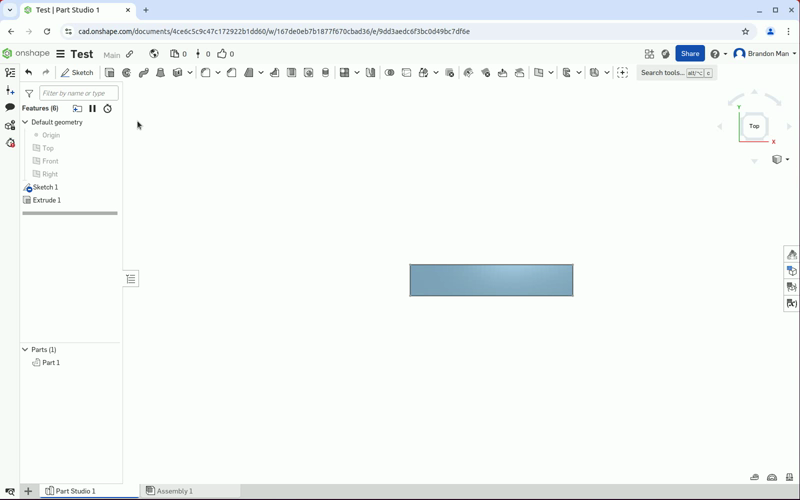
key(shift+h)
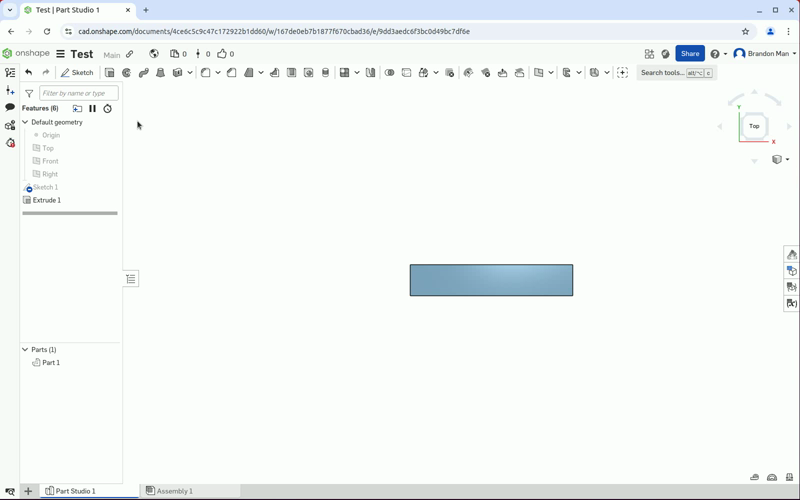
mouse_move(73, 189)
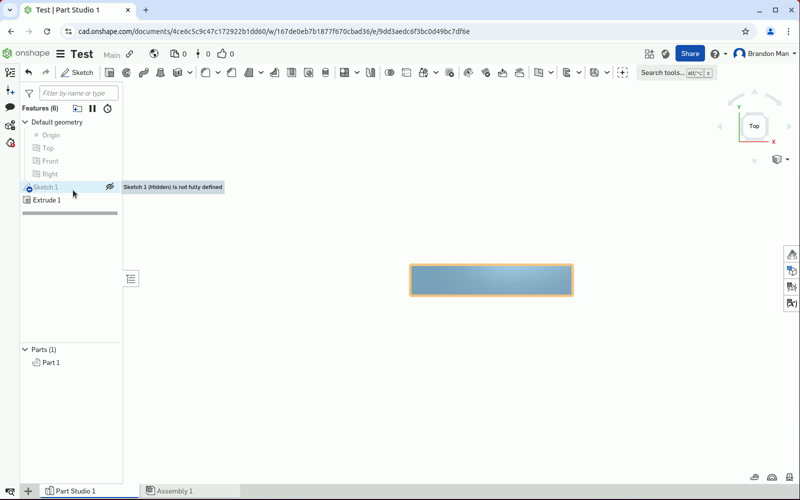
click(73, 189)
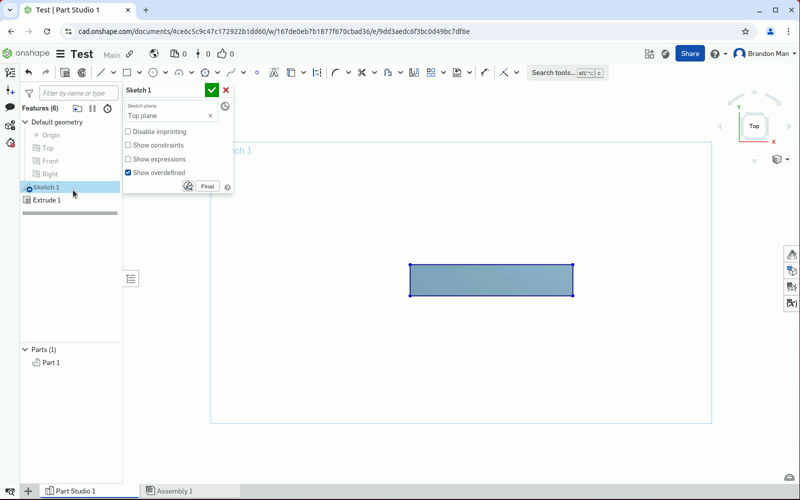
mouse_move(229, 92)
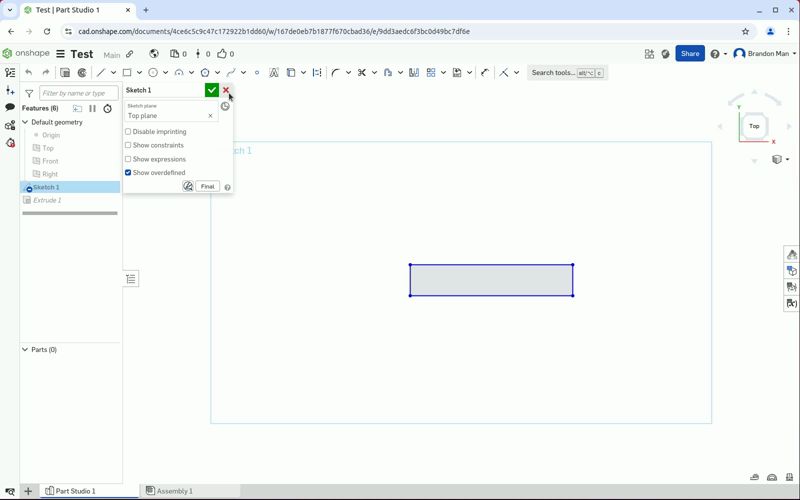
click(229, 92)
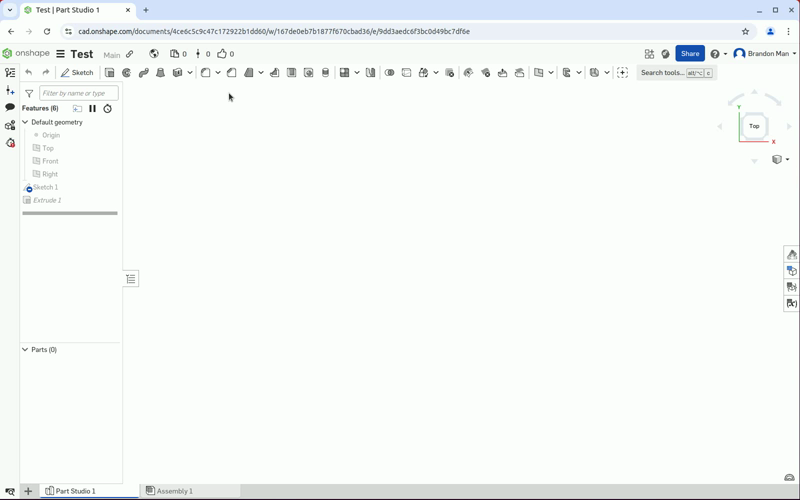
mouse_move(541, 75)
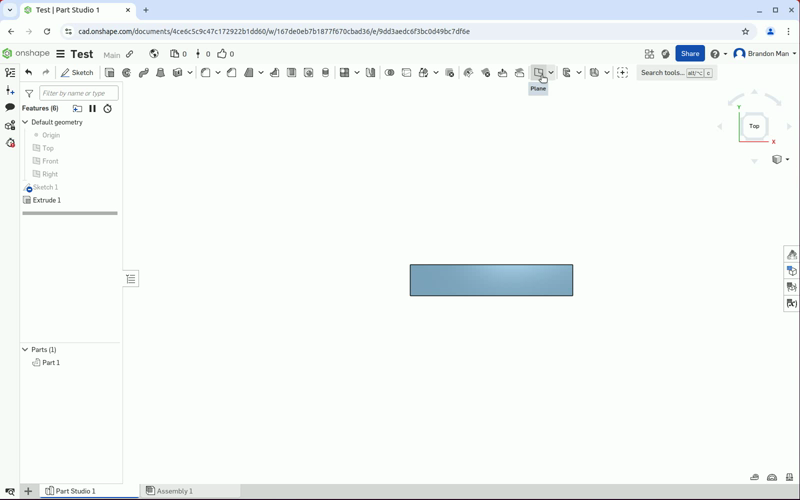
click(541, 75)
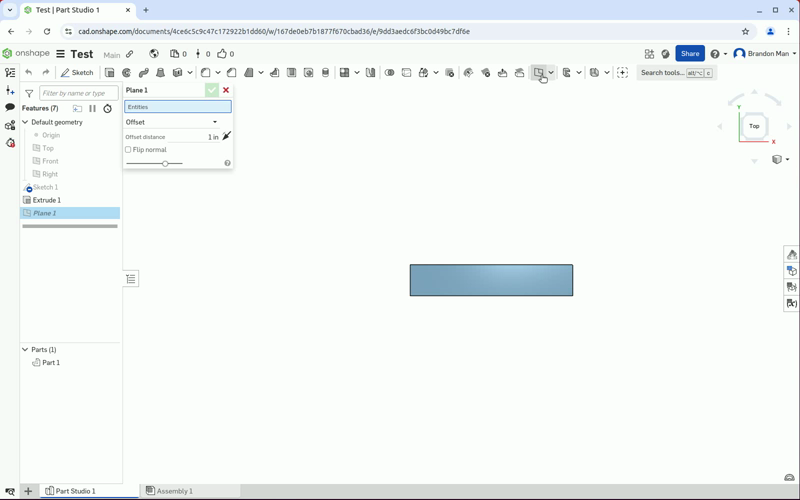
mouse_move(73, 150)
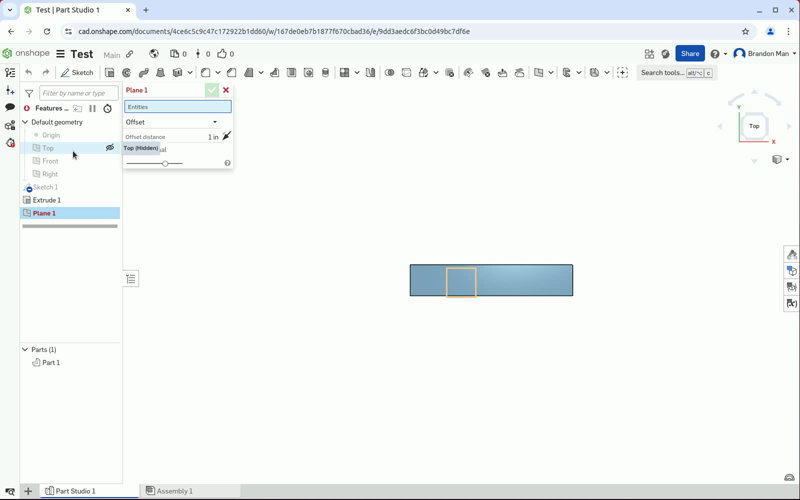
click(73, 150)
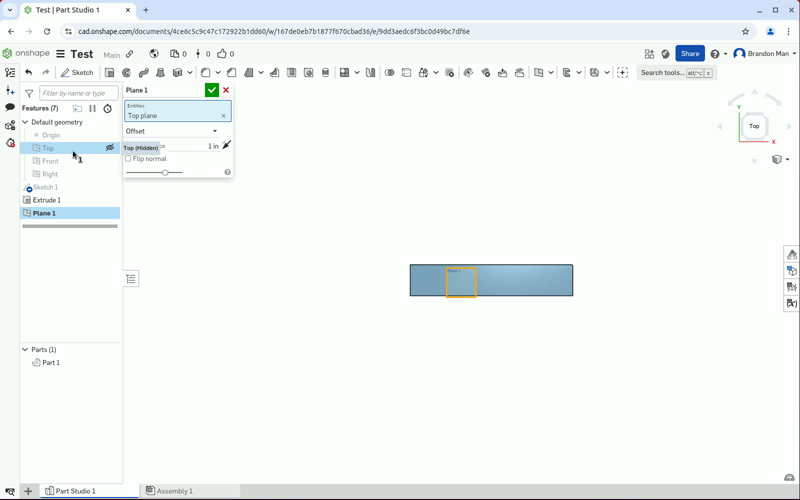
key(tab, 2)
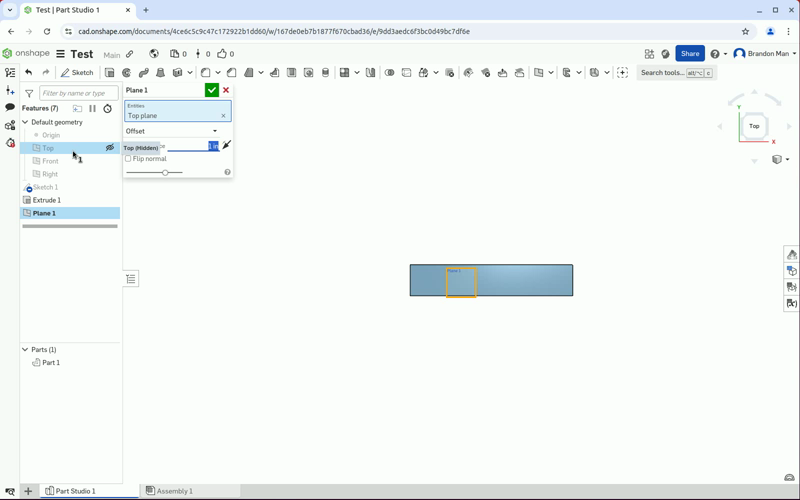
text(0.709)
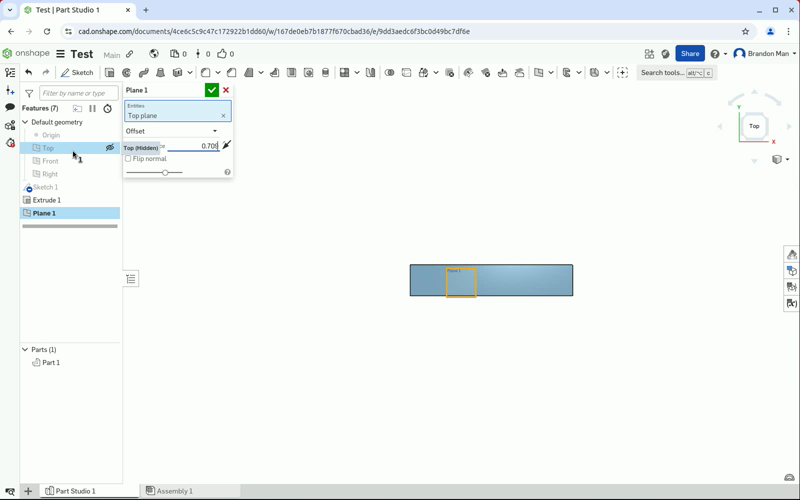
key(enter, 2)
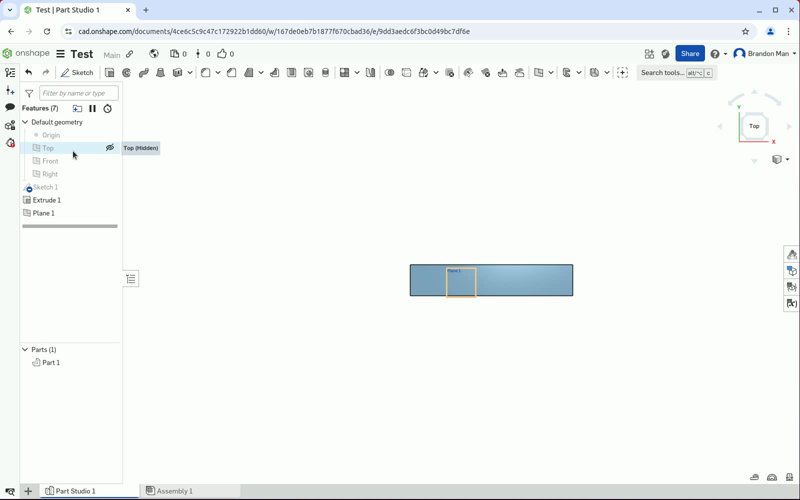
key(shift+s)
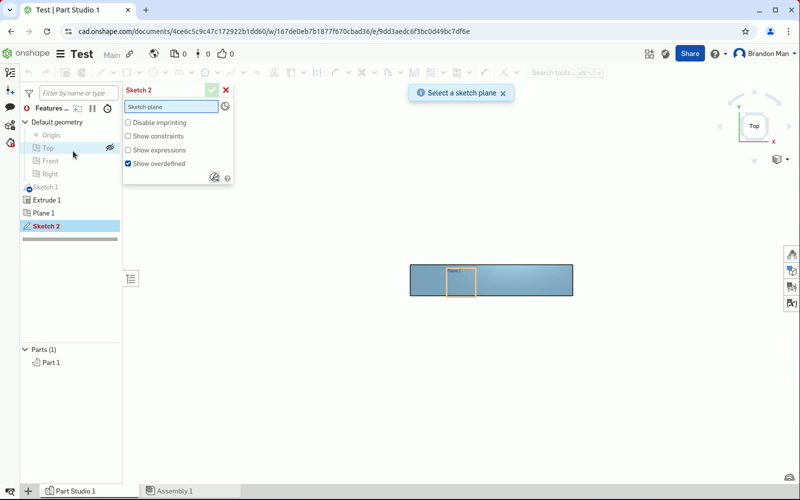
mouse_move(73, 215)
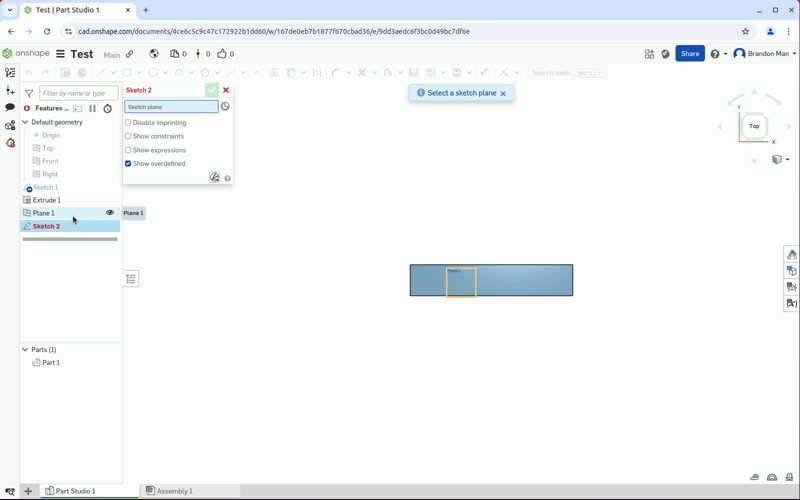
click(73, 215)
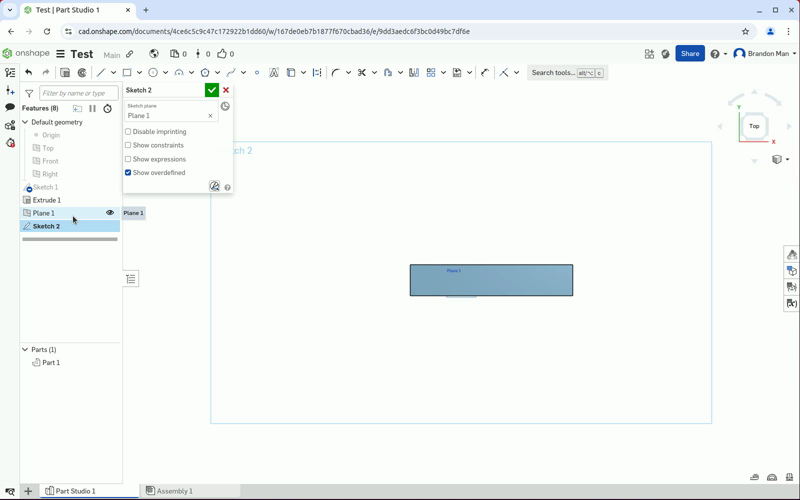
mouse_move(73, 352)
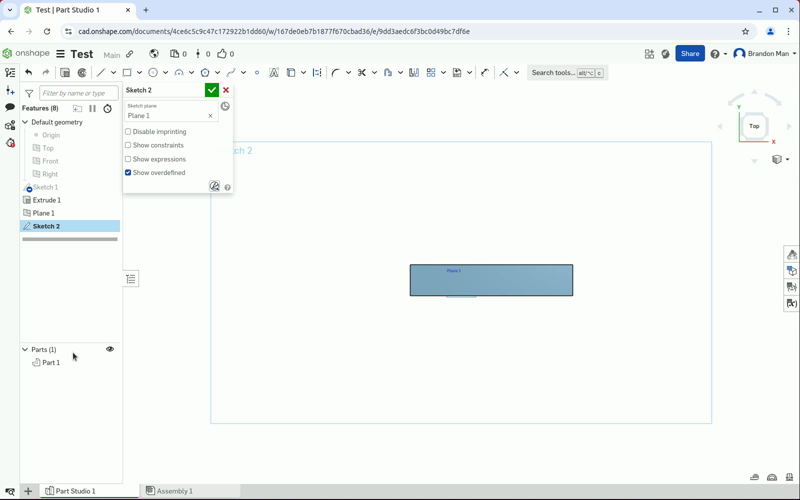
key(y)
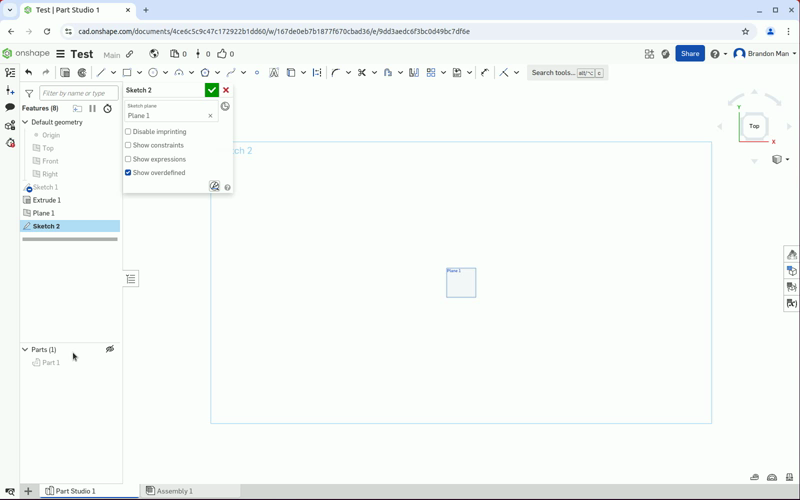
key(c)
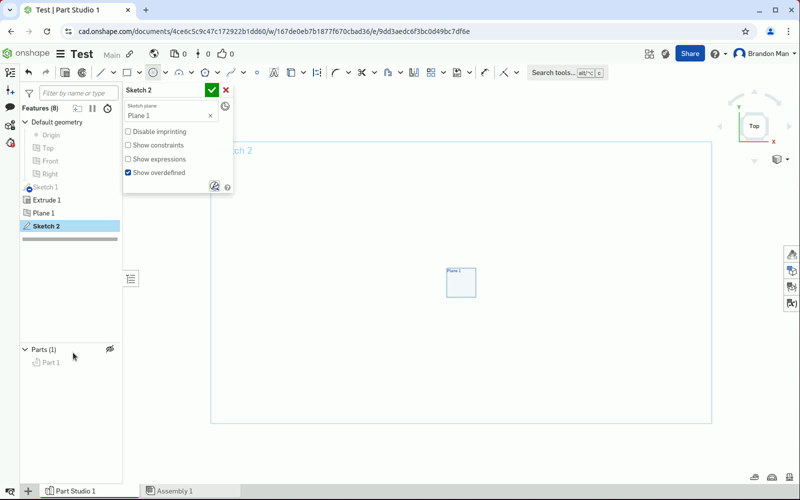
key_down(shift)
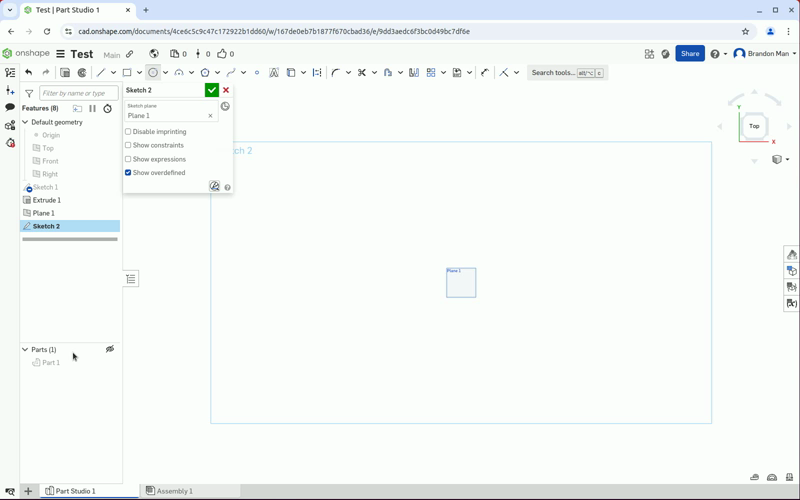
mouse_move(447, 279)
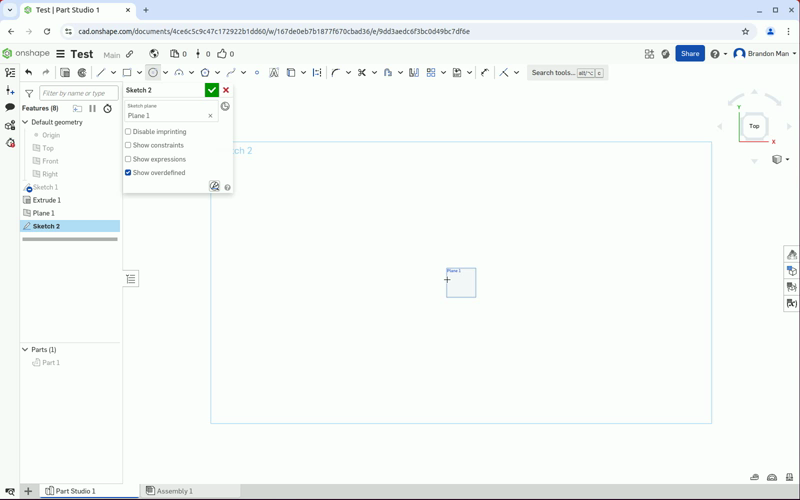
click(447, 279)
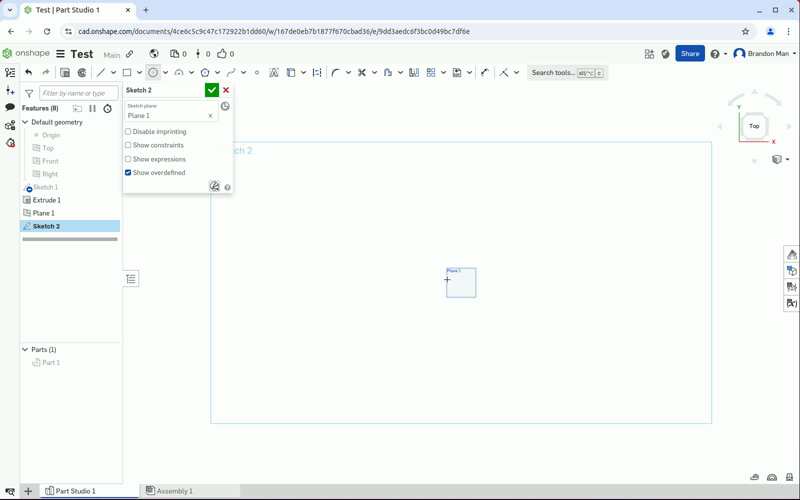
key_up(shift)
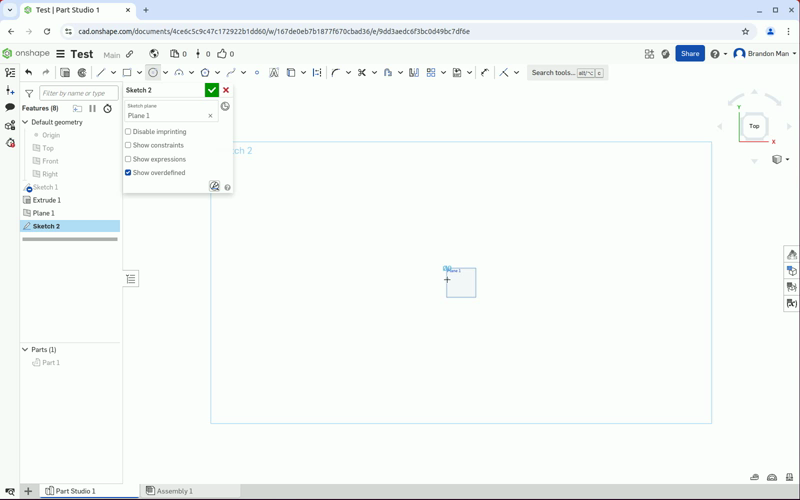
mouse_move(452, 279)
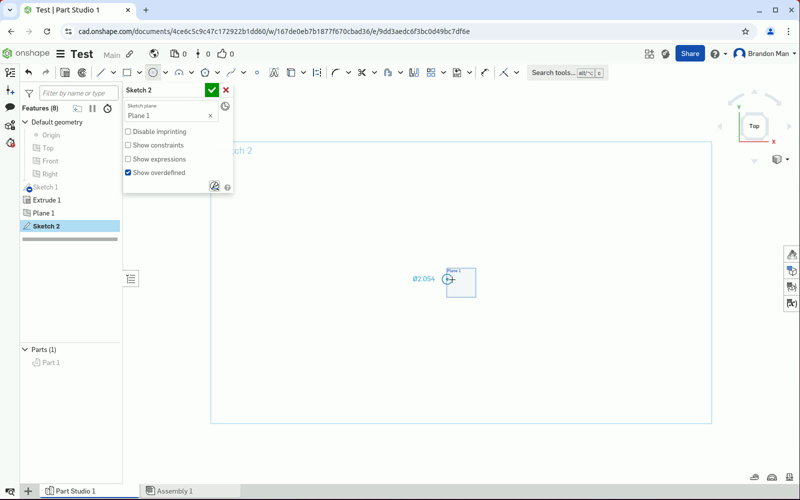
click(452, 279)
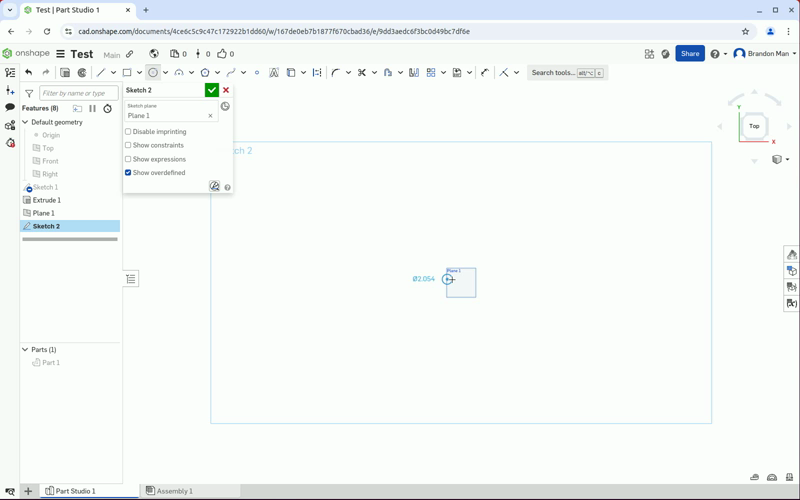
key(esc)
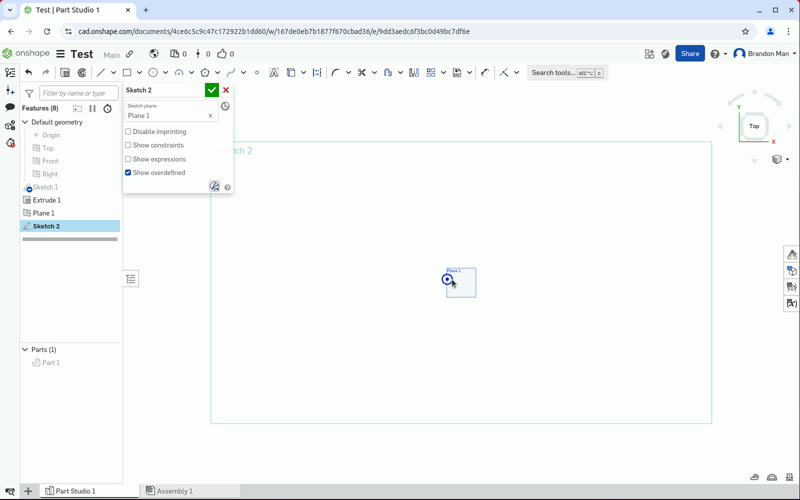
mouse_move(451, 278)
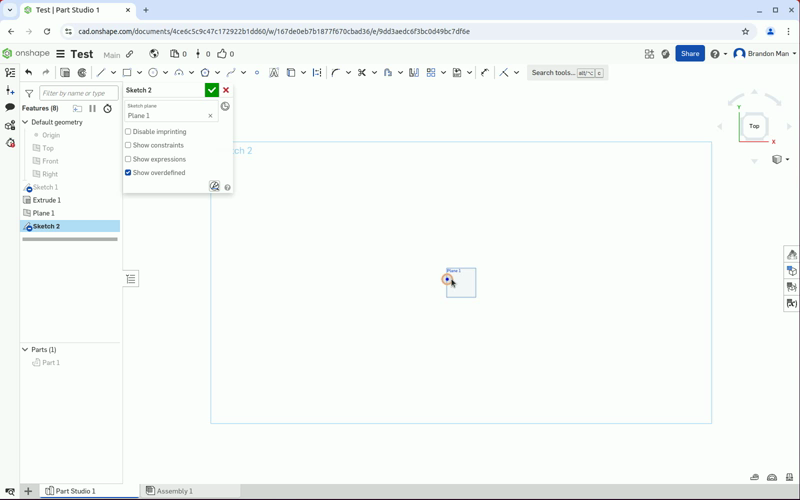
scroll(6)
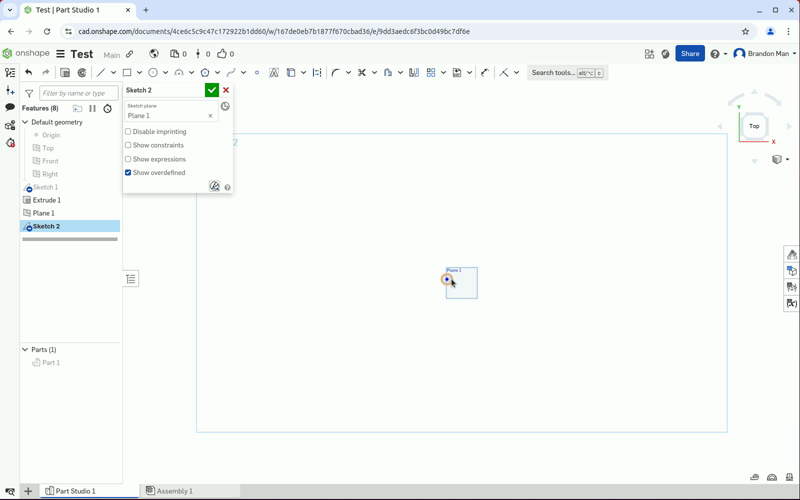
scroll(6)
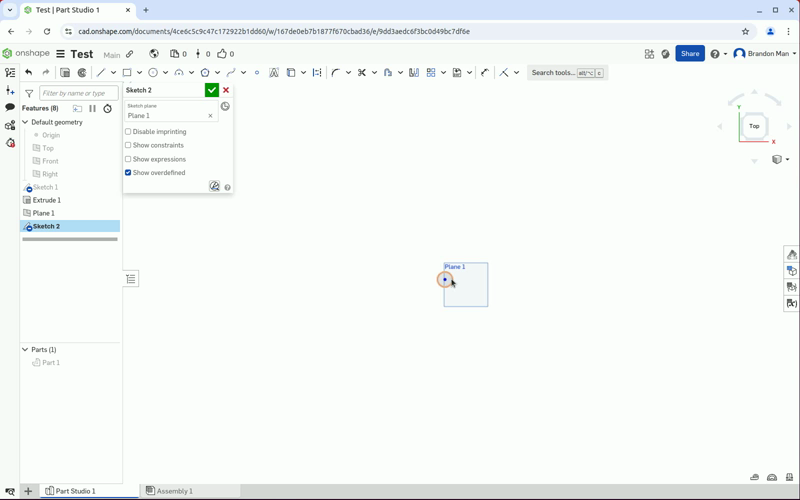
scroll(6)
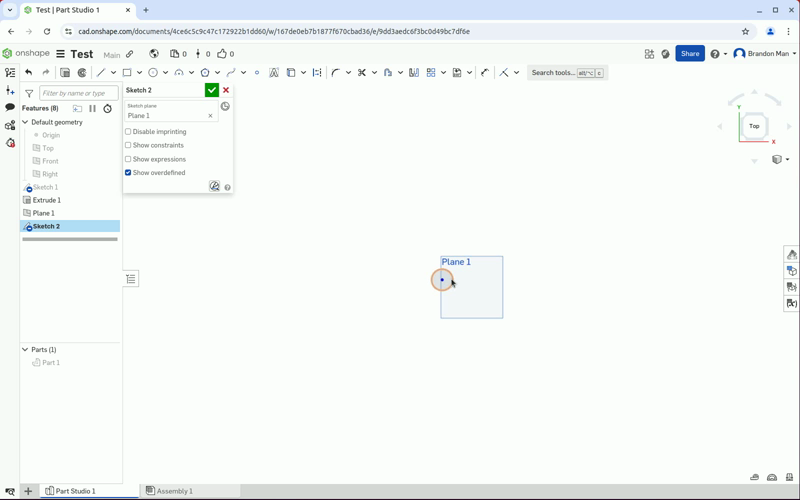
scroll(6)
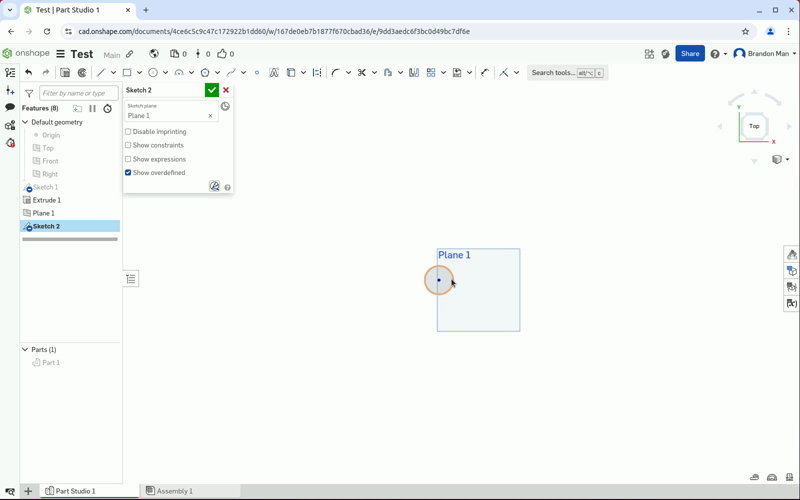
scroll(6)
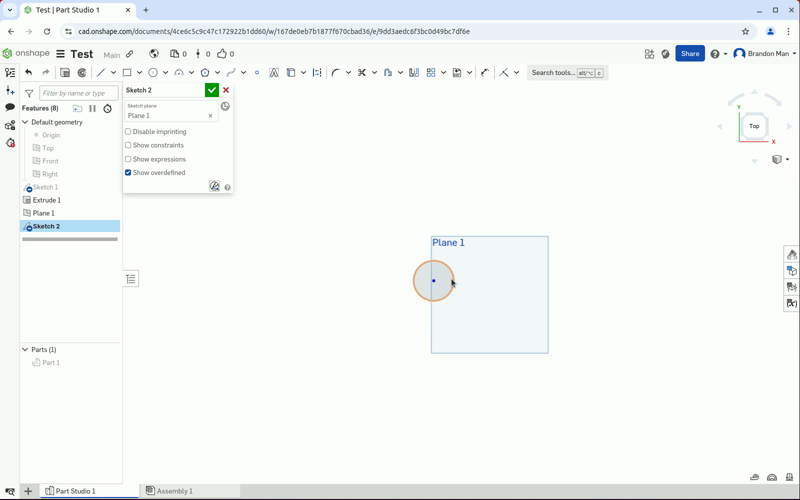
scroll(6)
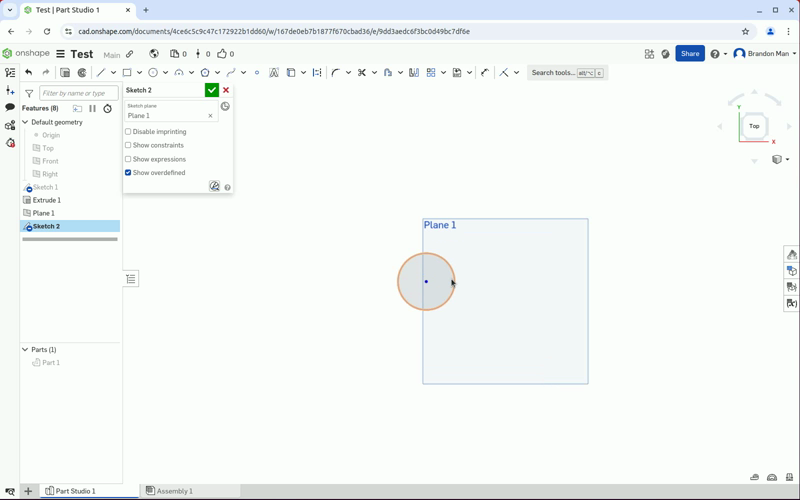
scroll(6)
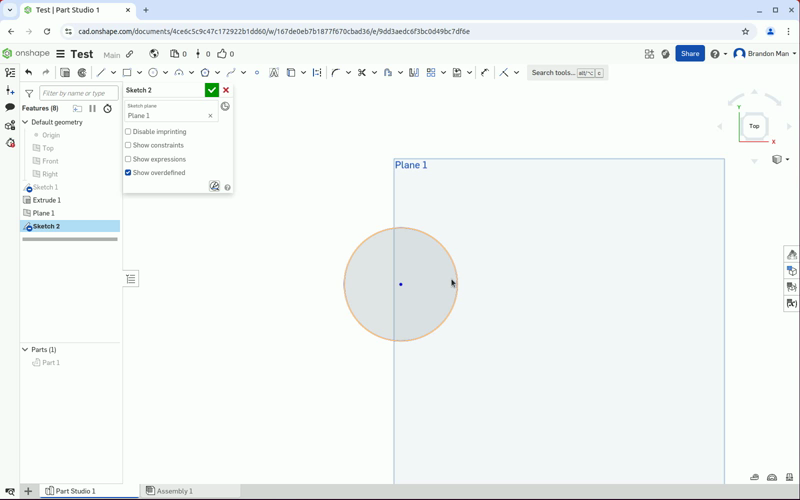
click(451, 278)
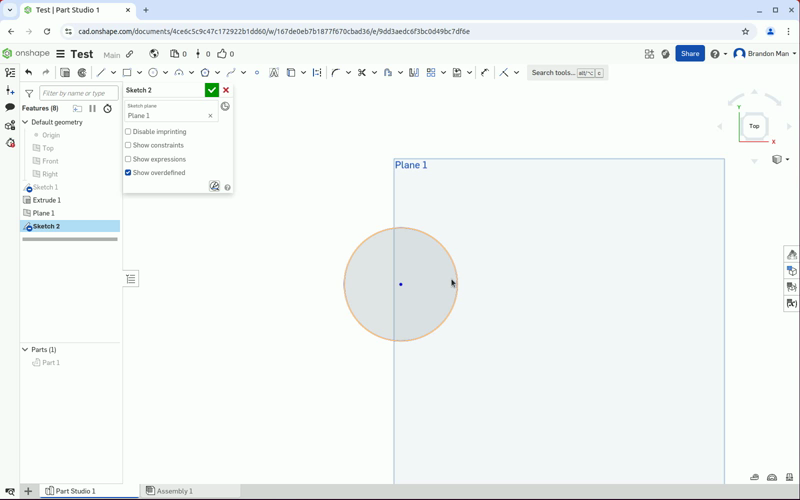
scroll(-6)
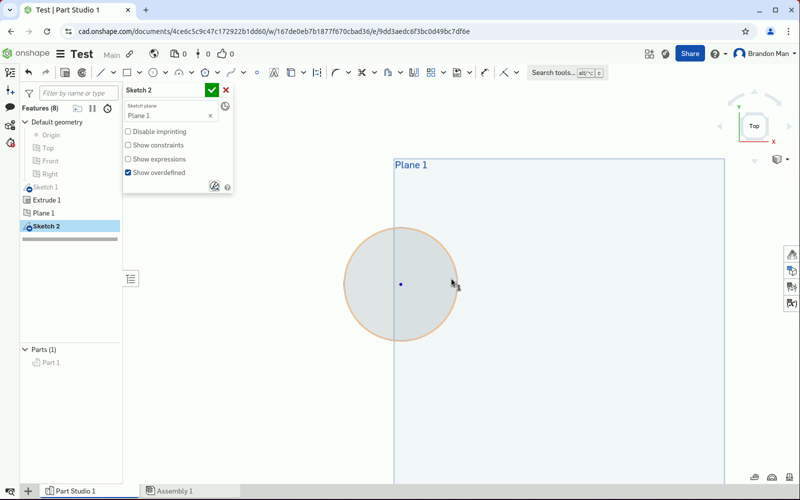
scroll(-6)
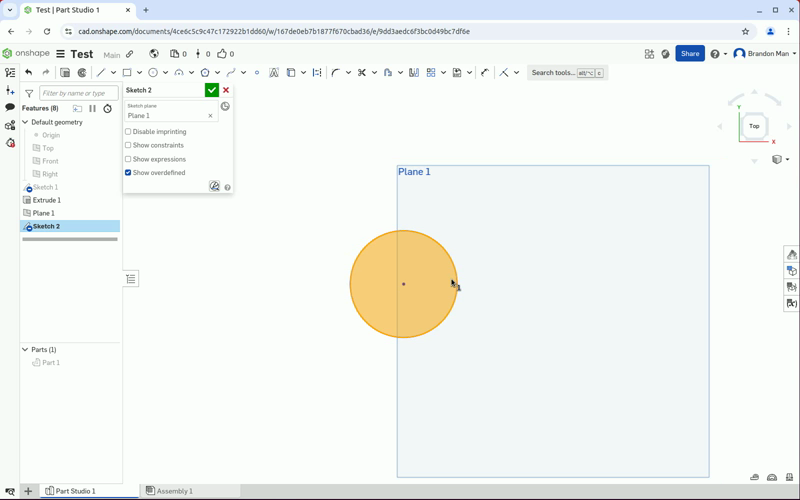
scroll(-6)
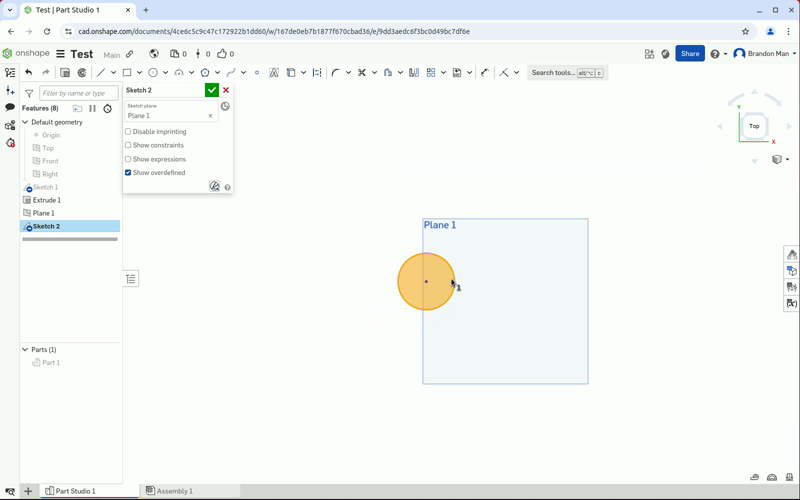
scroll(-6)
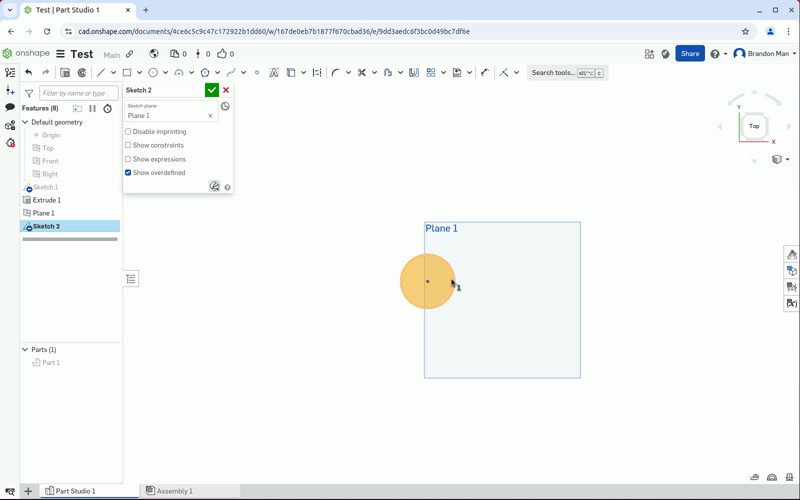
scroll(-6)
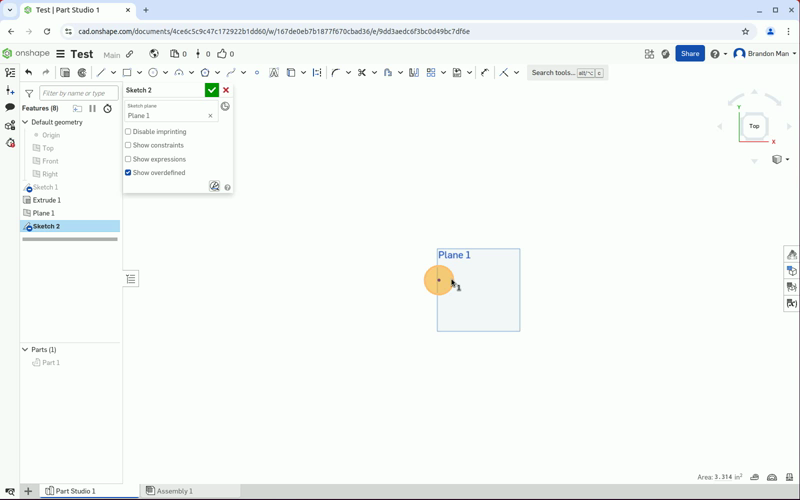
scroll(-6)
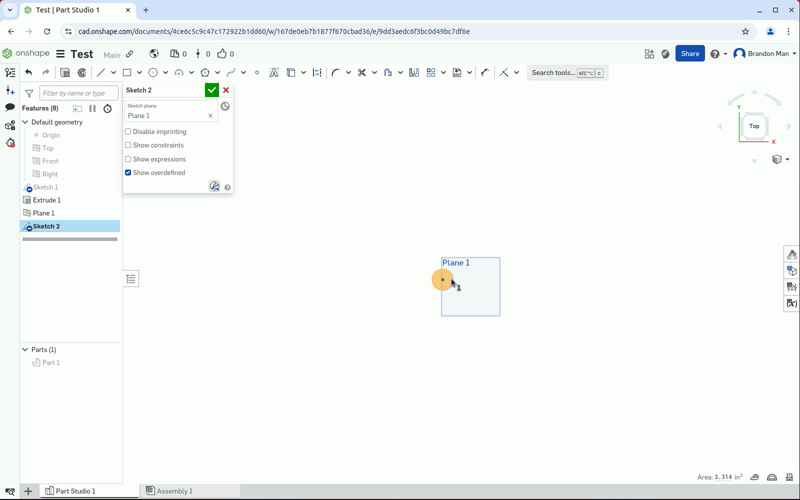
scroll(-6)
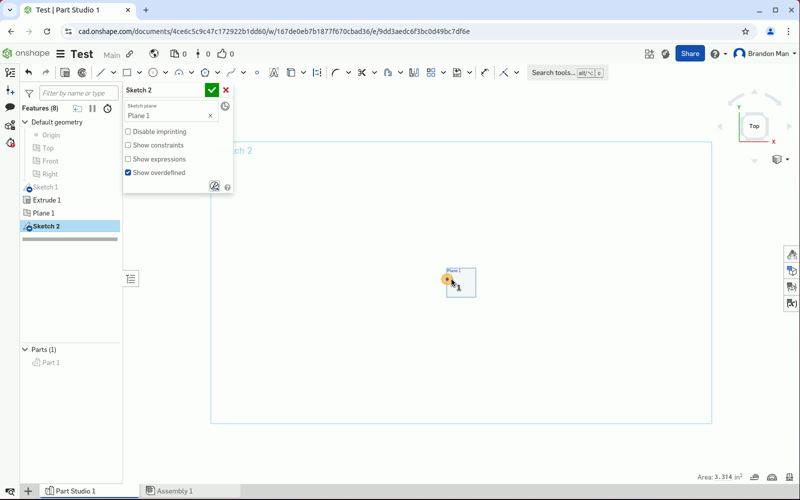
mouse_move(73, 352)
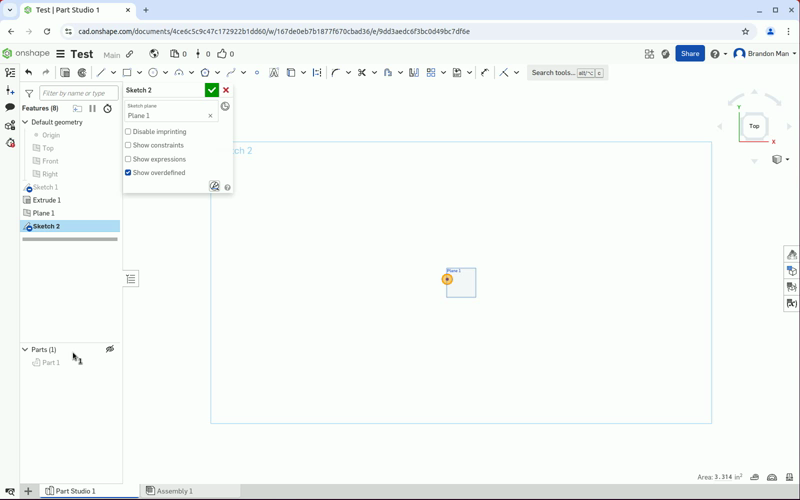
key(shift+y)
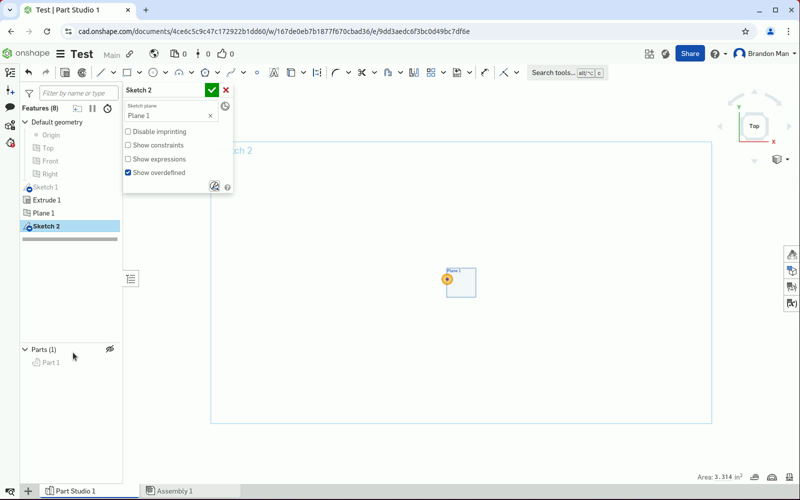
key(shift+e)
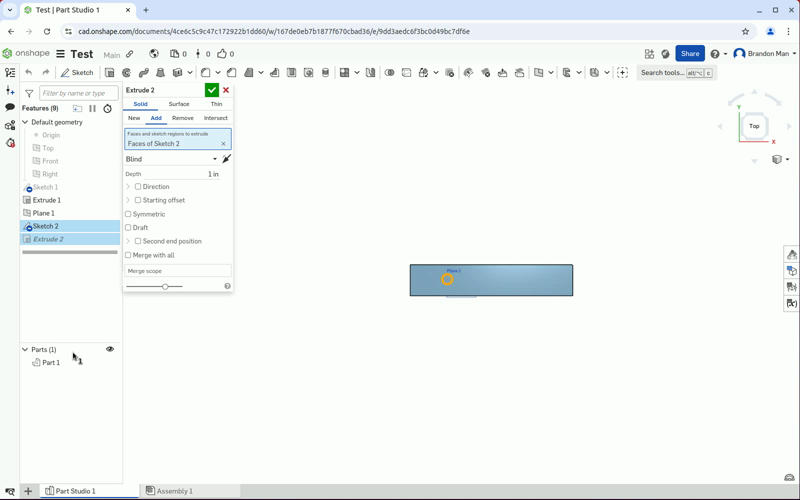
mouse_move(143, 106)
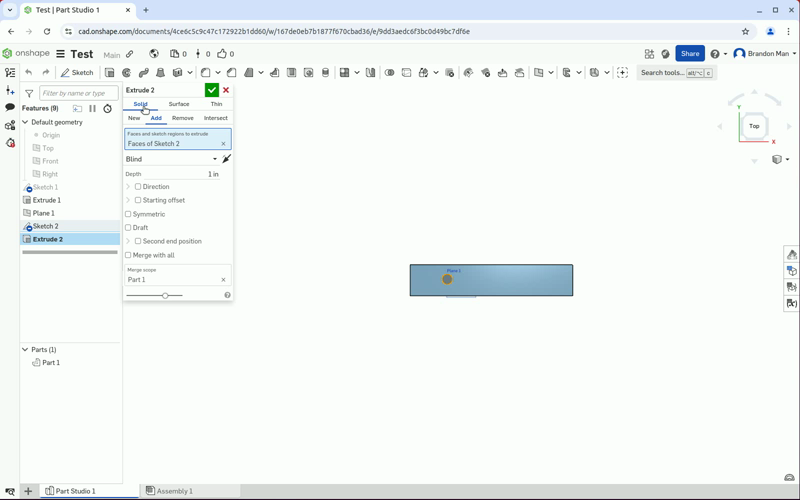
click(143, 106)
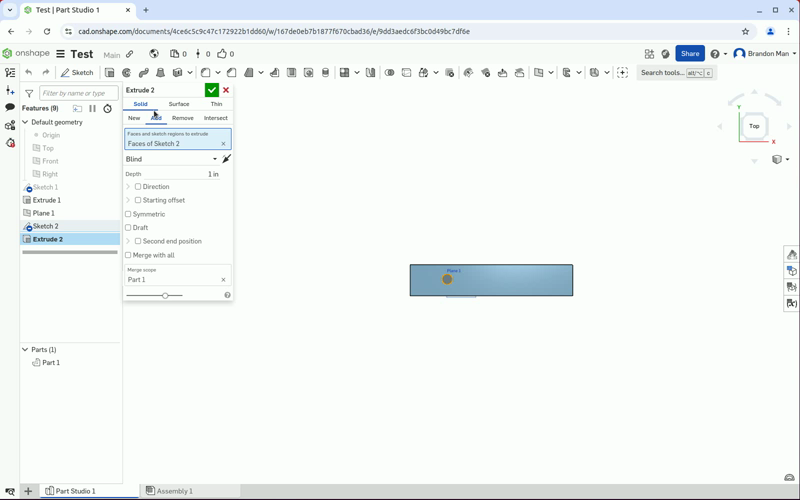
mouse_move(186, 120)
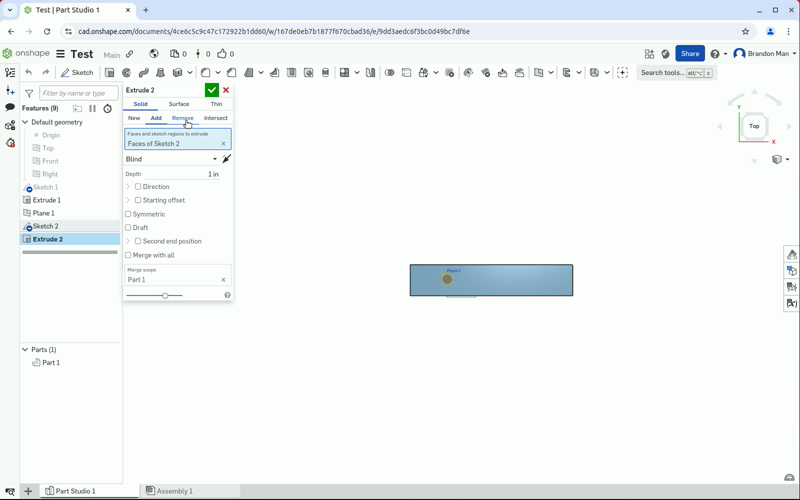
click(186, 120)
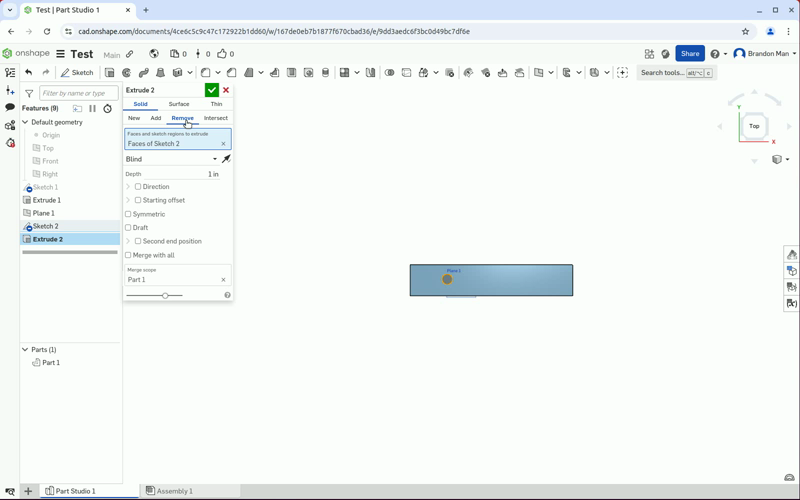
key(tab, 4)
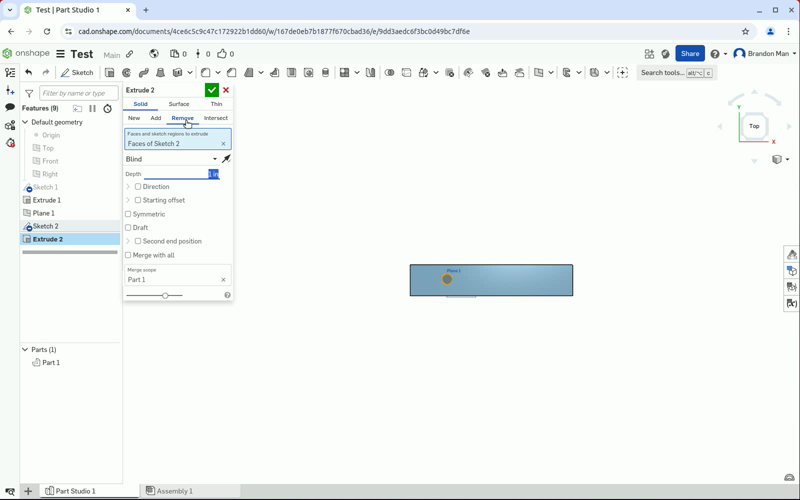
text(6.499)
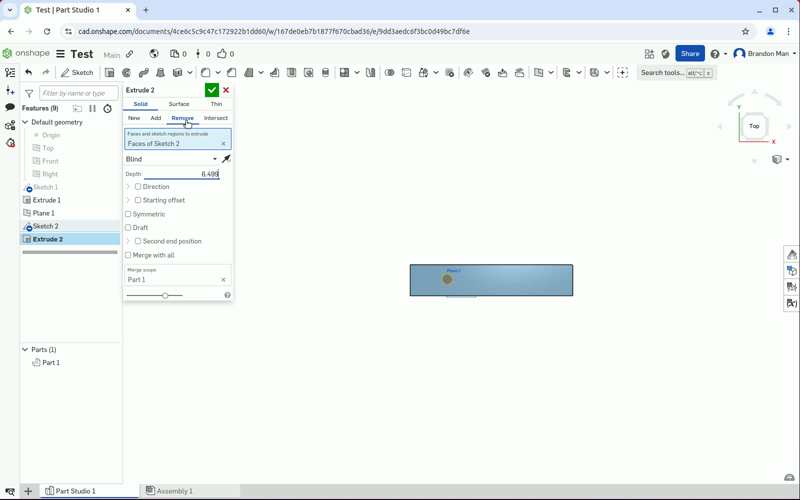
key(tab, 6)
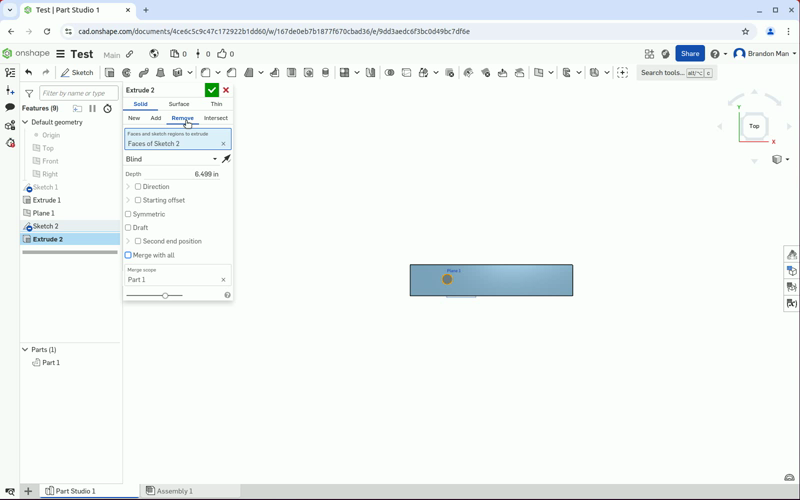
key(space)
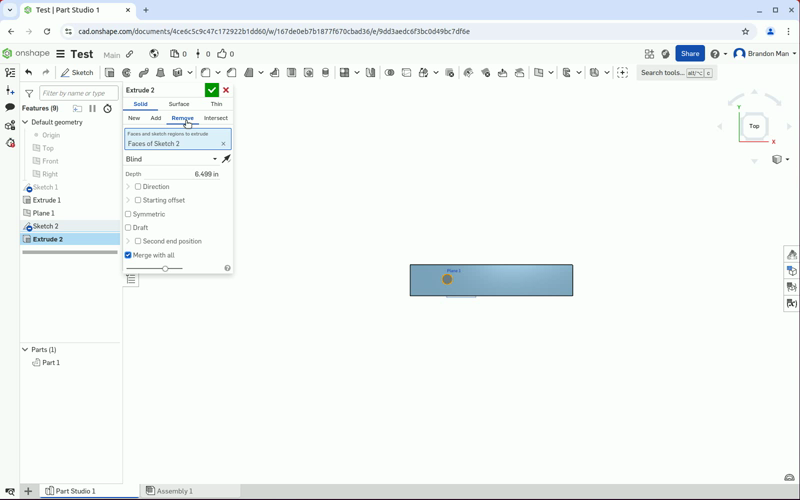
key(enter)
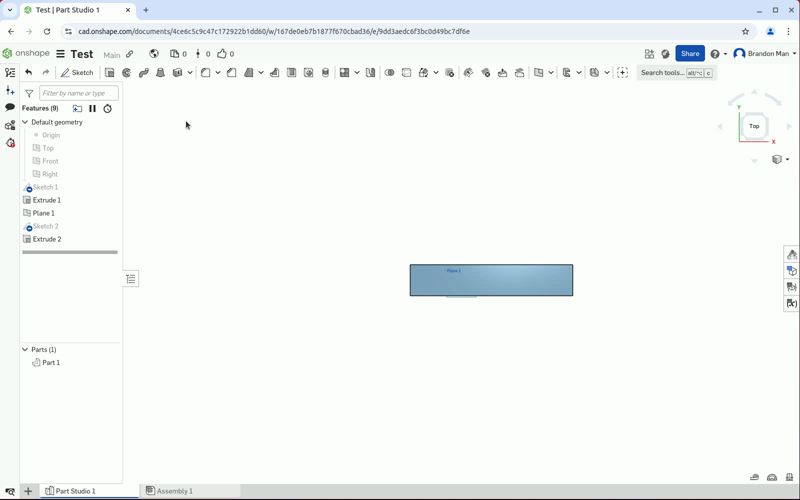
key(shift+h)
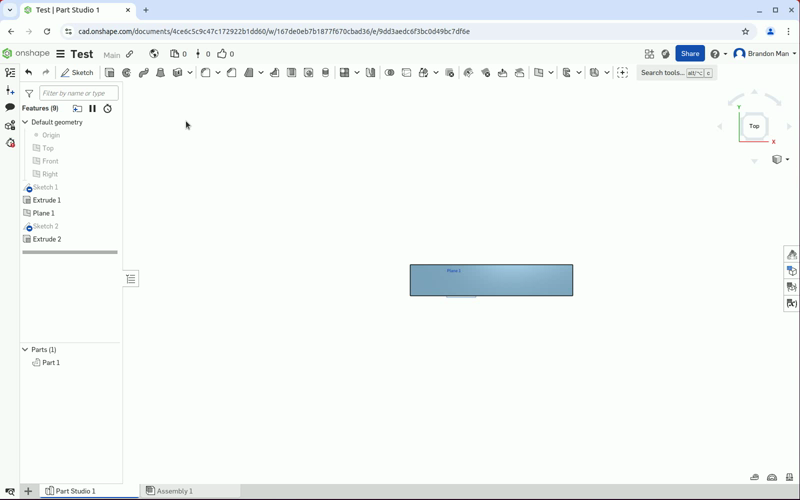
key(shift+h)
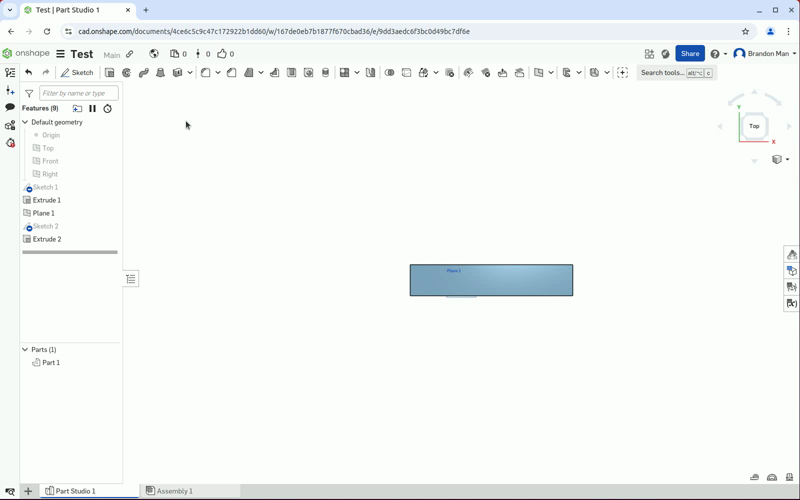
mouse_move(73, 189)
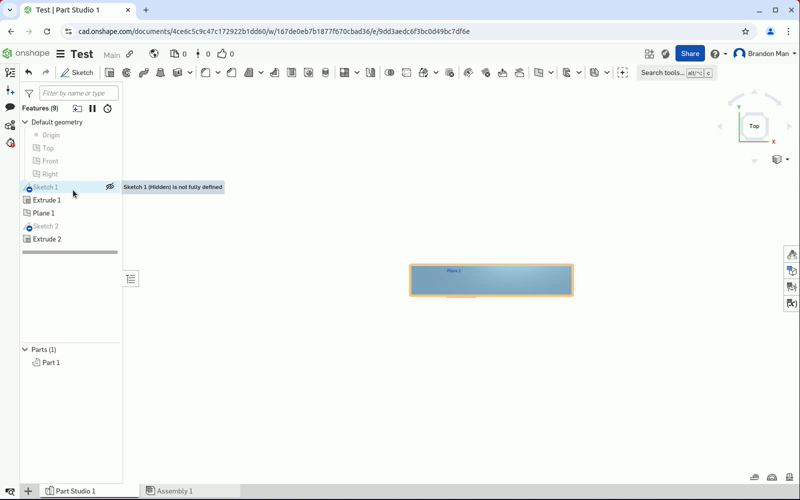
click(73, 189)
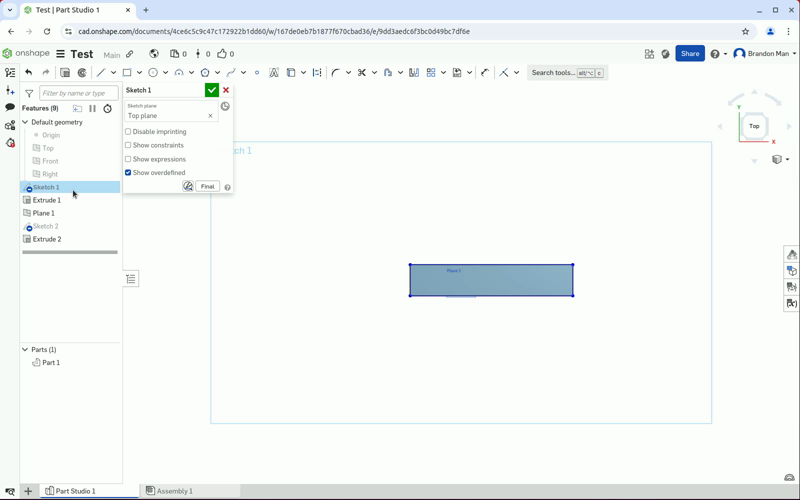
mouse_move(229, 92)
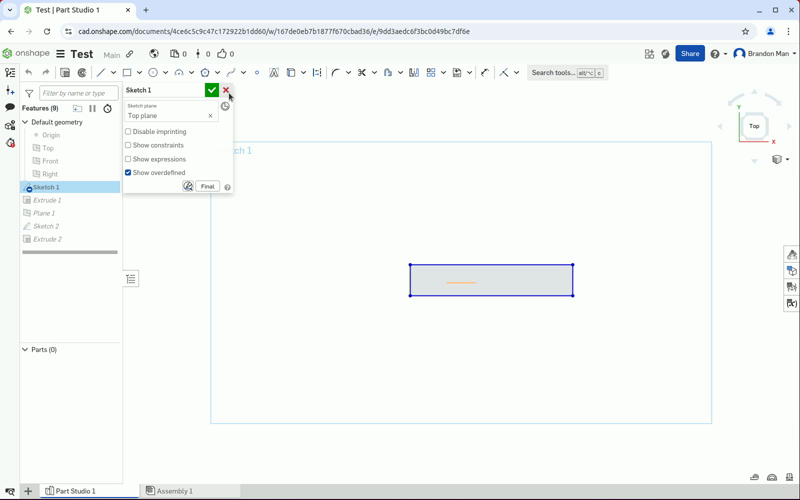
click(229, 92)
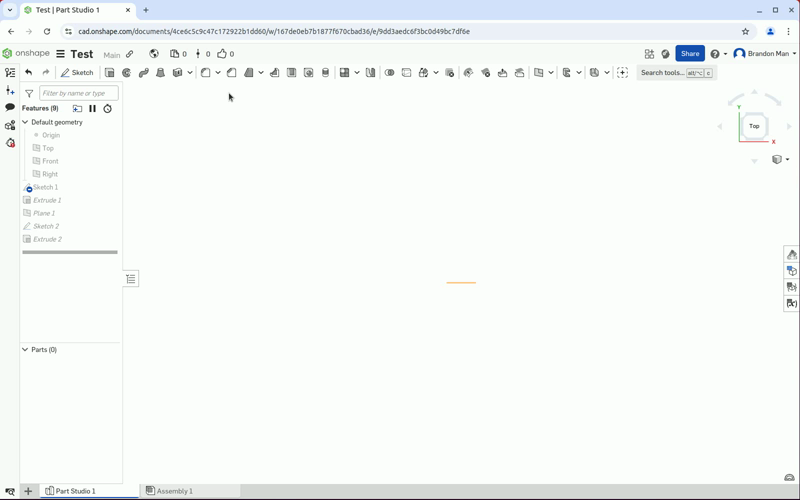
key(shift+s)
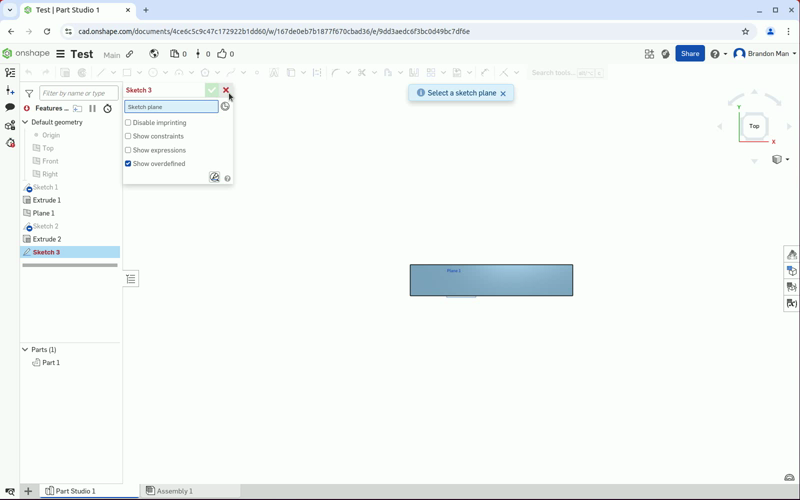
mouse_move(73, 215)
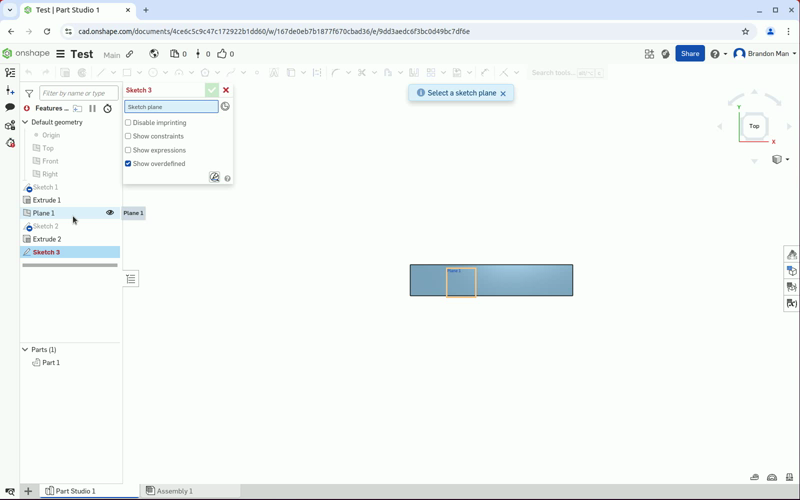
click(73, 215)
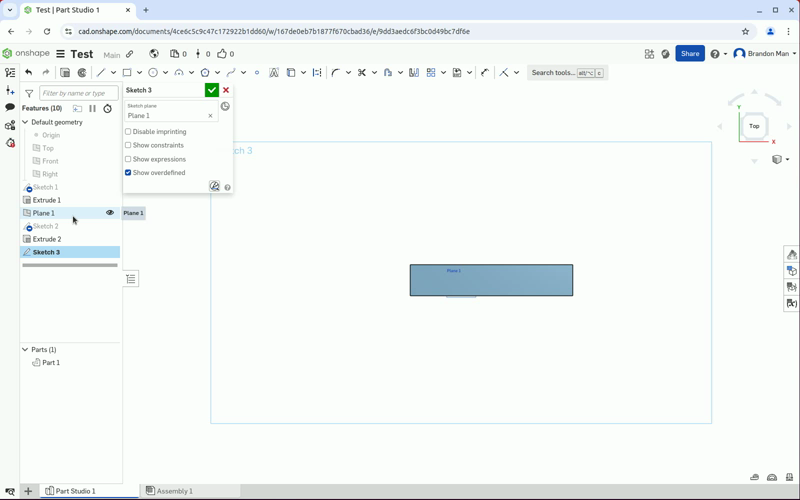
mouse_move(73, 352)
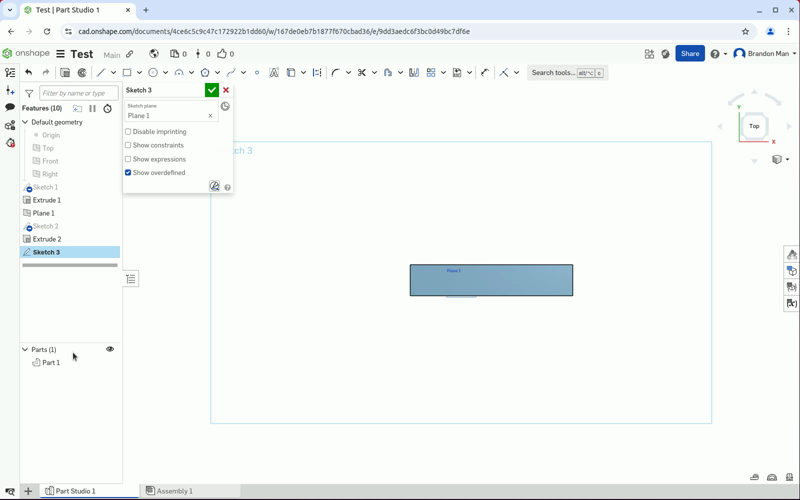
key(y)
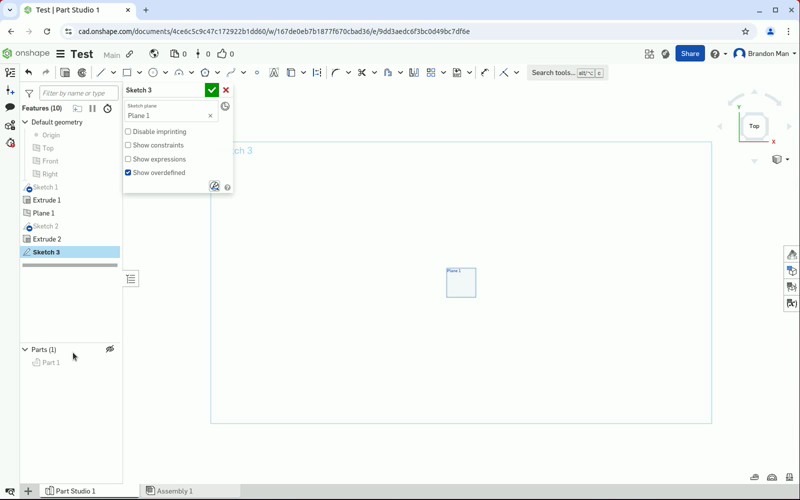
key(c)
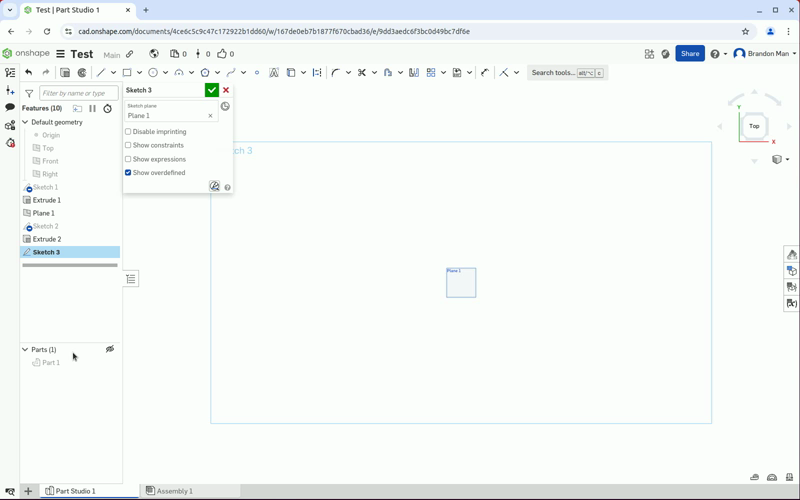
key_down(shift)
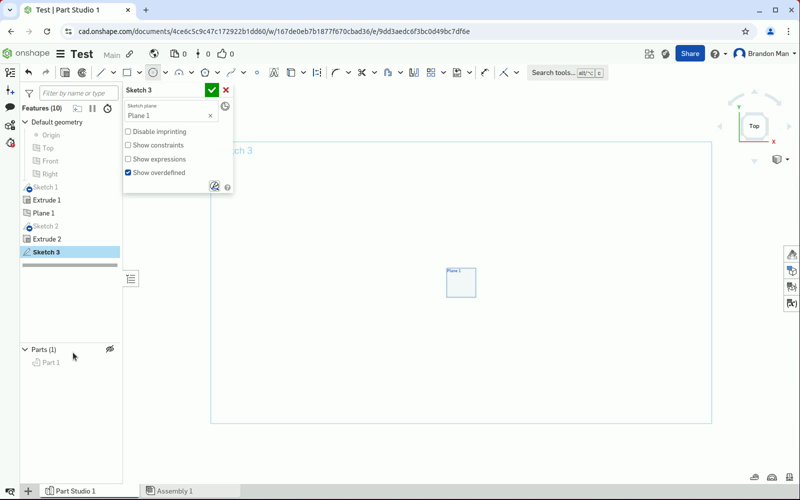
mouse_move(542, 279)
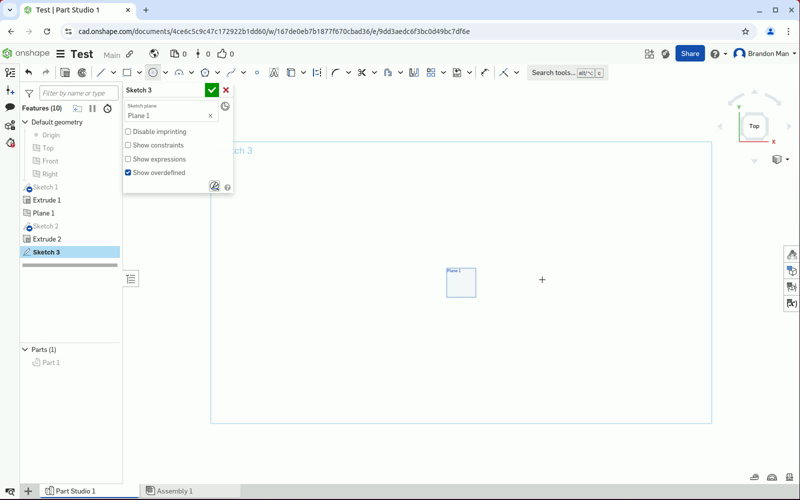
click(542, 279)
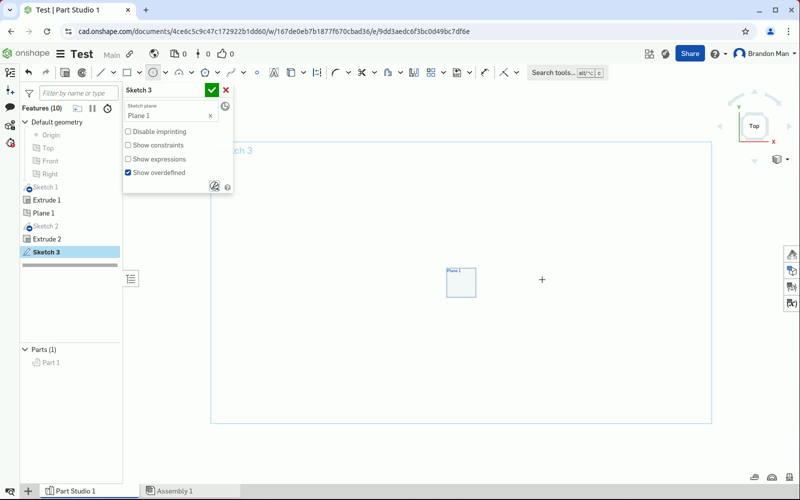
key_up(shift)
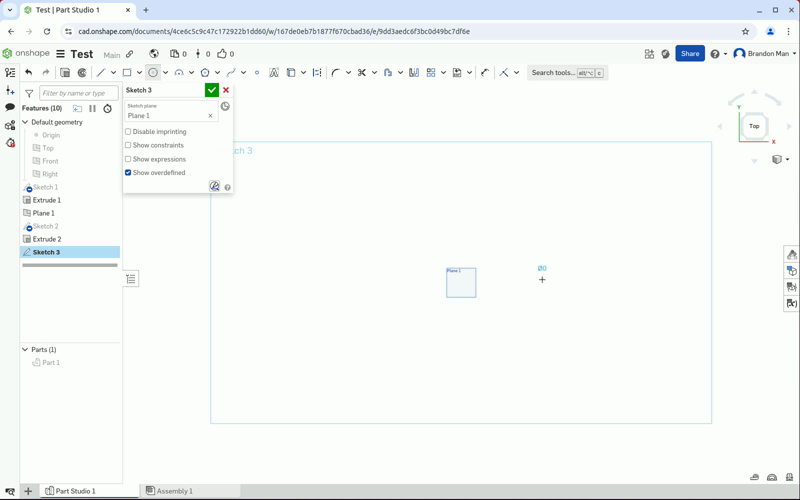
mouse_move(547, 279)
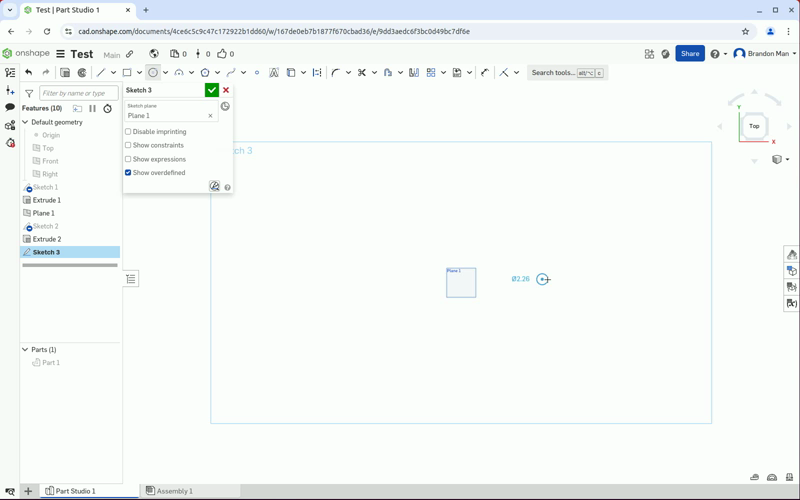
click(547, 279)
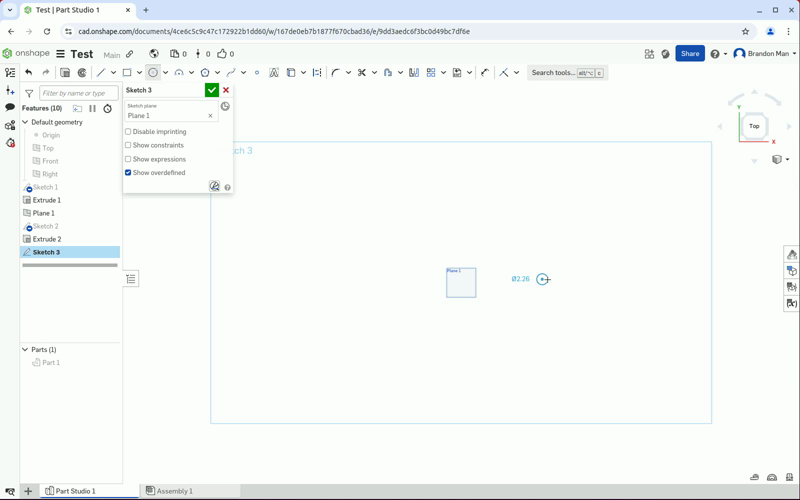
key(esc)
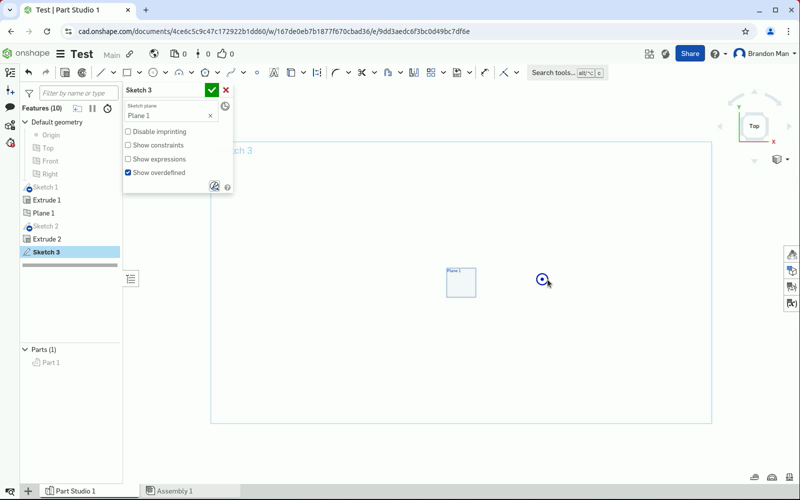
mouse_move(546, 280)
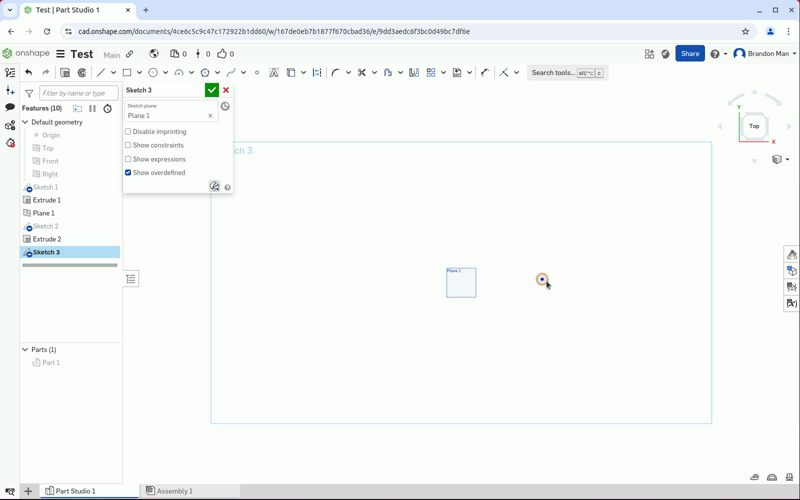
scroll(6)
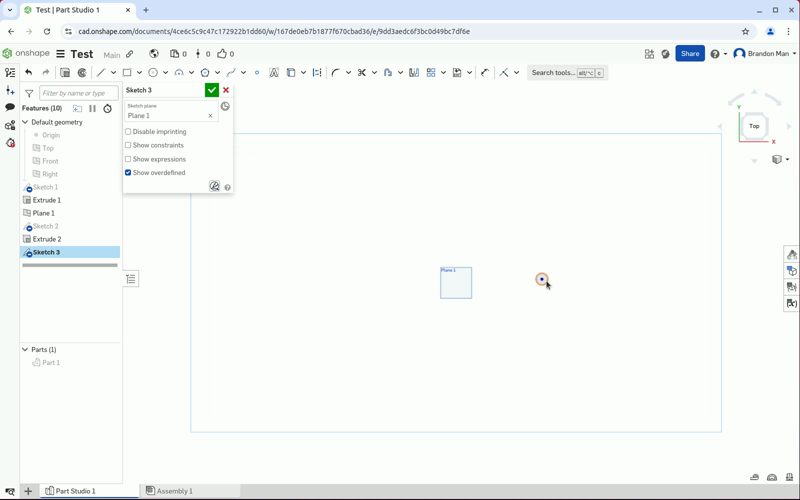
scroll(6)
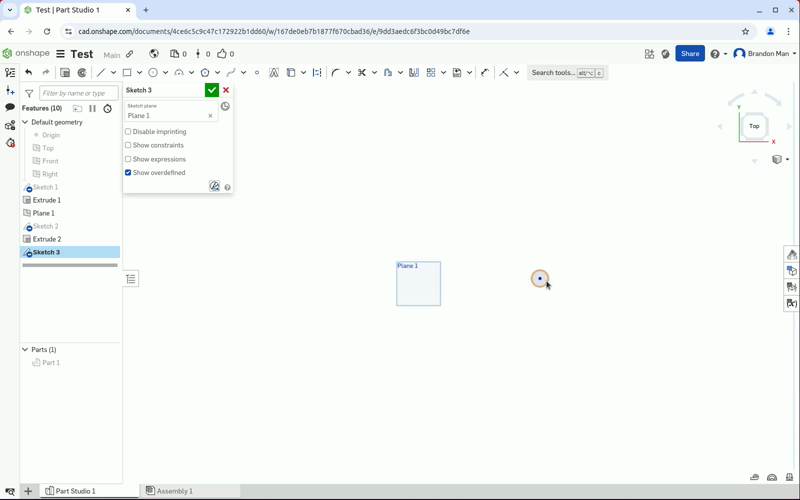
scroll(6)
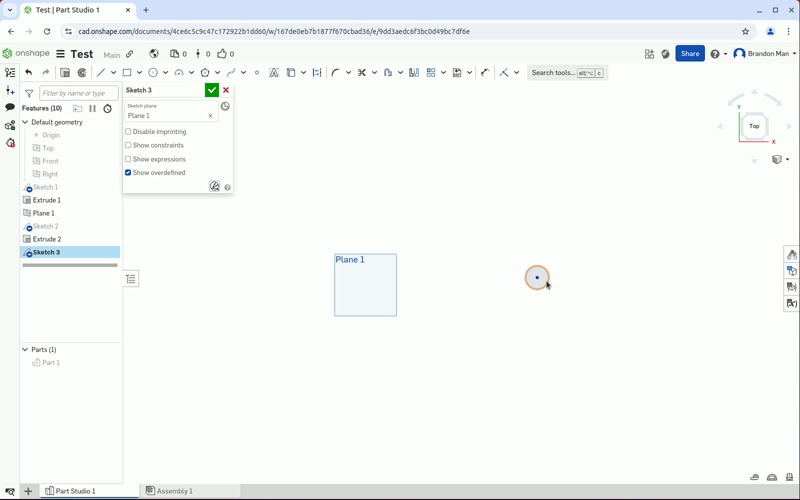
scroll(6)
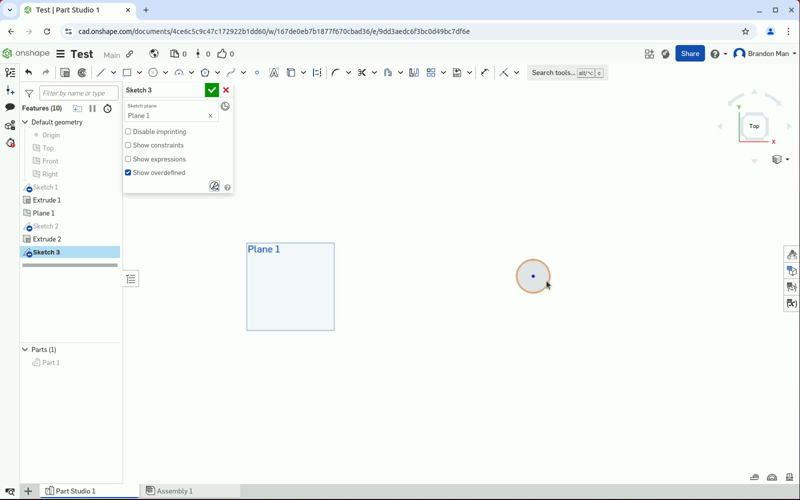
scroll(6)
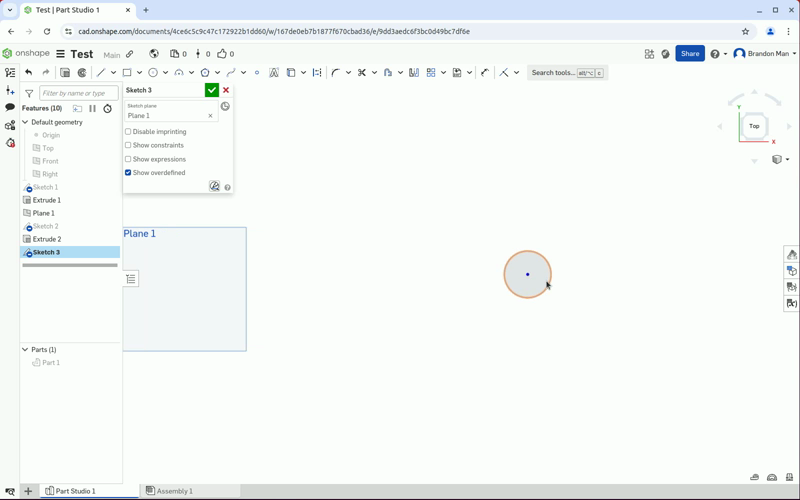
scroll(6)
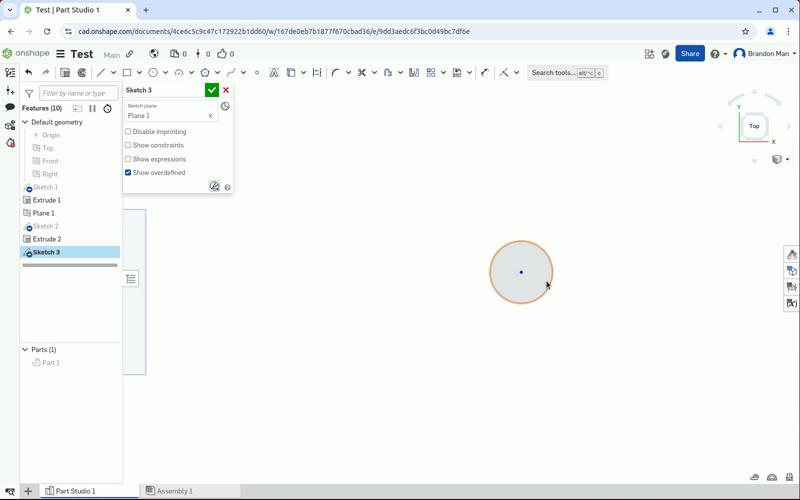
scroll(6)
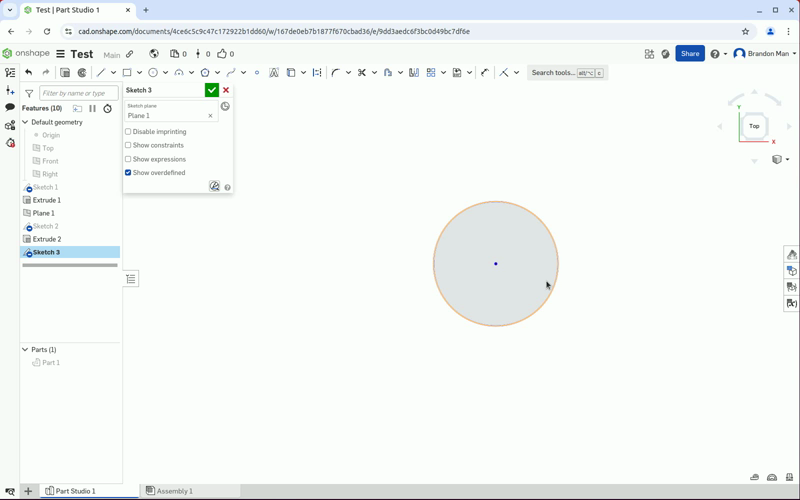
click(546, 280)
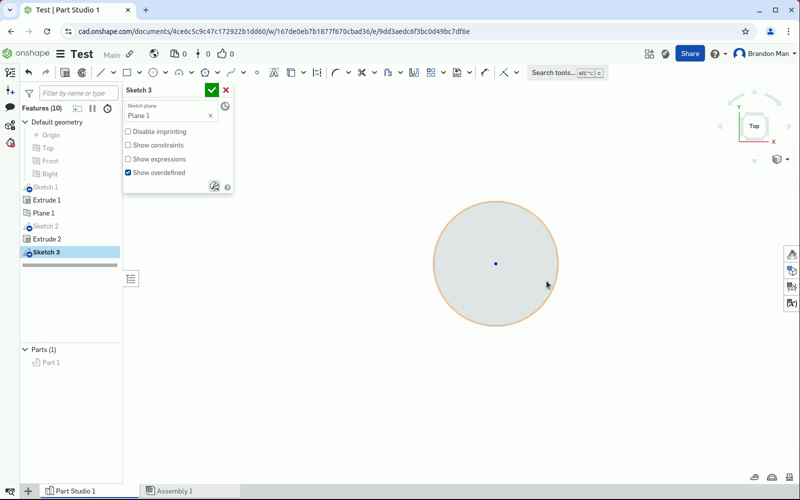
scroll(-6)
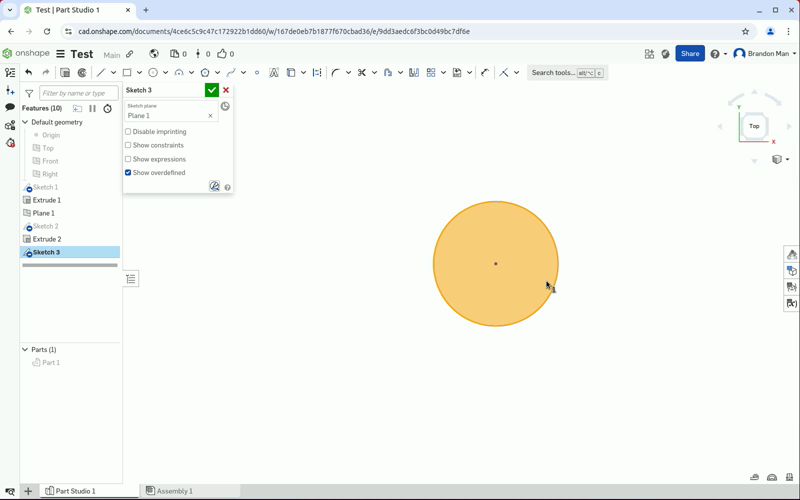
scroll(-6)
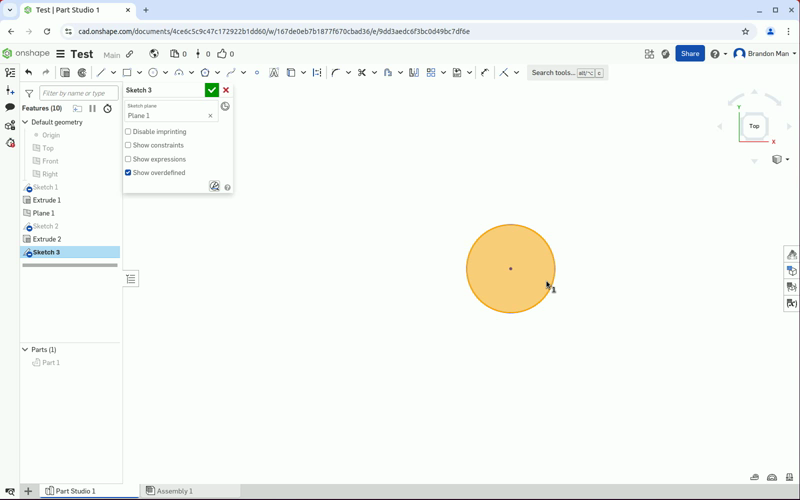
scroll(-6)
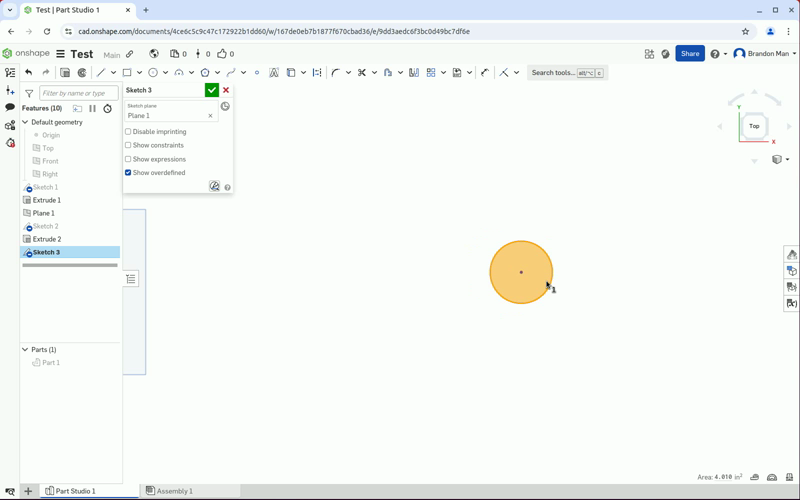
scroll(-6)
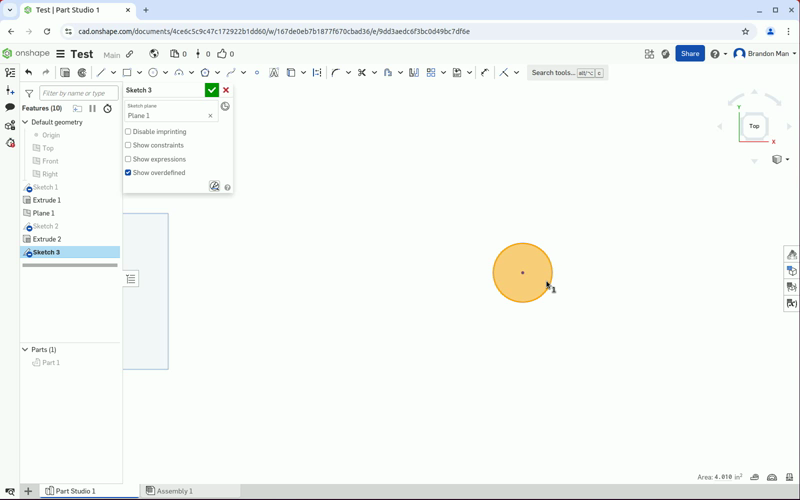
scroll(-6)
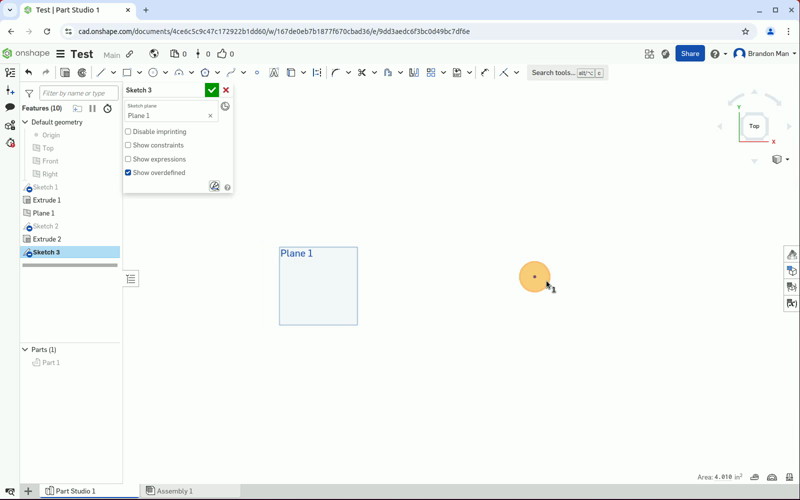
scroll(-6)
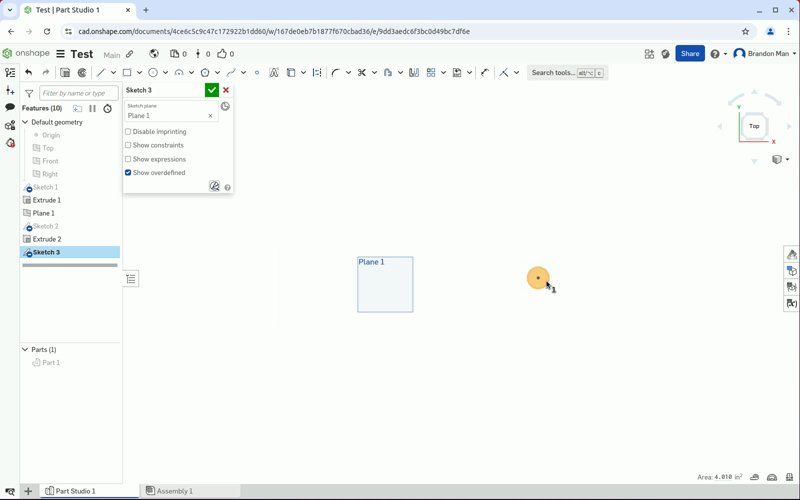
scroll(-6)
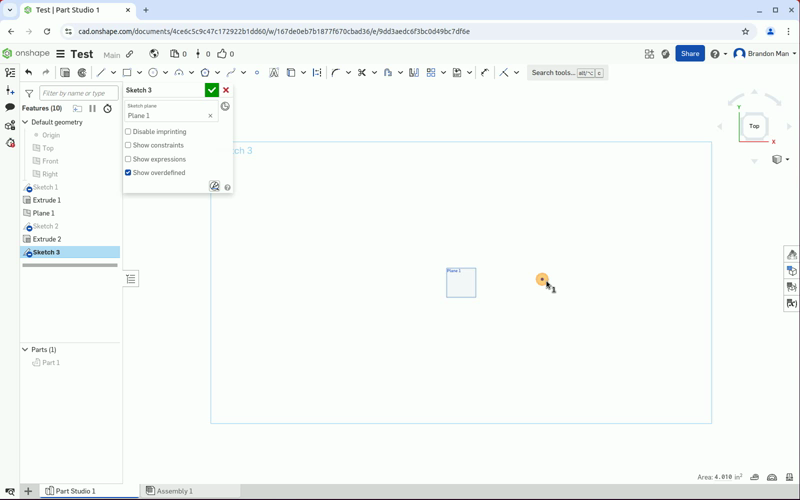
mouse_move(73, 352)
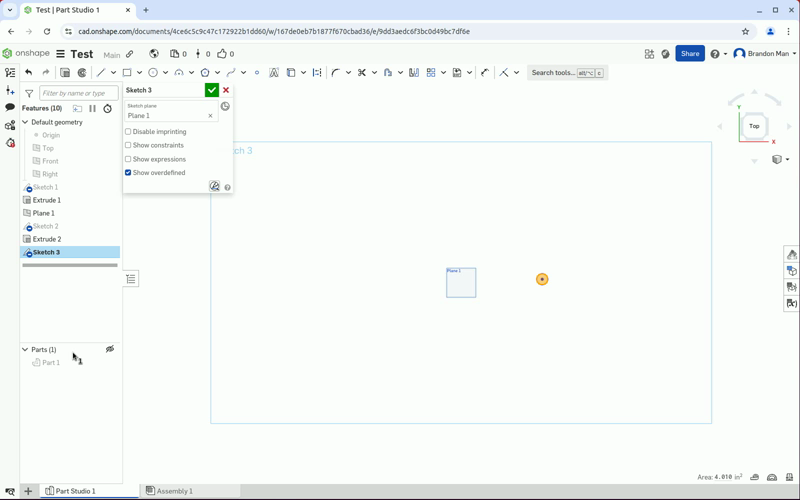
key(shift+y)
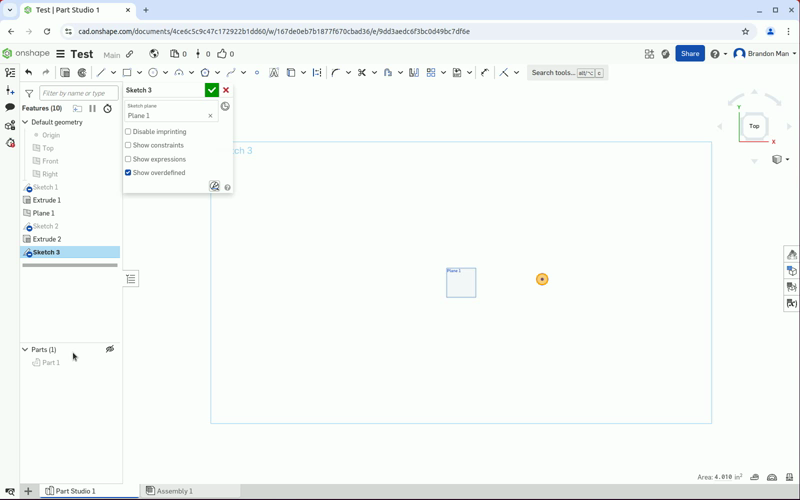
key(shift+e)
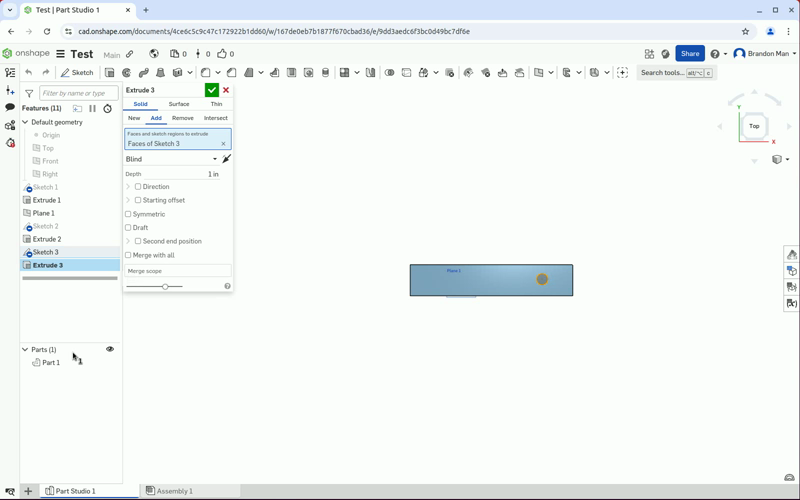
mouse_move(143, 106)
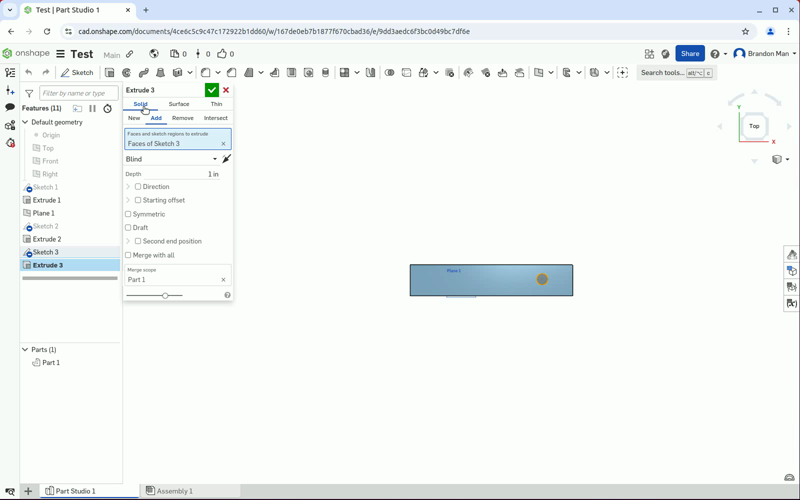
click(143, 106)
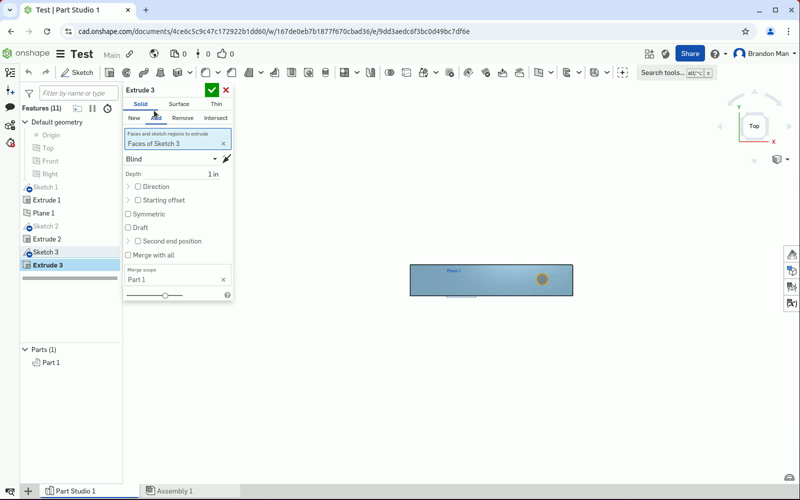
mouse_move(186, 120)
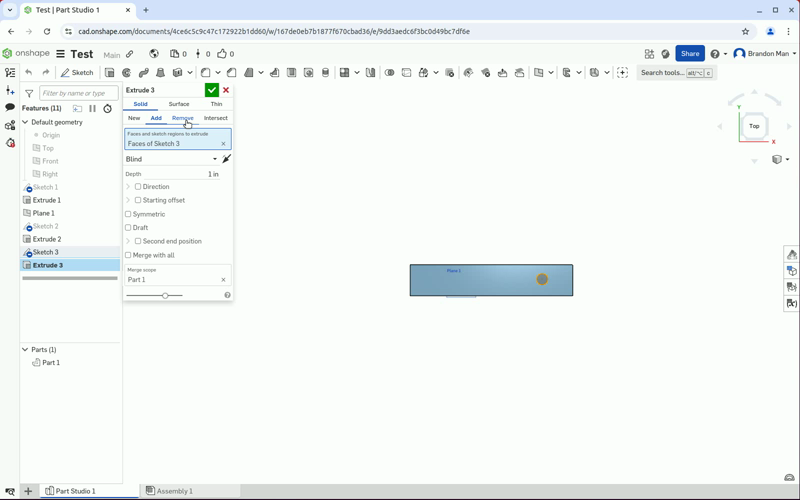
click(186, 120)
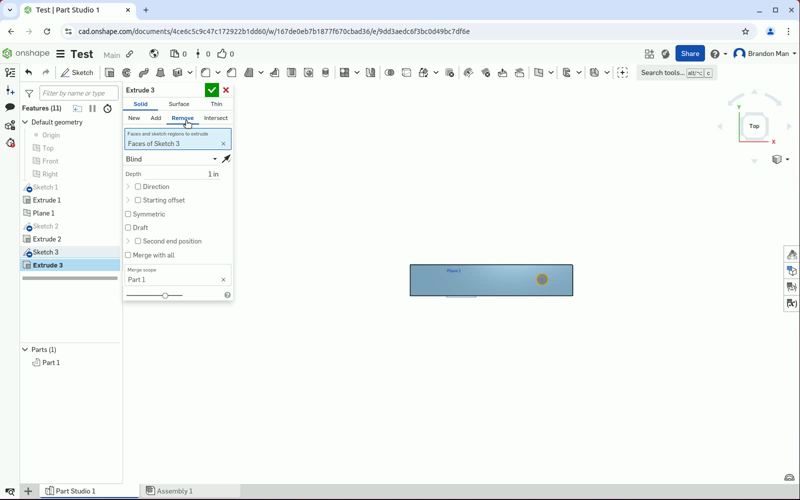
key(tab, 4)
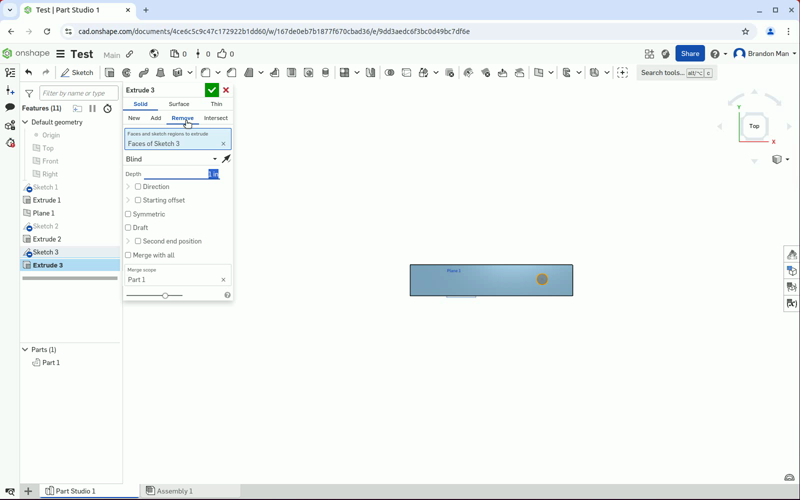
text(6.499)
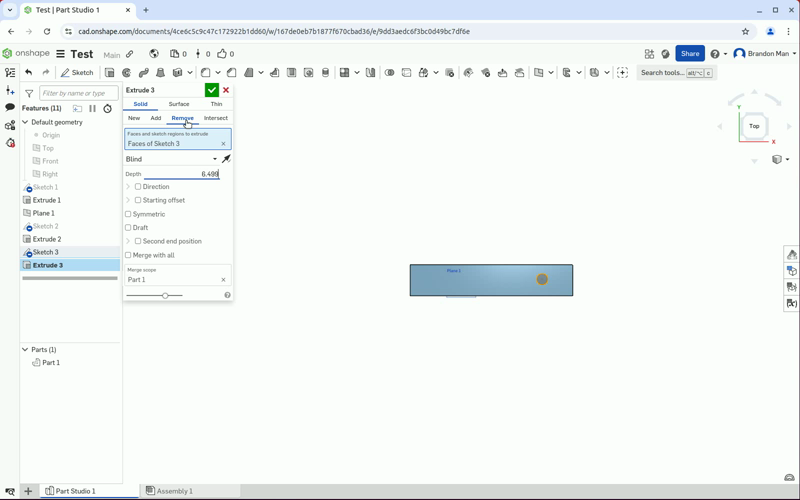
key(tab, 6)
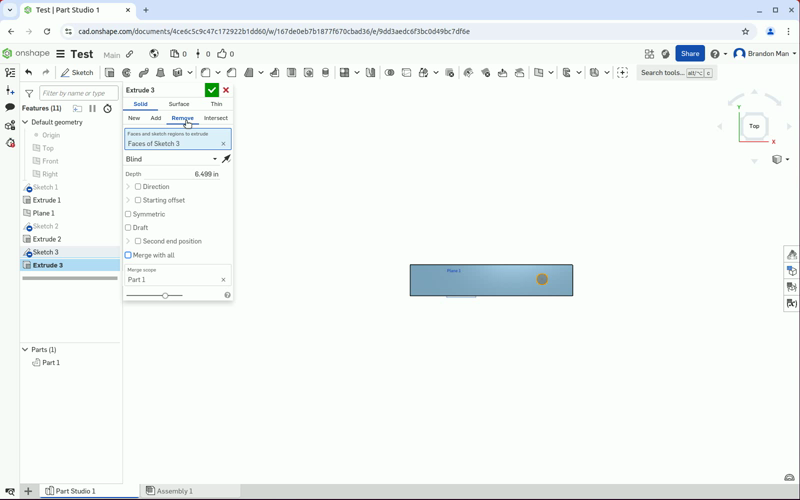
key(space)
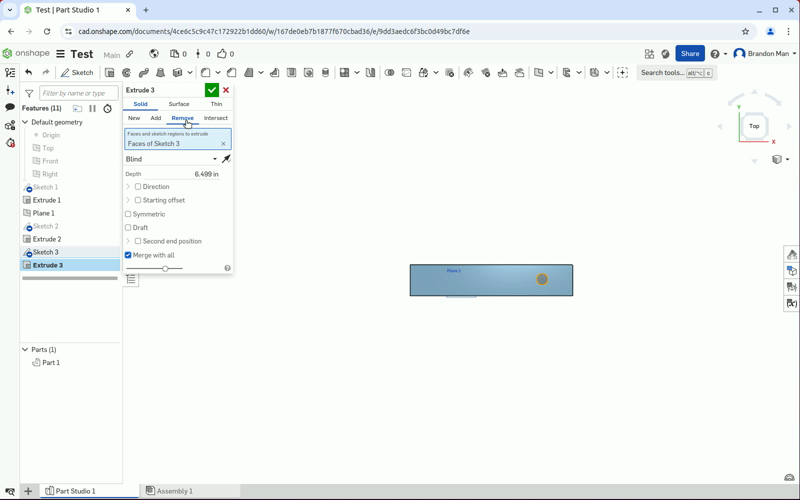
key(enter)
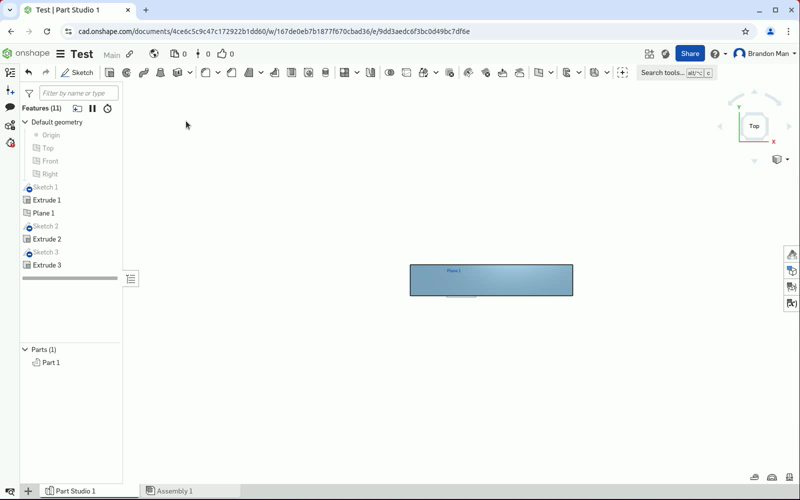
key(shift+h)
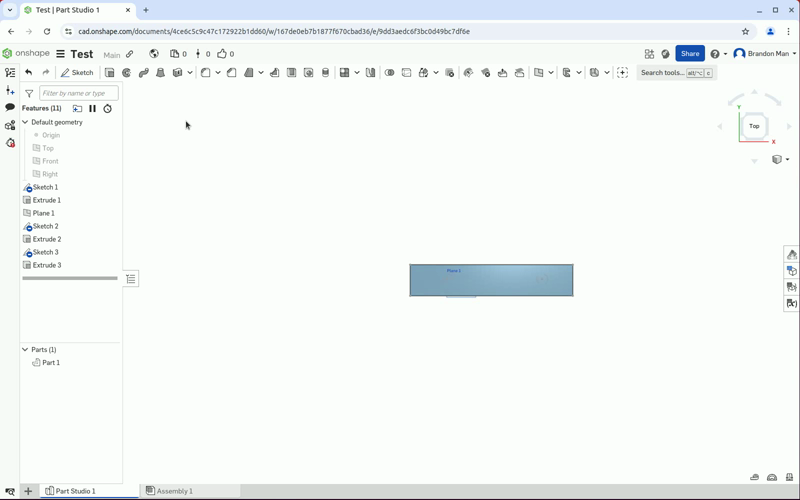
key(shift+h)
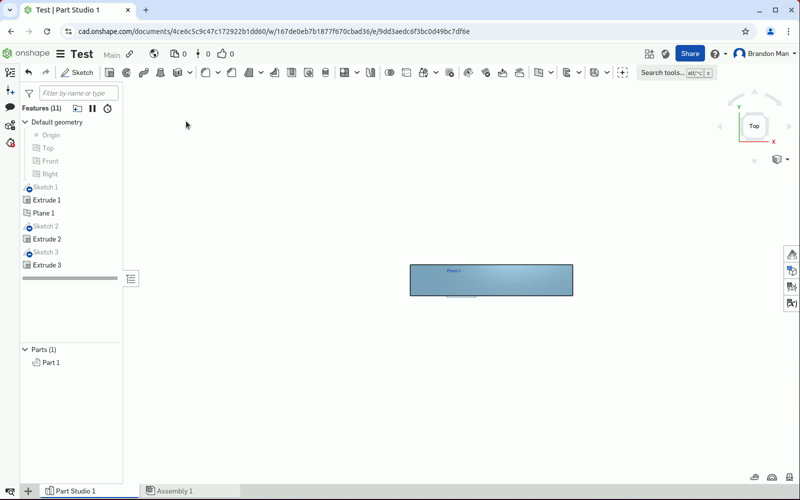
mouse_move(73, 189)
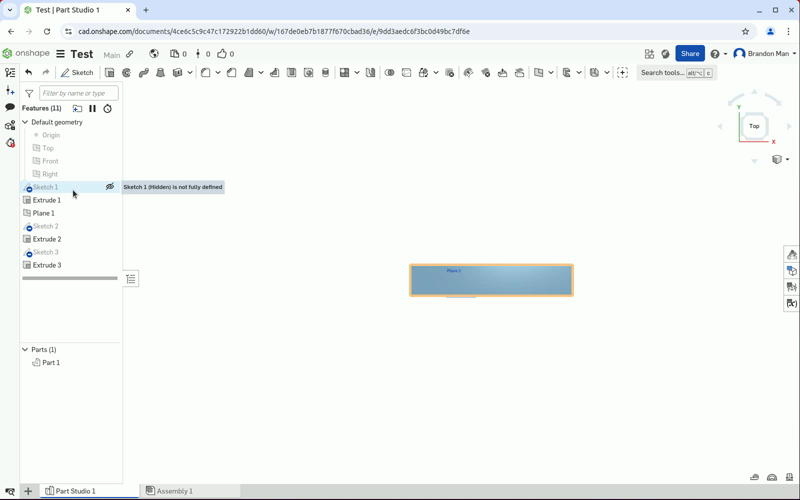
click(73, 189)
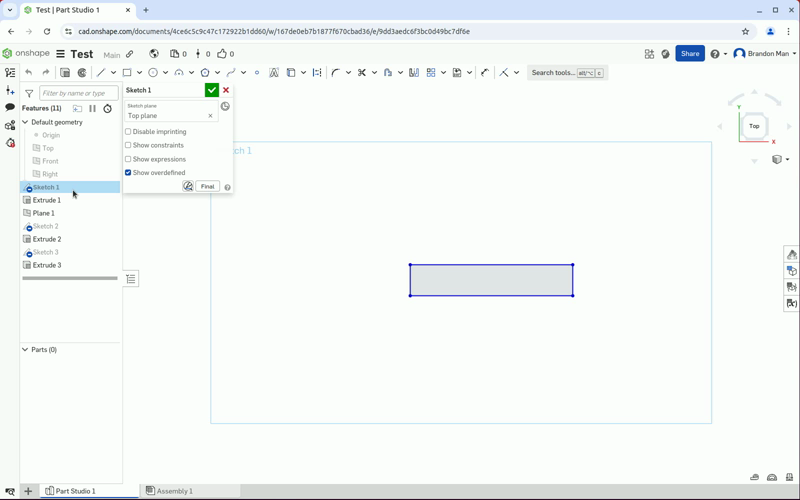
mouse_move(229, 92)
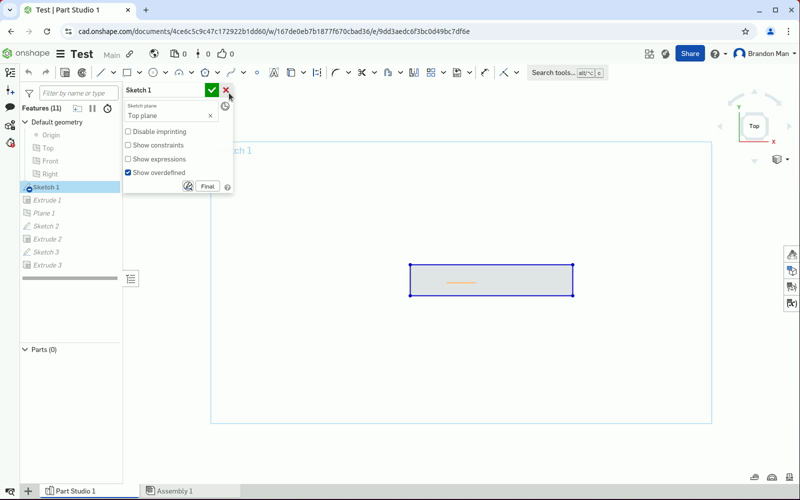
click(229, 92)
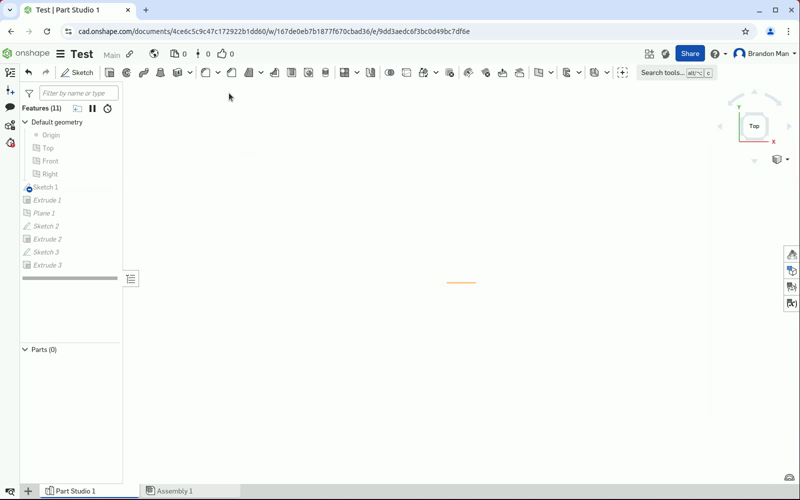
key(shift+s)
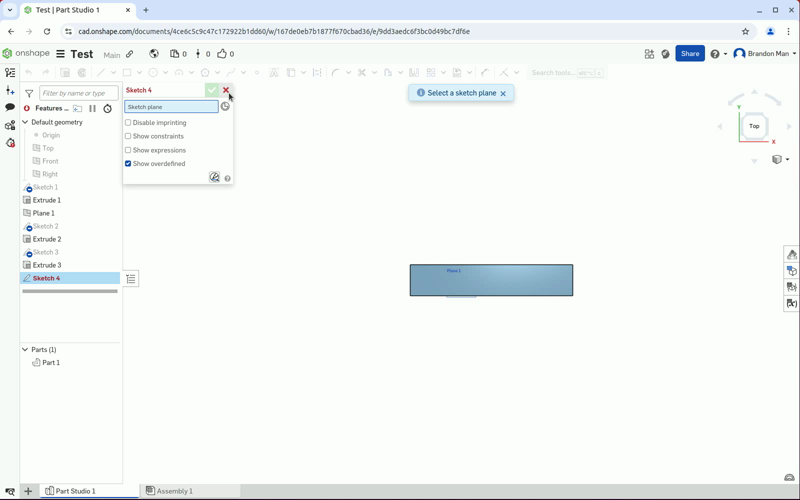
mouse_move(73, 215)
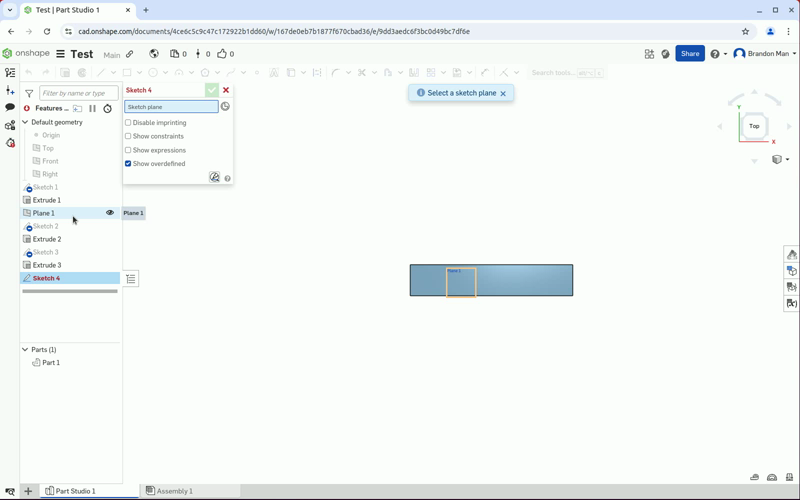
click(73, 215)
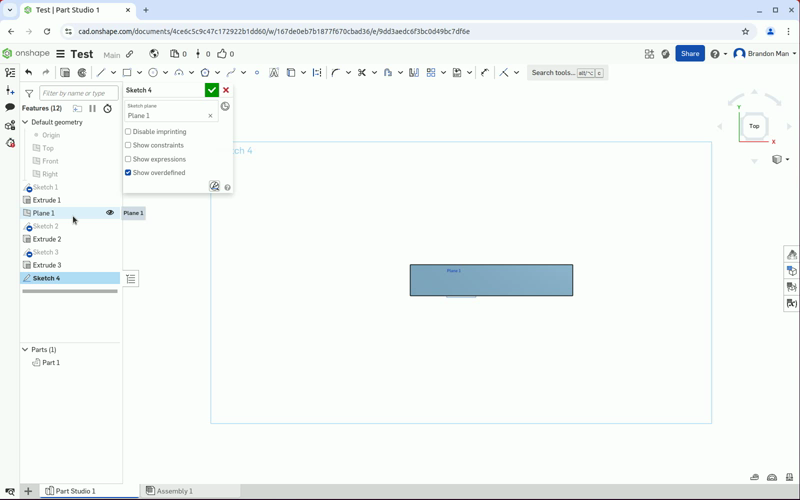
mouse_move(73, 352)
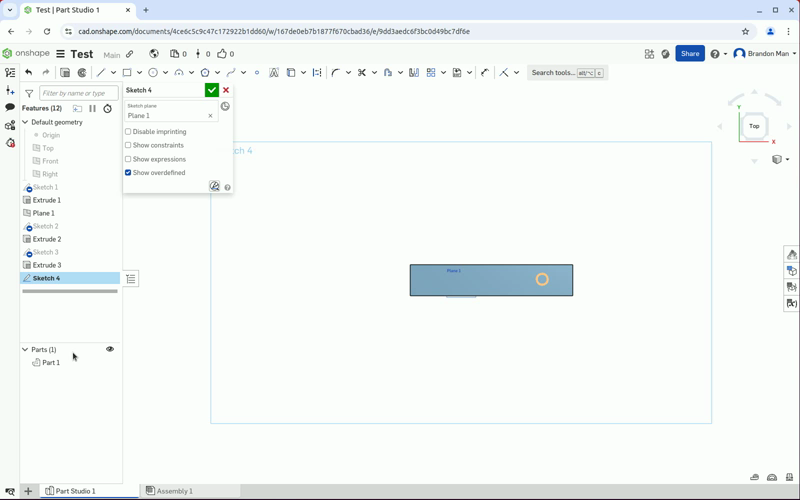
key(y)
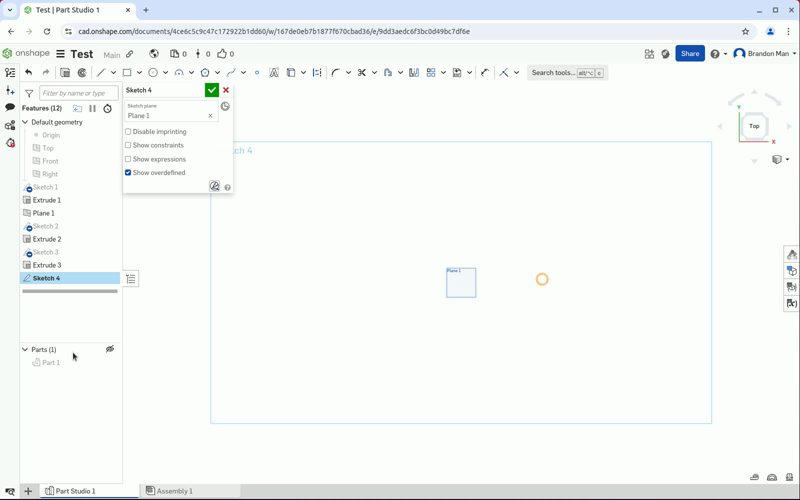
key(c)
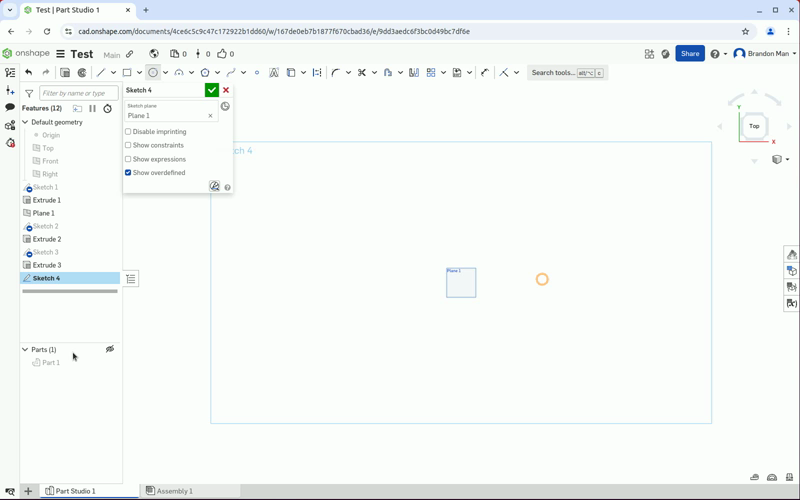
key_down(shift)
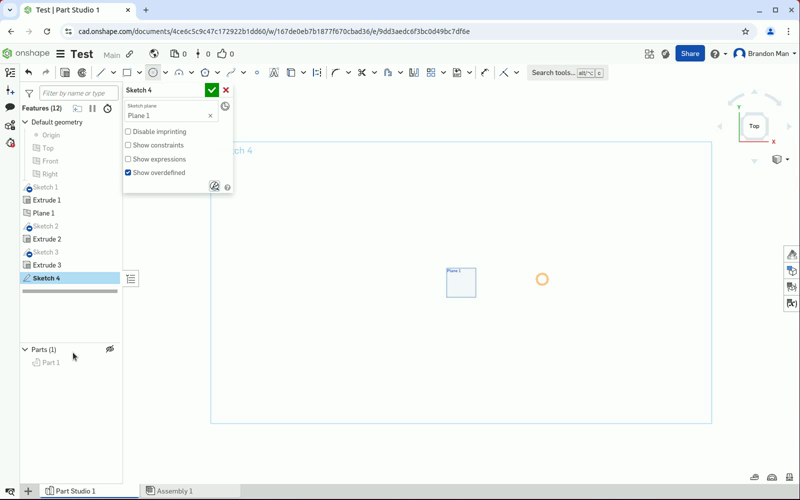
mouse_move(479, 279)
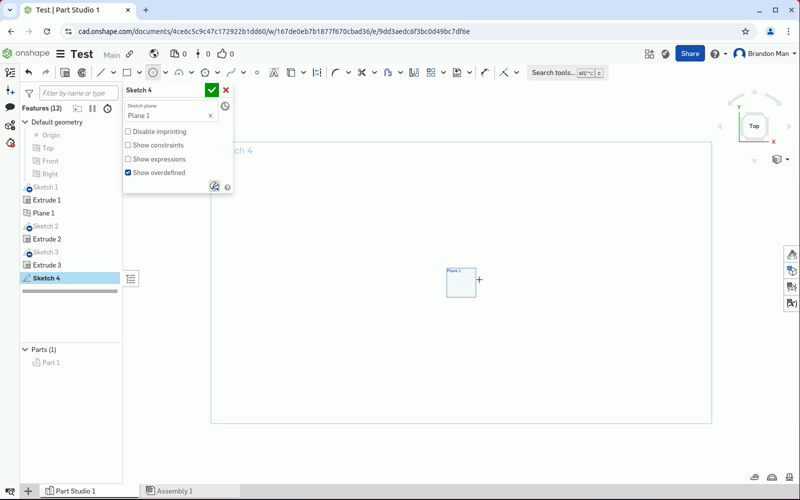
click(479, 279)
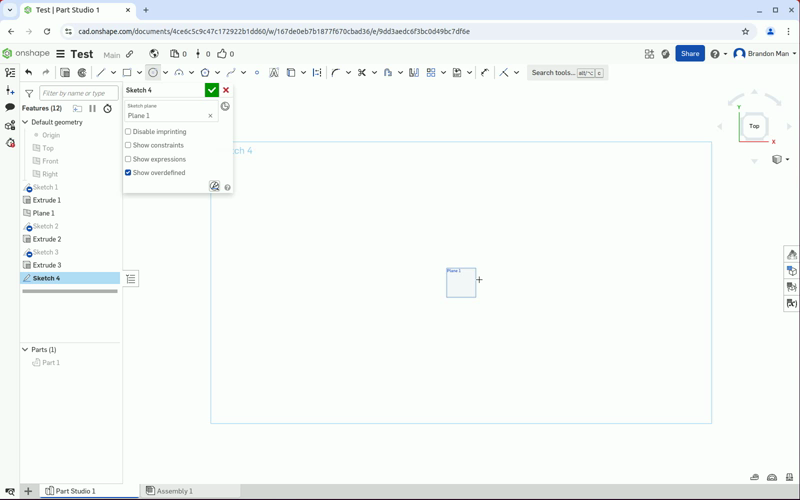
key_up(shift)
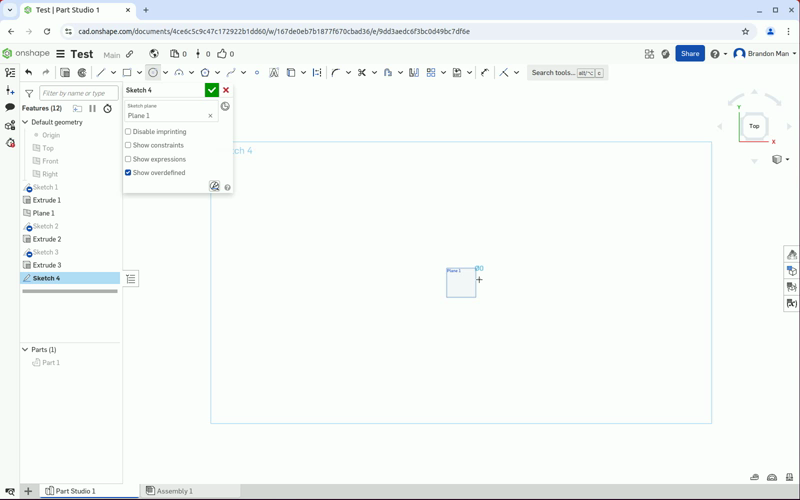
mouse_move(484, 279)
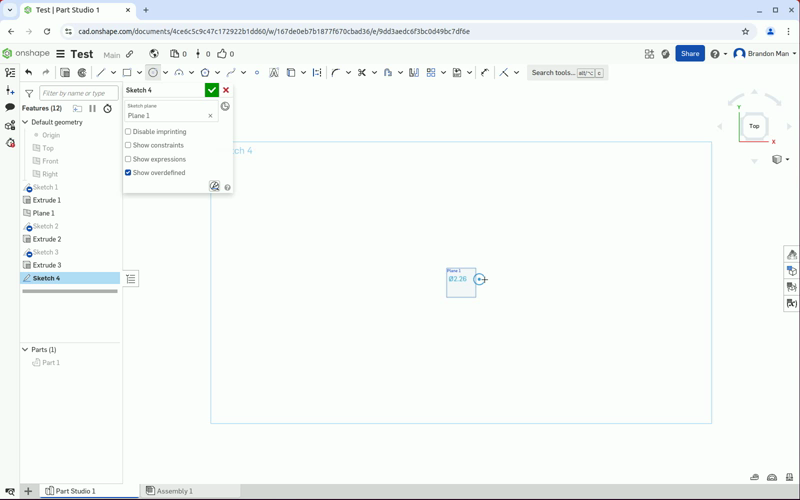
click(484, 279)
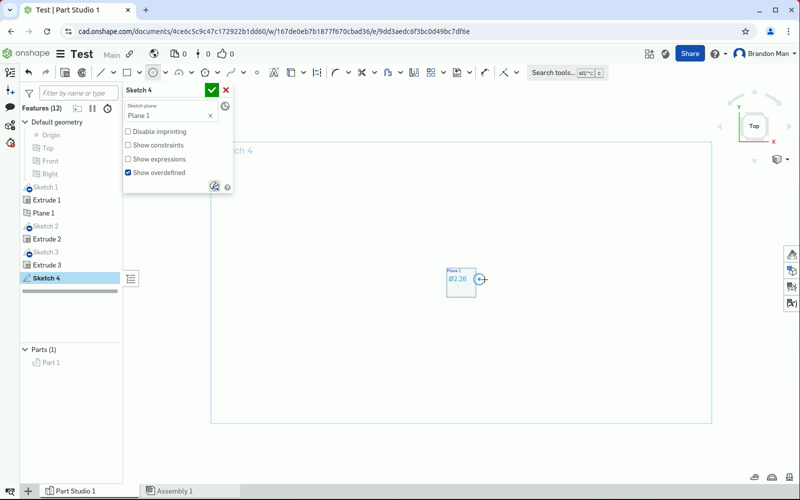
key(esc)
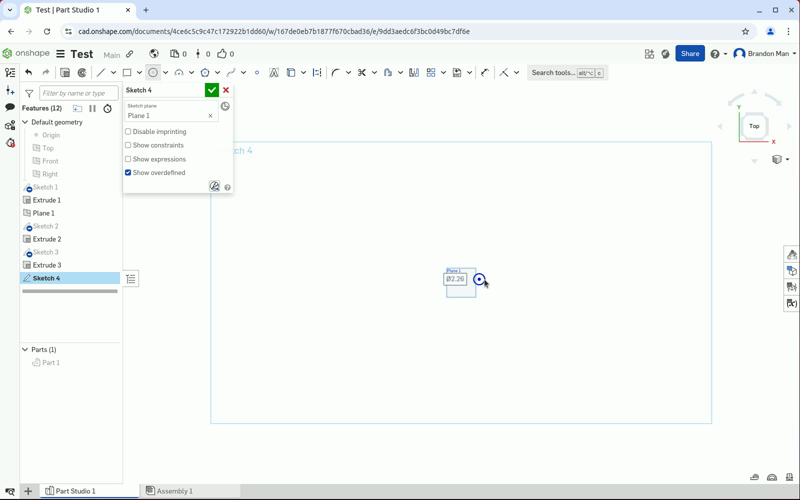
mouse_move(477, 282)
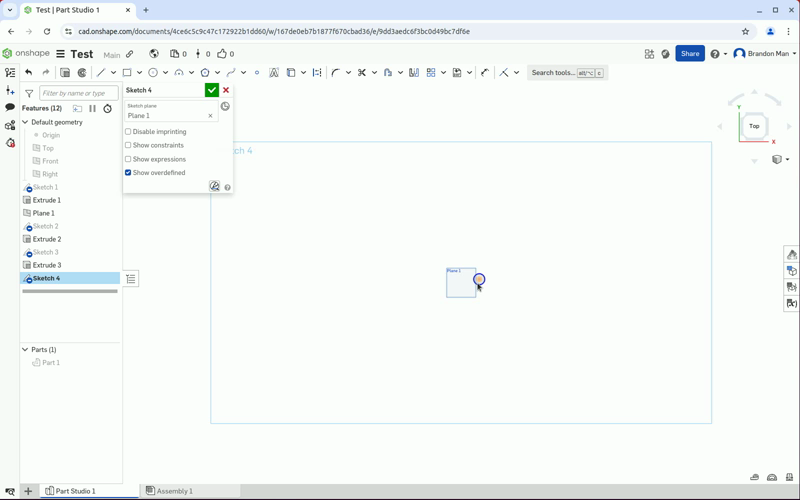
scroll(6)
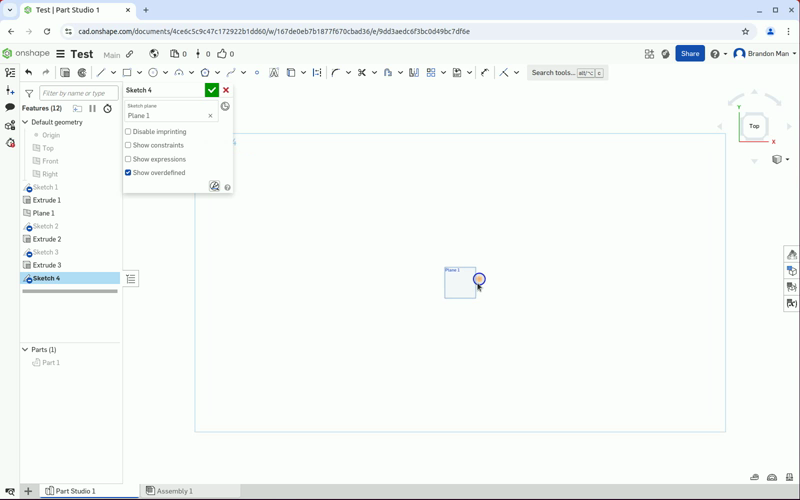
scroll(6)
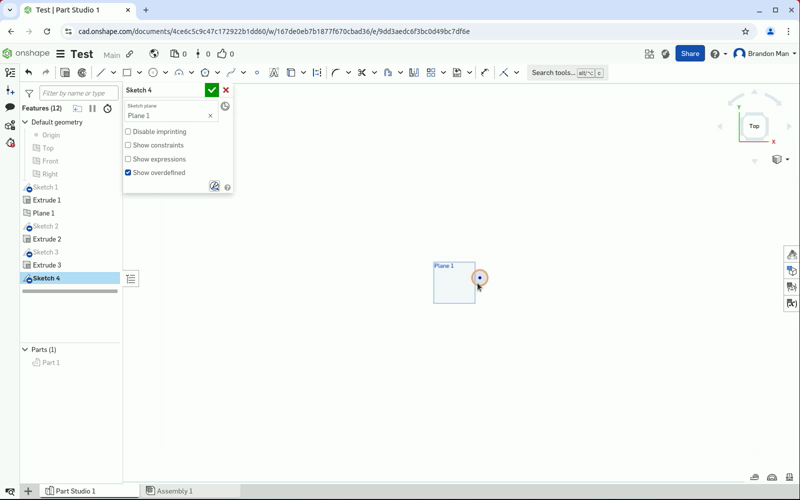
scroll(6)
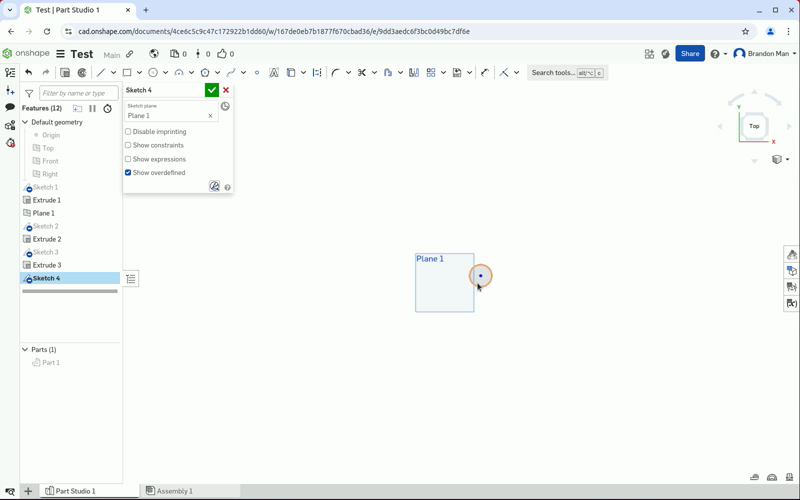
scroll(6)
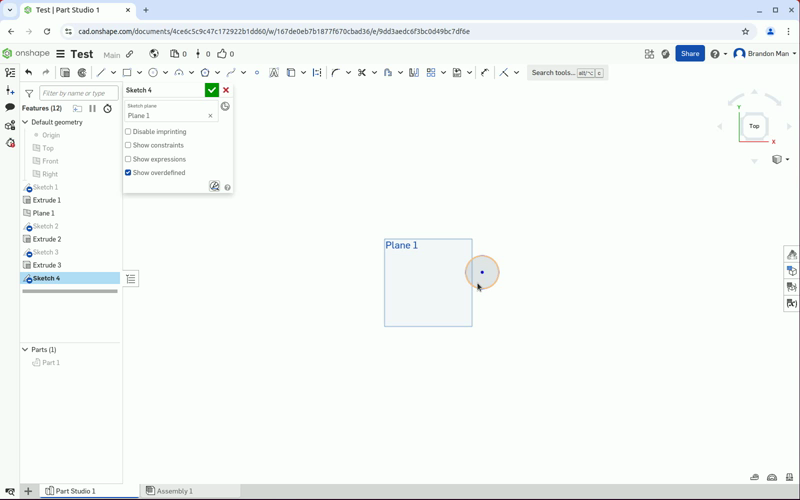
scroll(6)
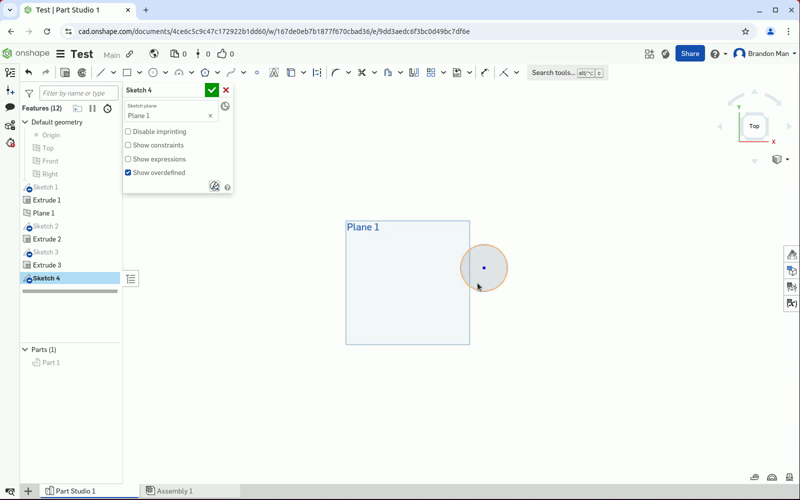
scroll(6)
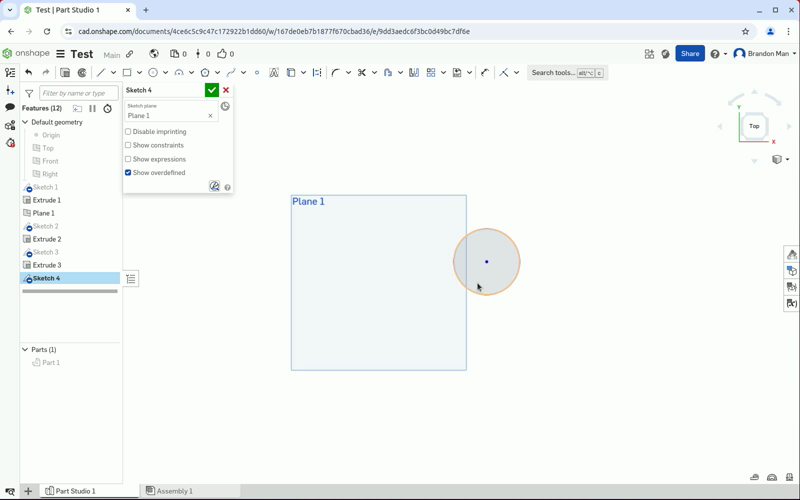
scroll(6)
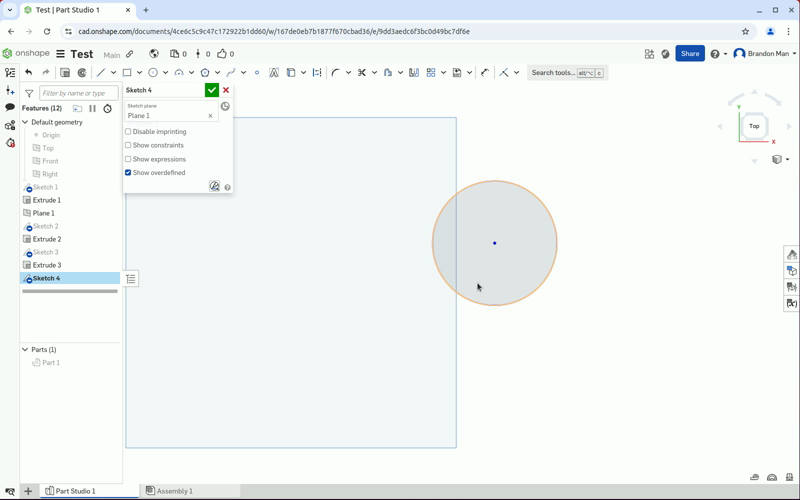
click(477, 282)
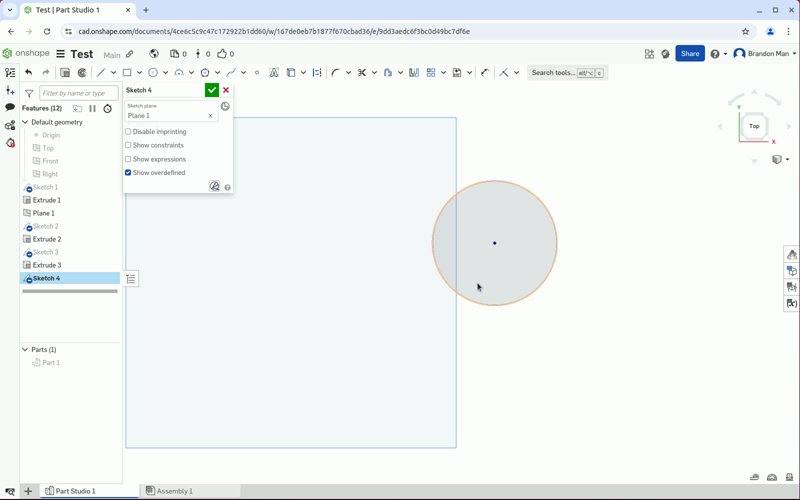
scroll(-6)
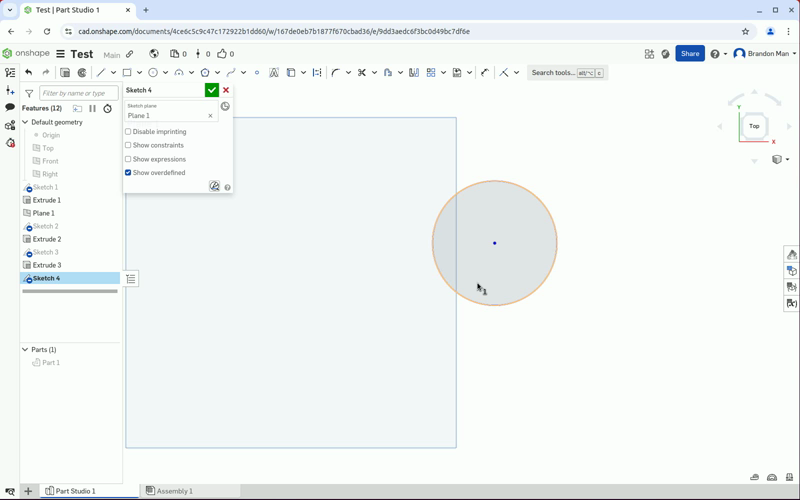
scroll(-6)
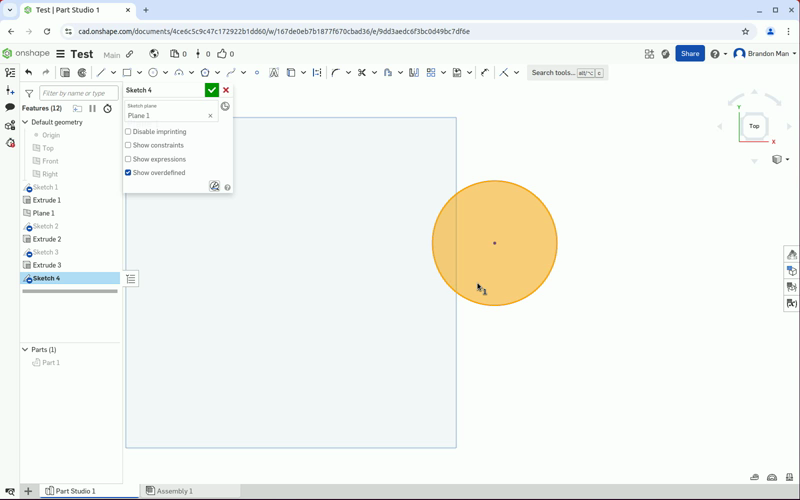
scroll(-6)
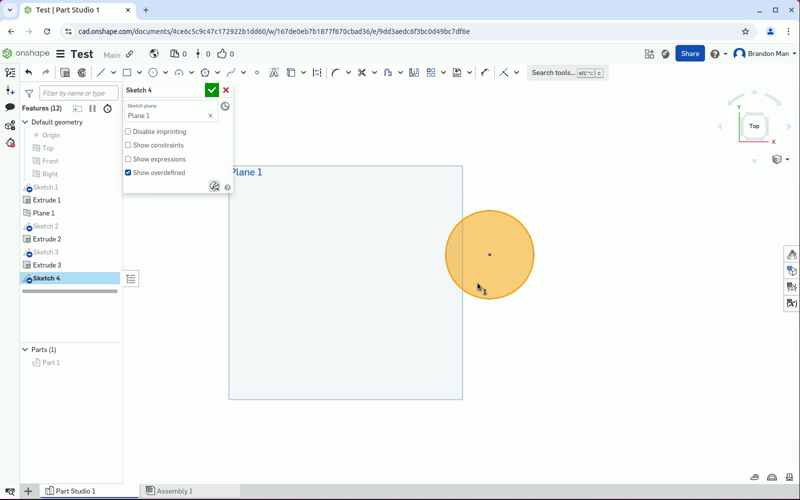
scroll(-6)
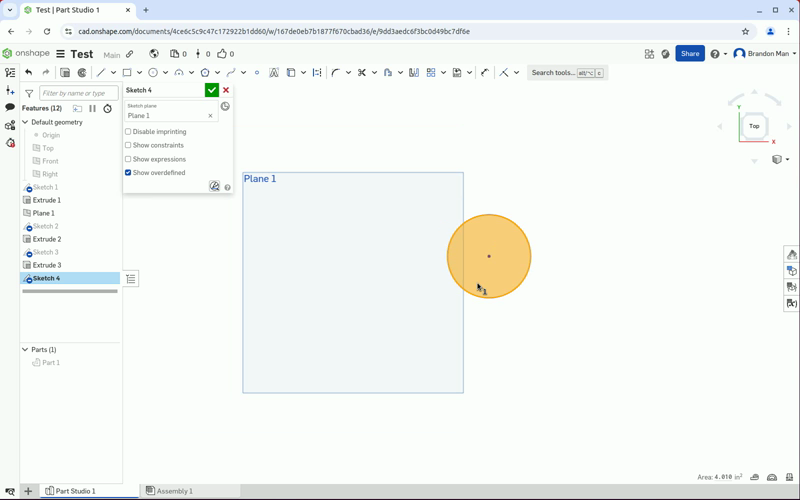
scroll(-6)
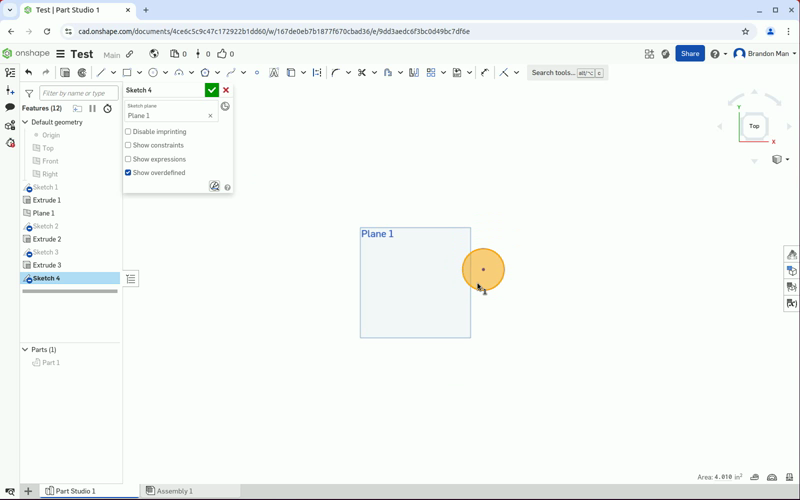
scroll(-6)
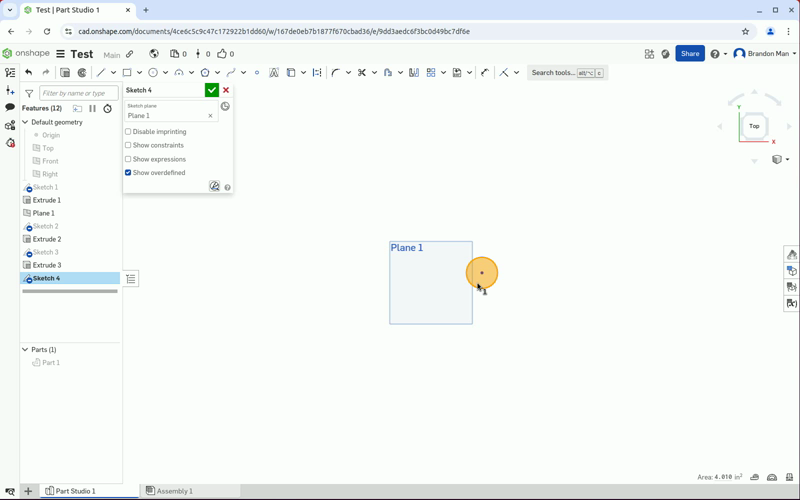
scroll(-6)
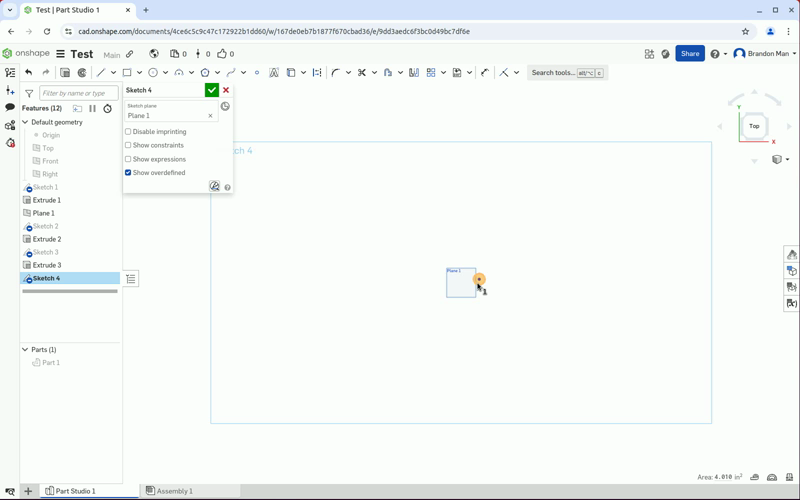
mouse_move(73, 352)
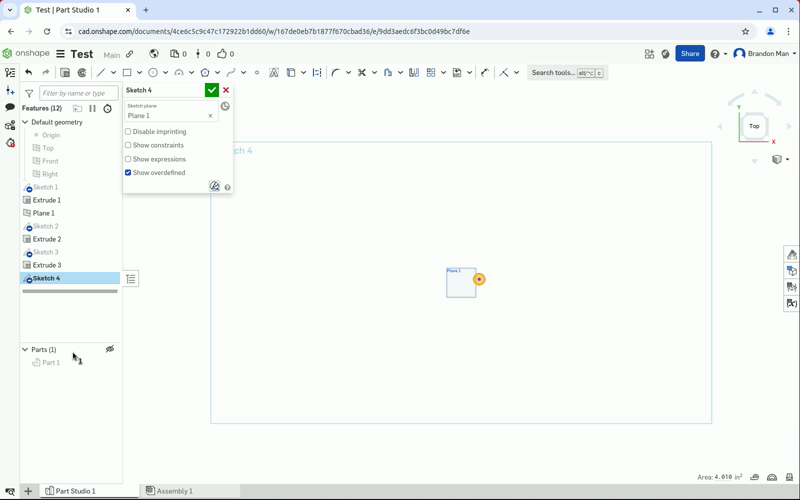
key(shift+y)
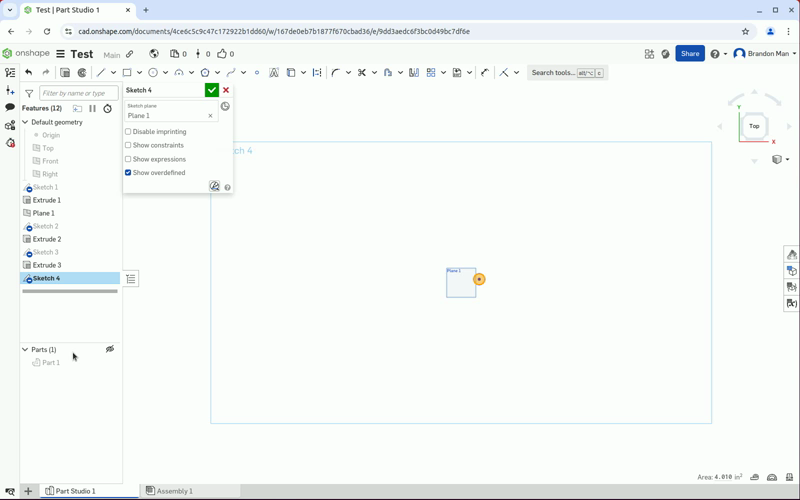
key(shift+e)
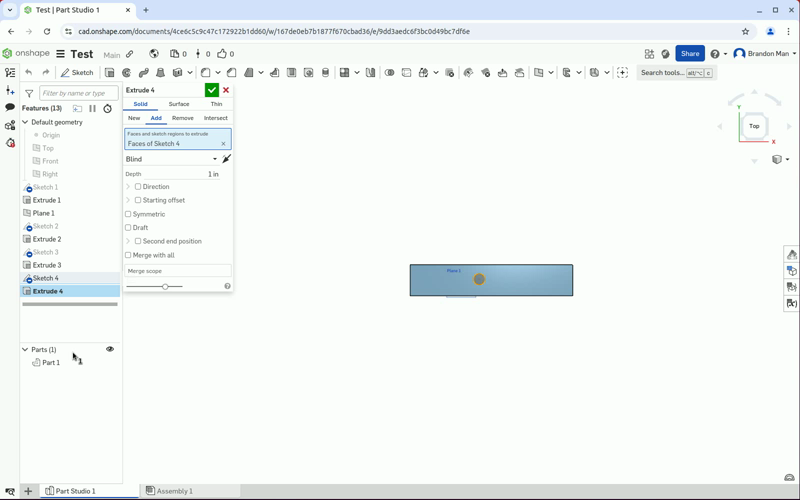
mouse_move(143, 106)
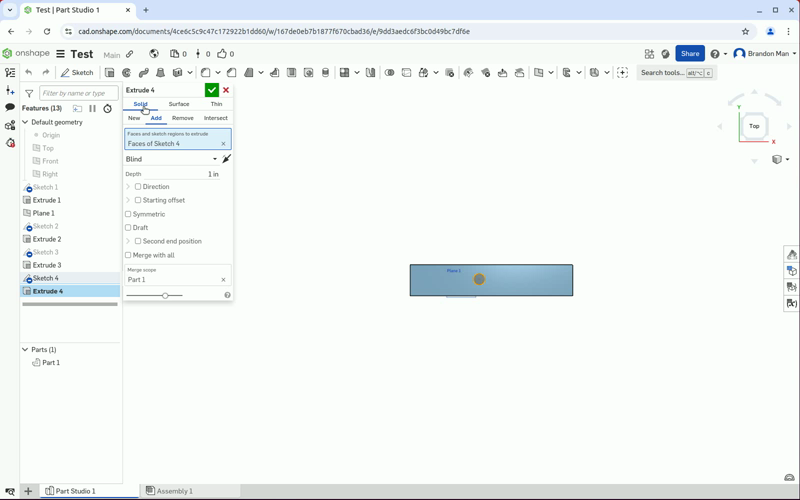
click(143, 106)
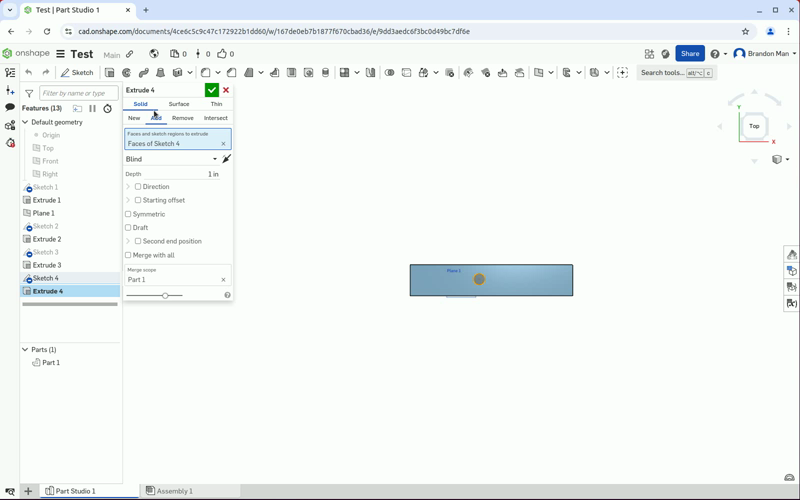
mouse_move(186, 120)
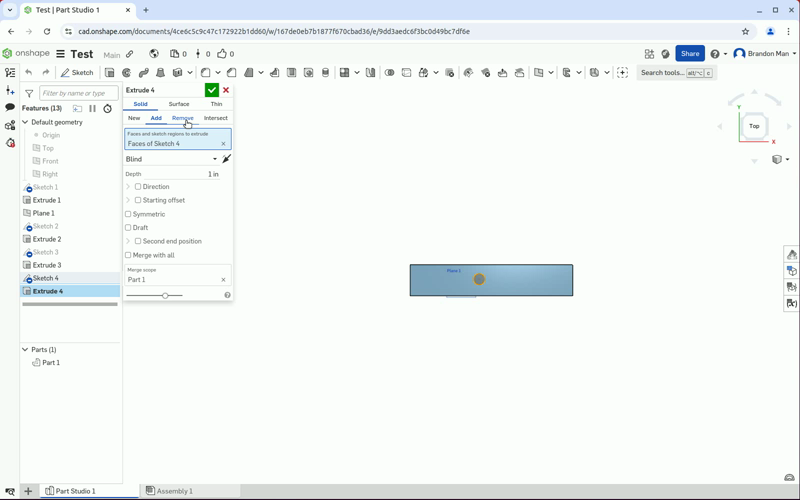
click(186, 120)
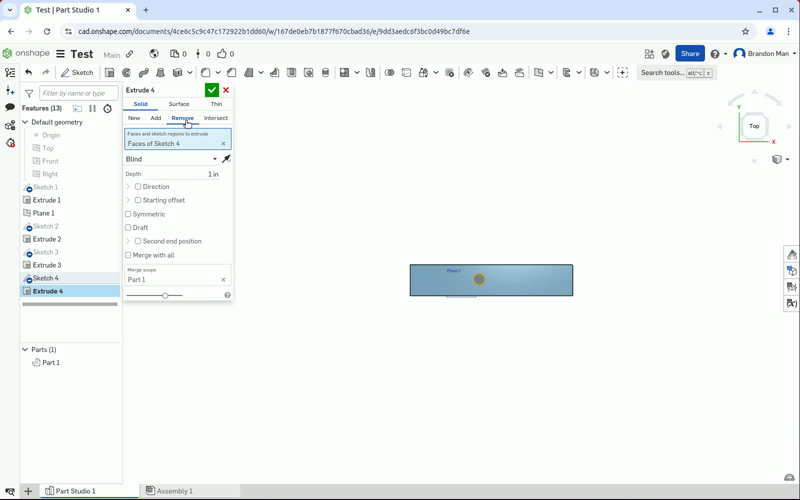
key(tab, 4)
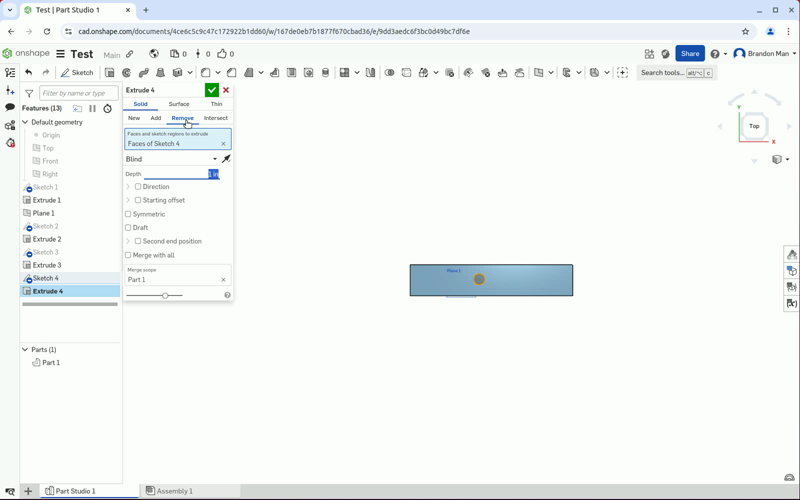
text(6.499)
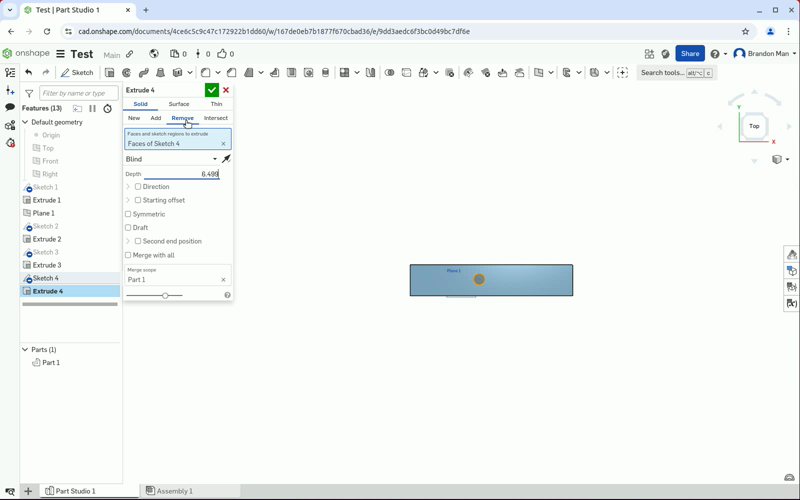
key(tab, 6)
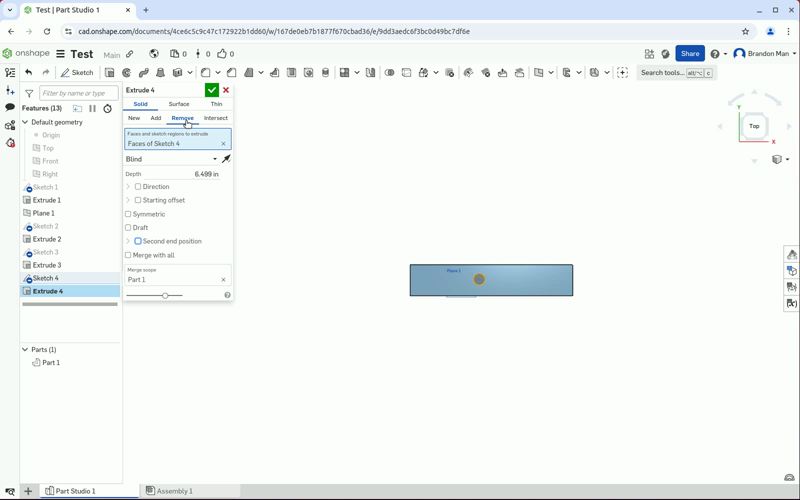
key(space)
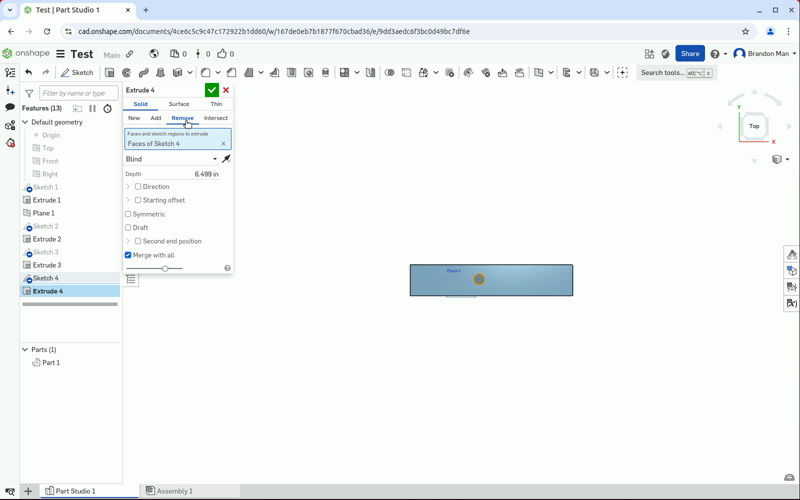
key(enter)
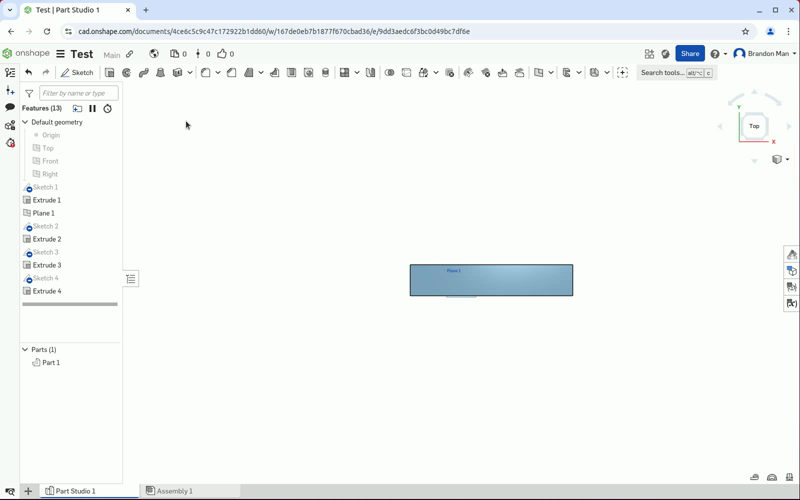
key(shift+h)
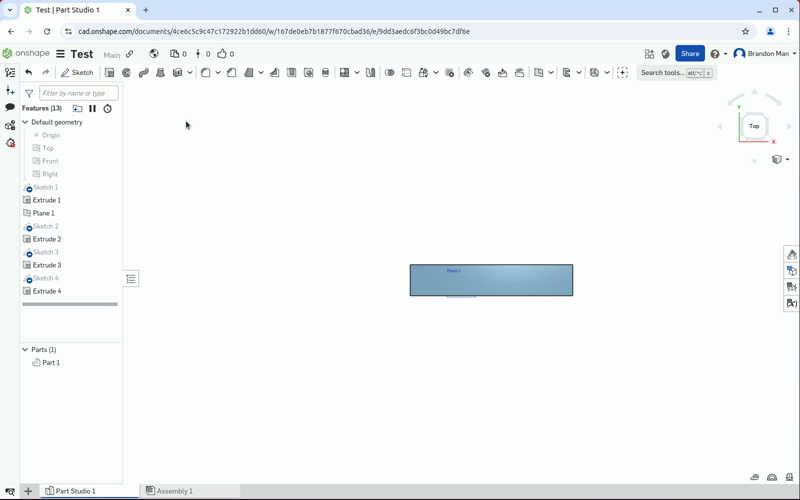
key(shift+h)
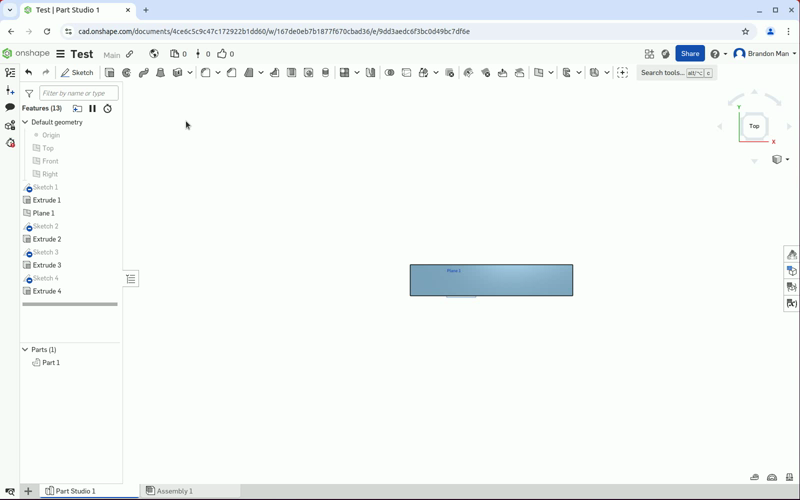
mouse_move(73, 189)
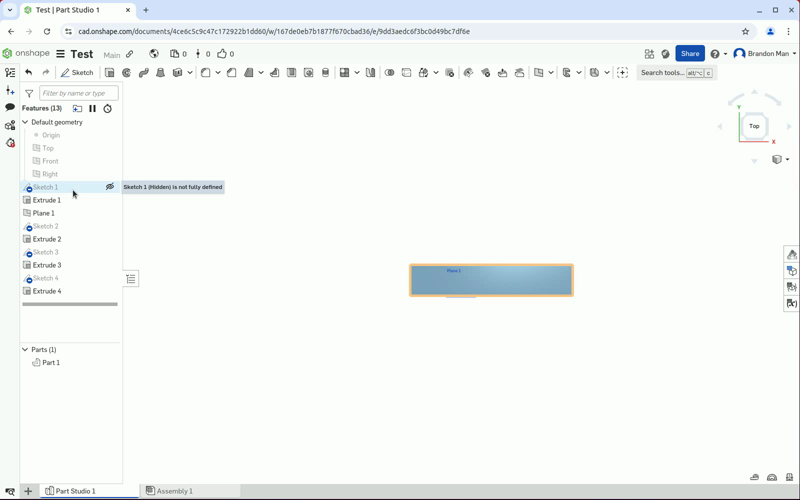
click(73, 189)
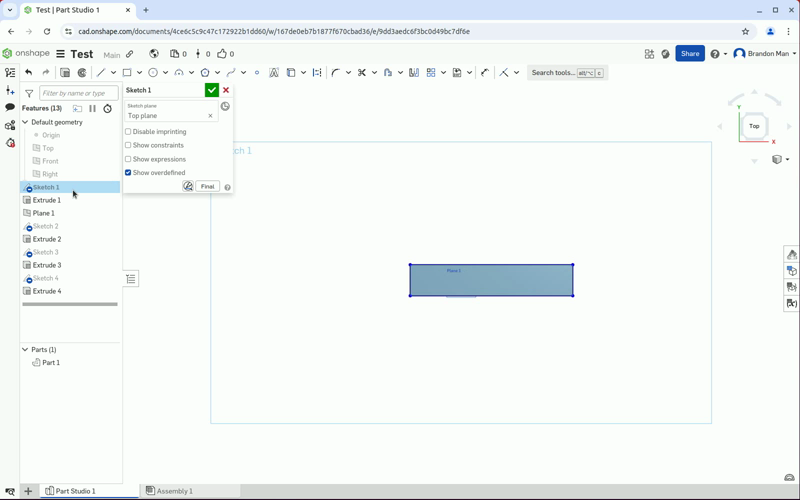
mouse_move(229, 92)
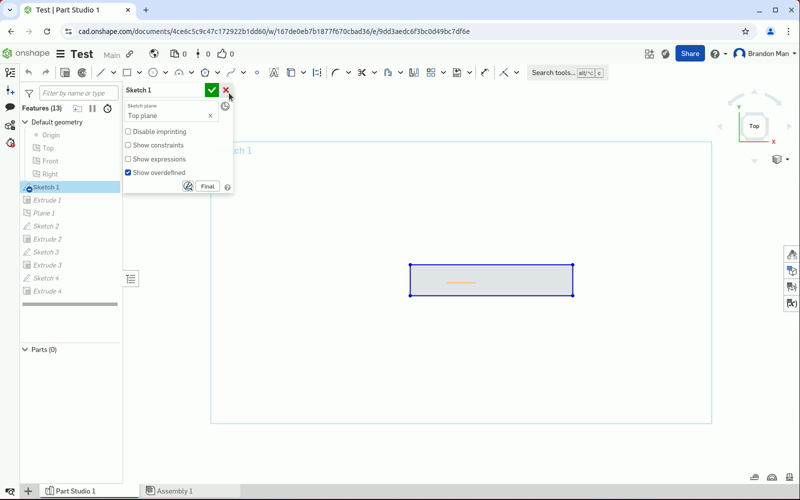
click(229, 92)
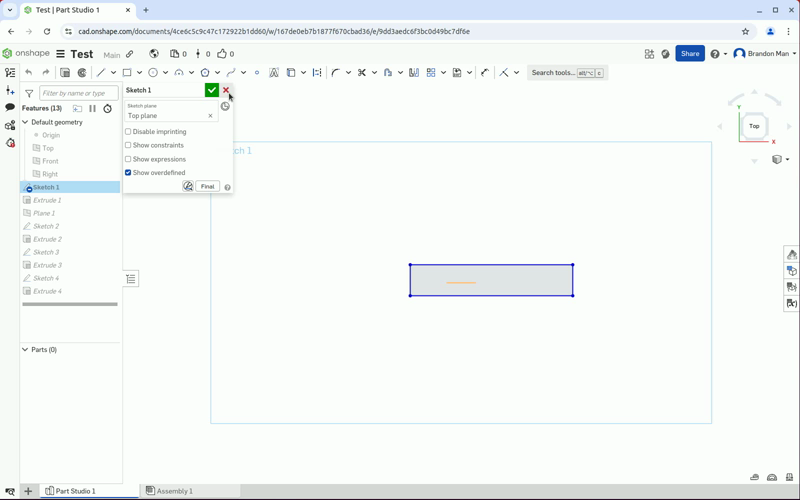
key(shift+s)
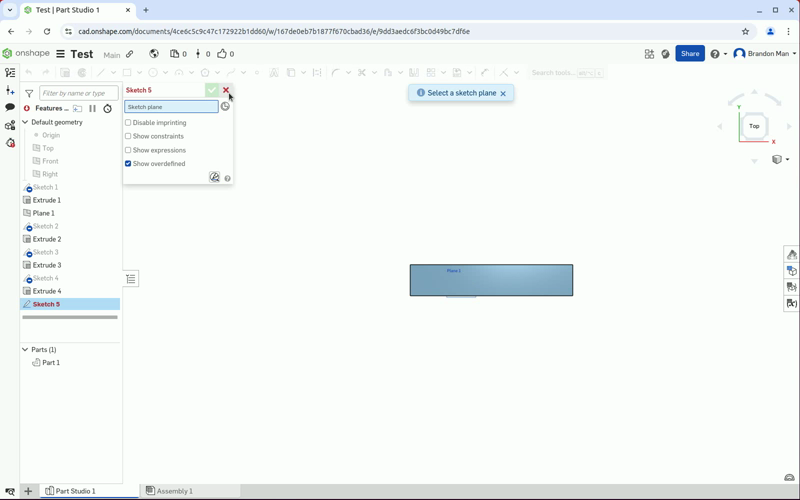
mouse_move(73, 215)
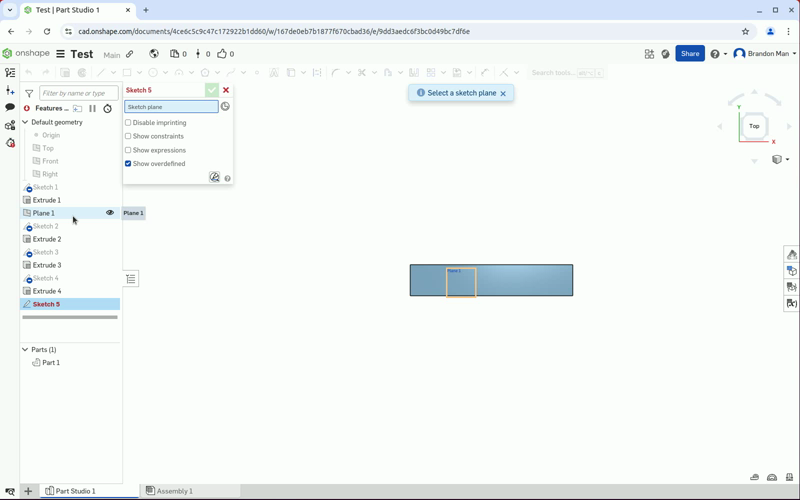
click(73, 215)
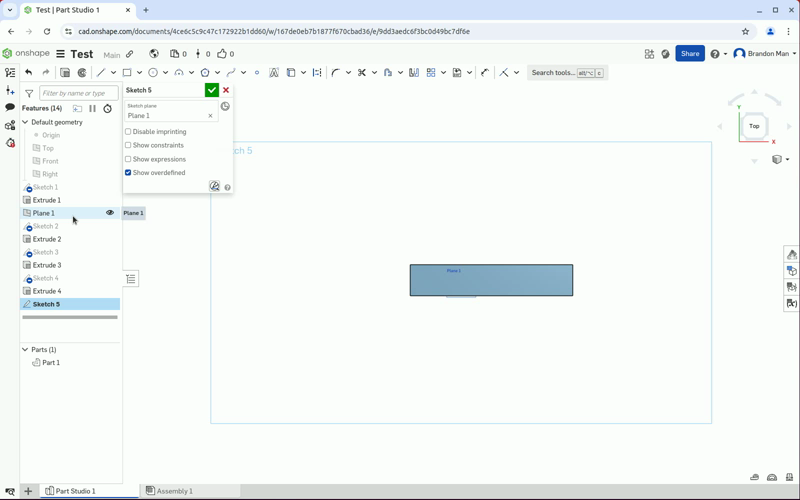
mouse_move(73, 352)
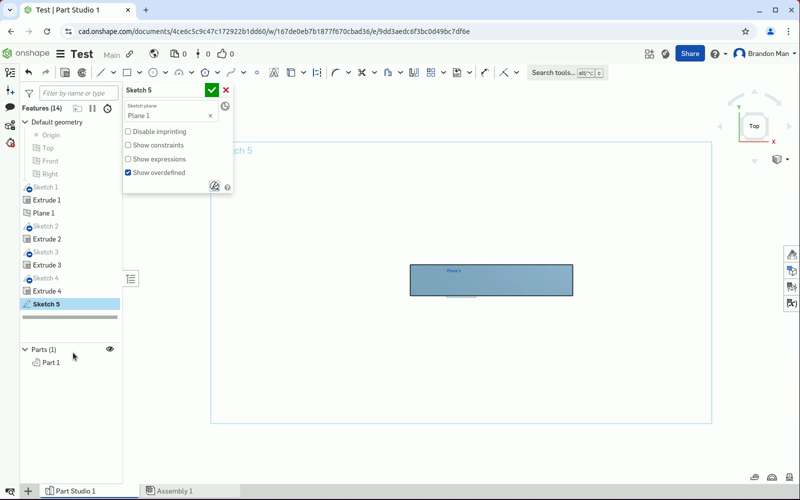
key(y)
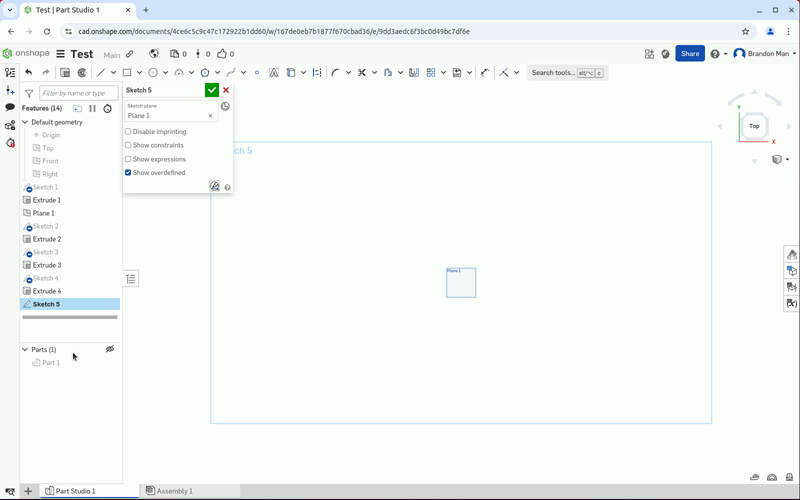
key(c)
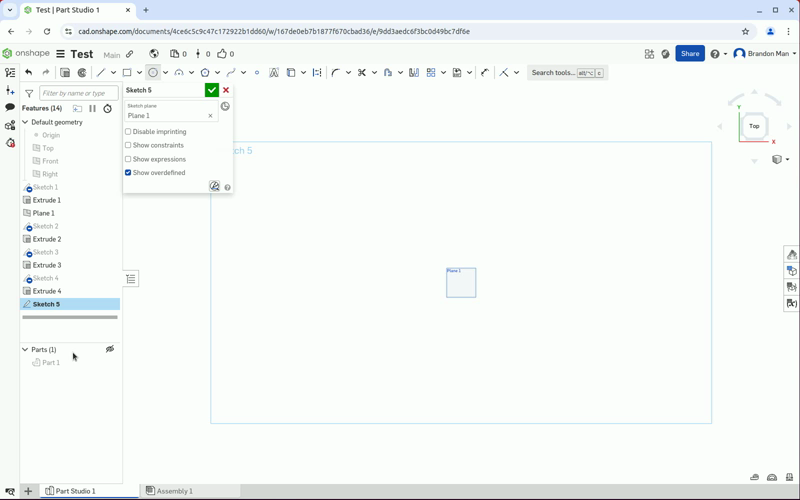
key_down(shift)
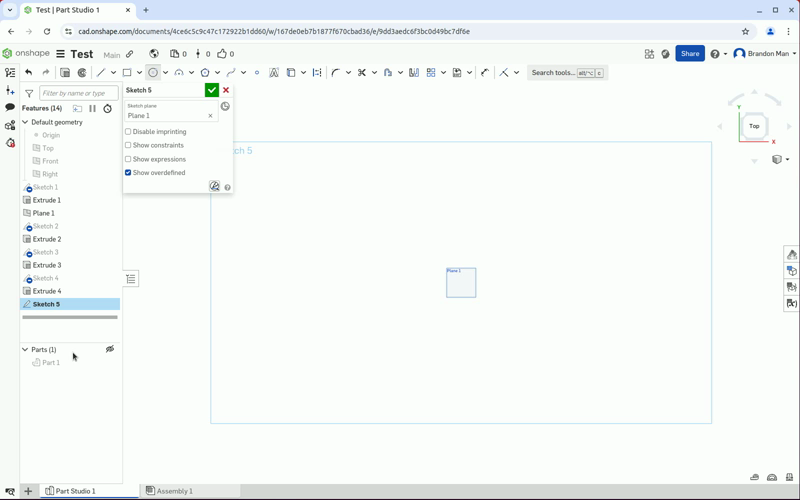
mouse_move(510, 279)
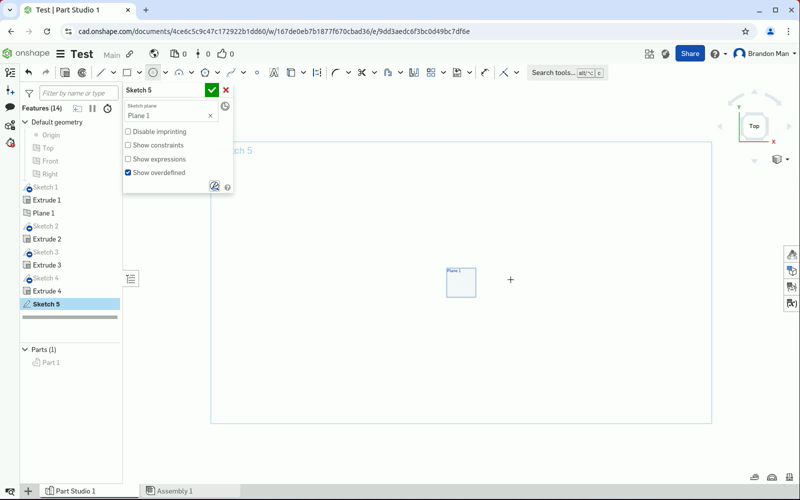
click(510, 279)
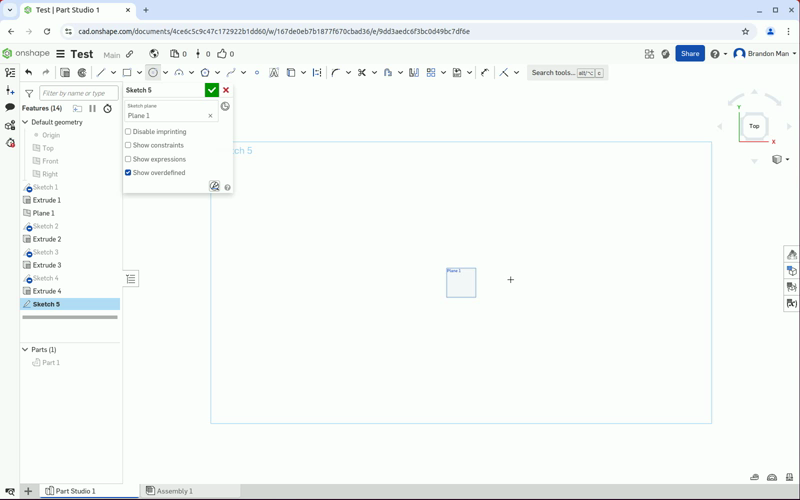
key_up(shift)
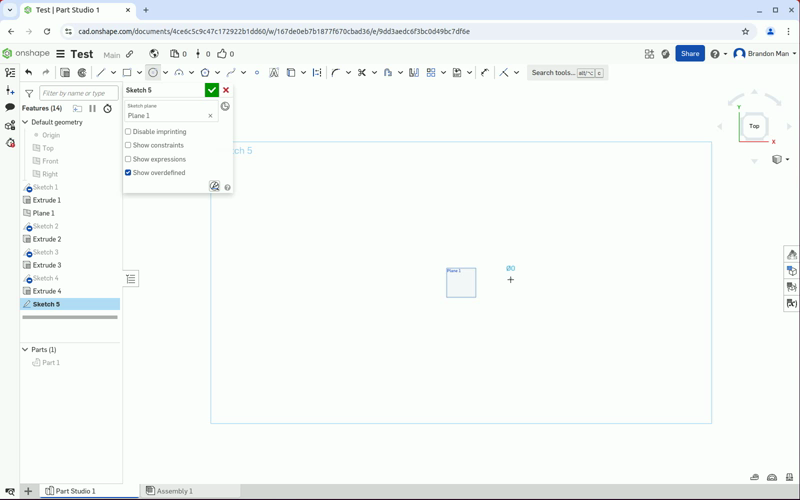
mouse_move(515, 279)
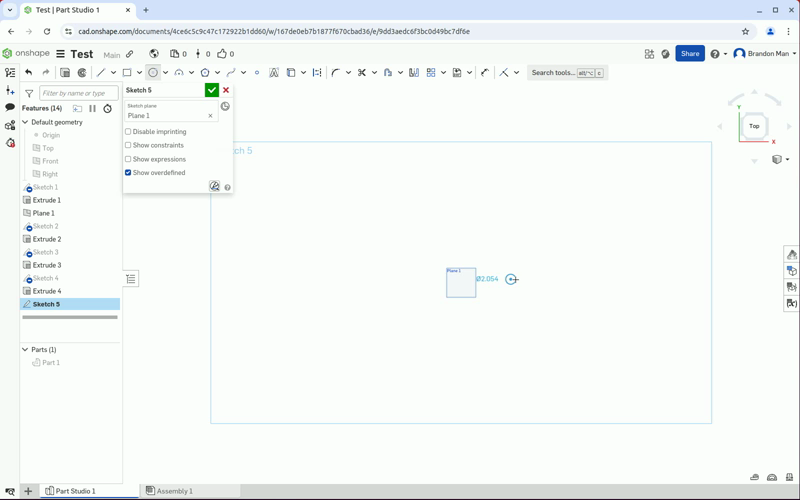
click(515, 279)
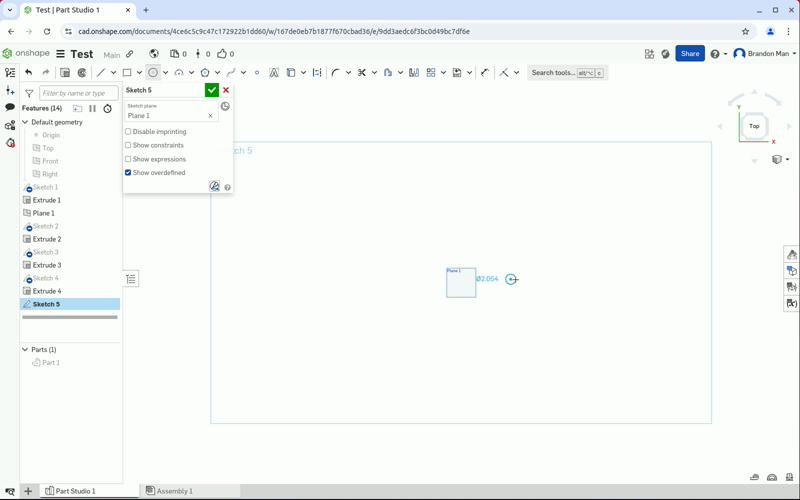
key(esc)
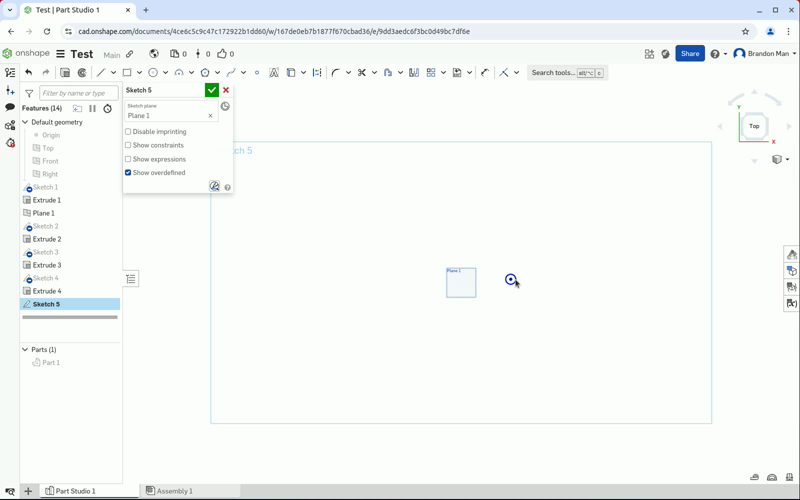
mouse_move(513, 281)
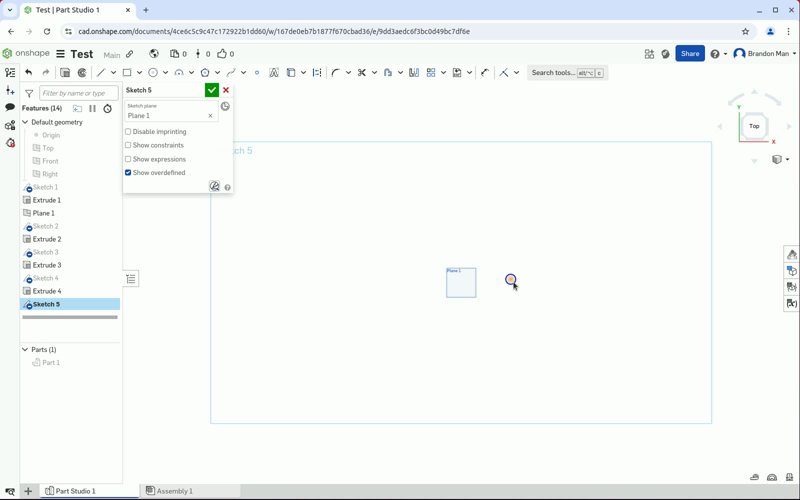
scroll(6)
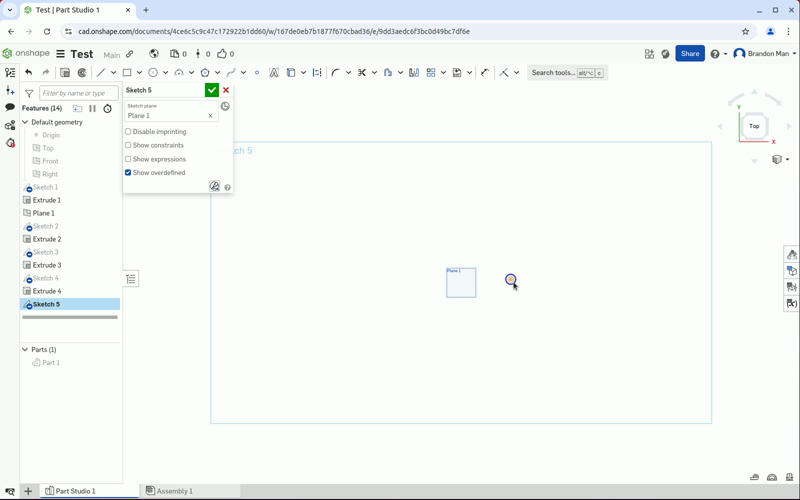
scroll(6)
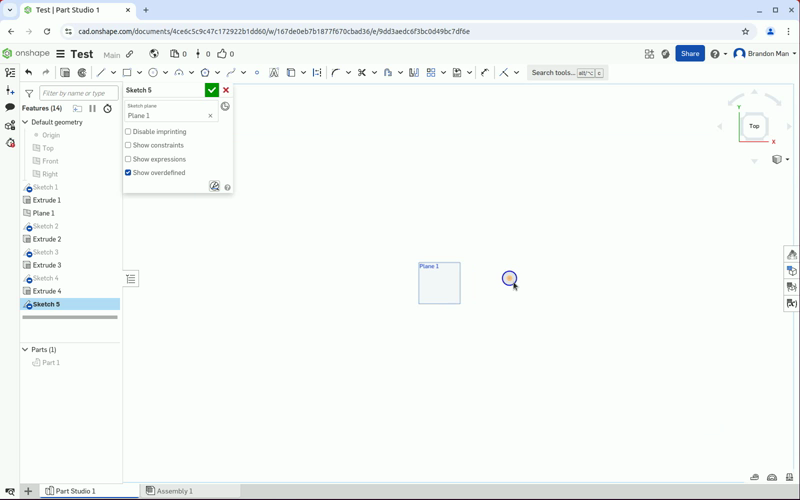
scroll(6)
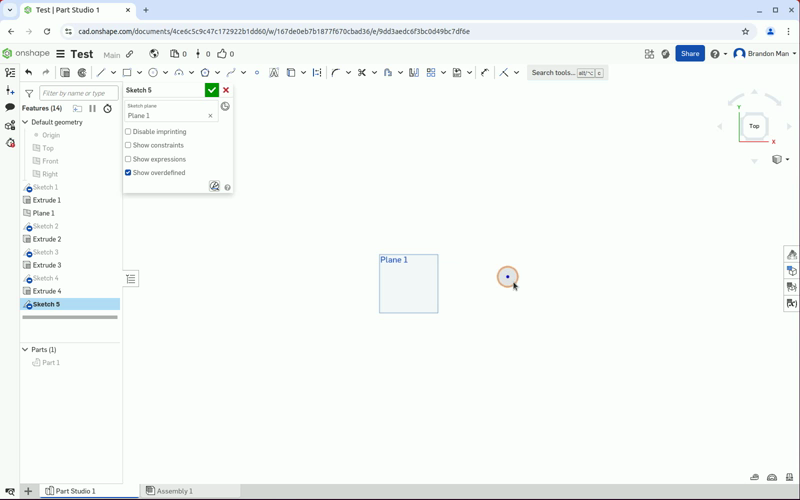
scroll(6)
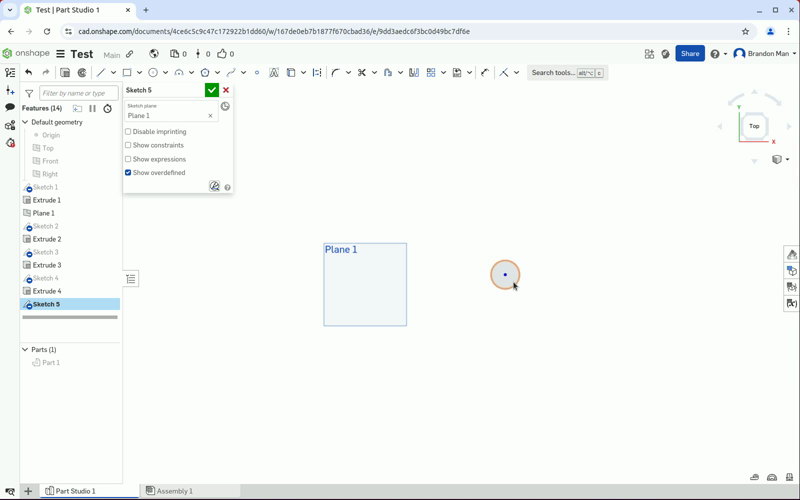
scroll(6)
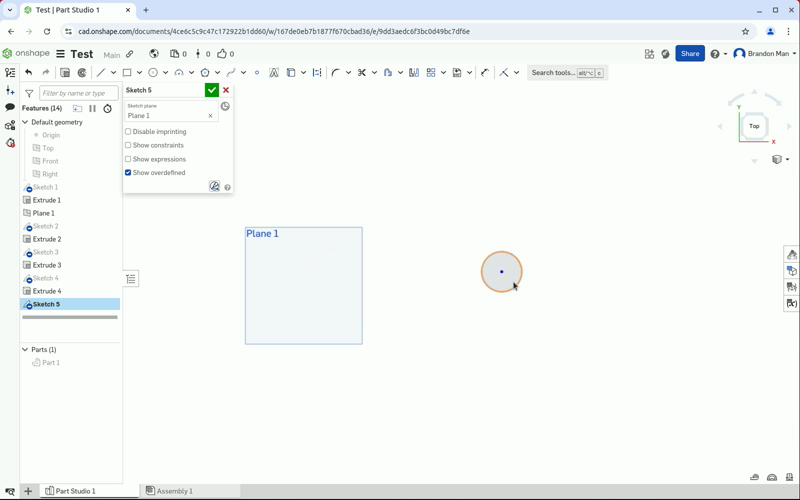
scroll(6)
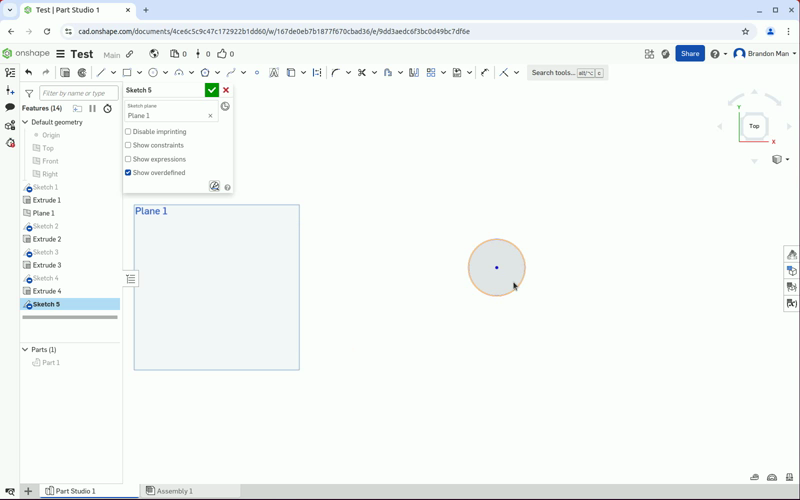
scroll(6)
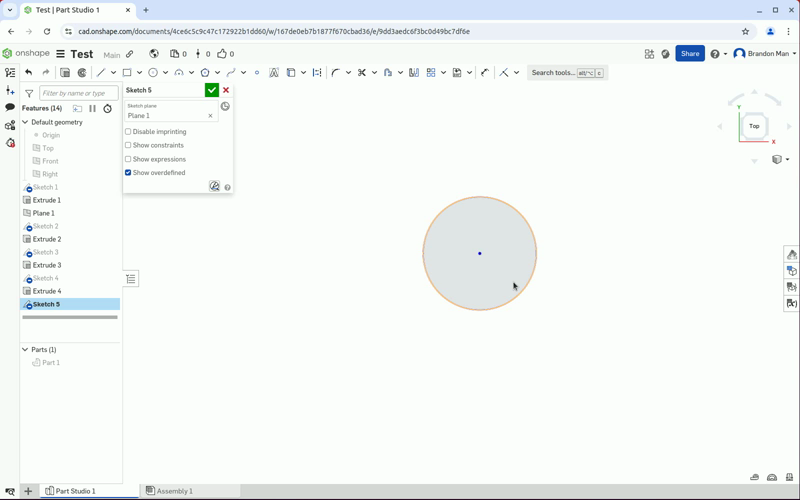
click(513, 281)
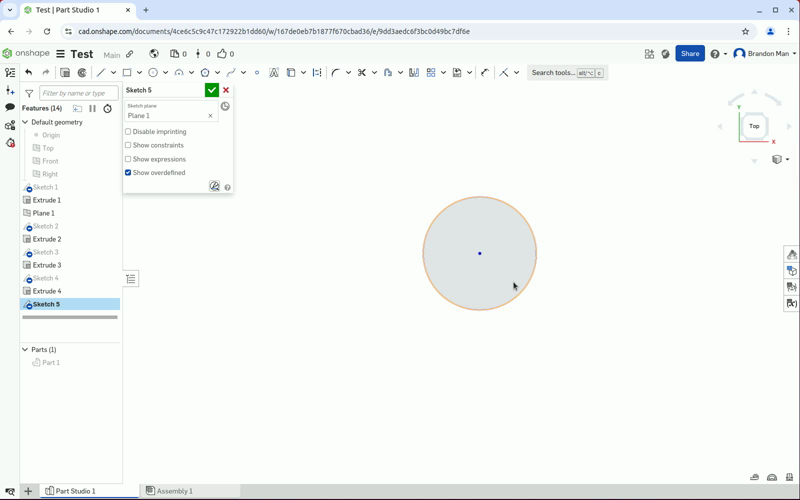
scroll(-6)
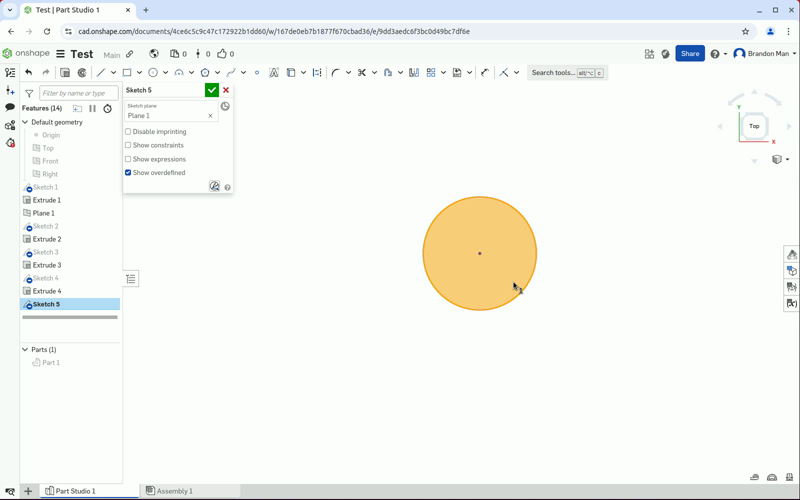
scroll(-6)
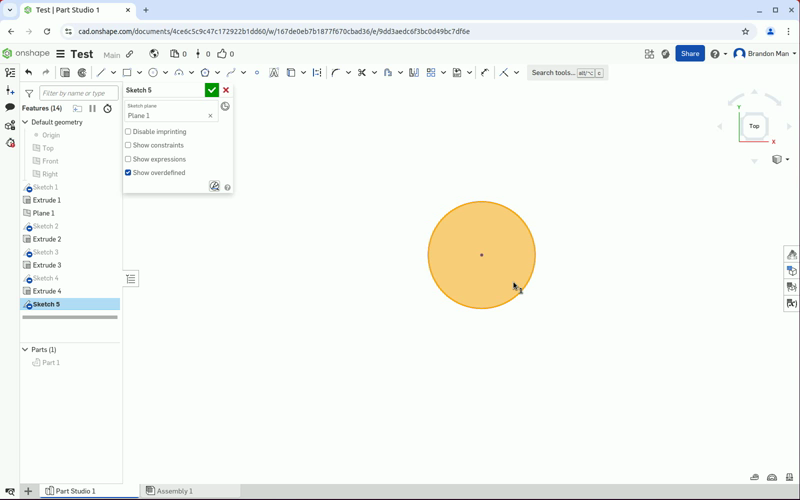
scroll(-6)
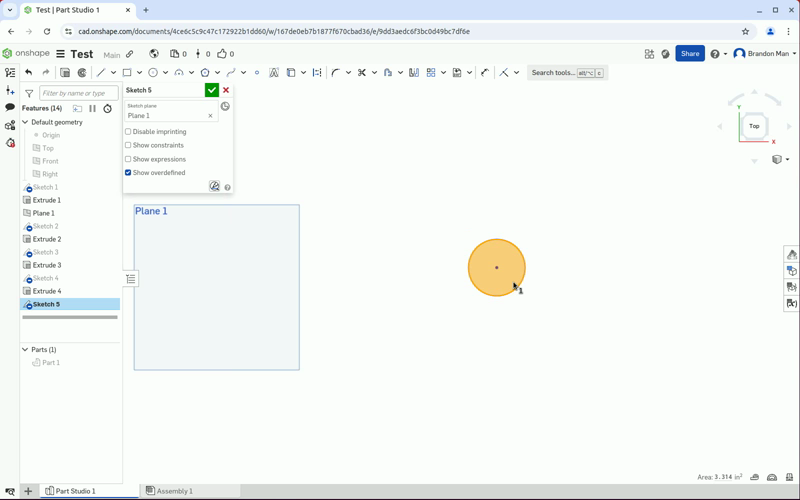
scroll(-6)
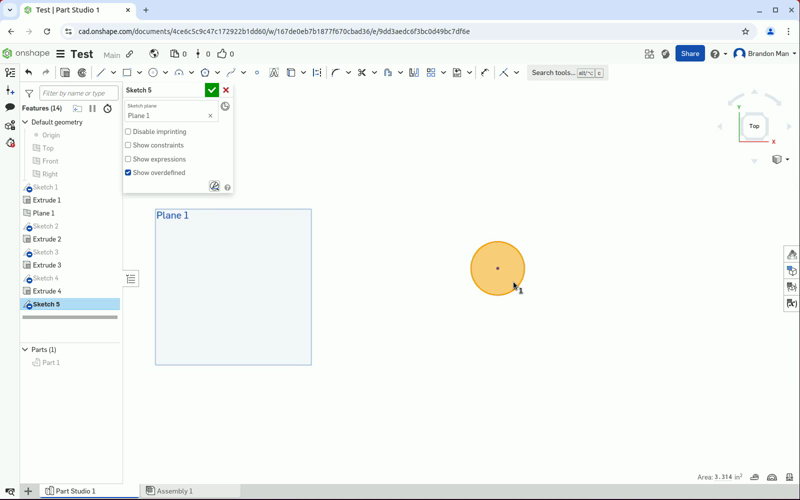
scroll(-6)
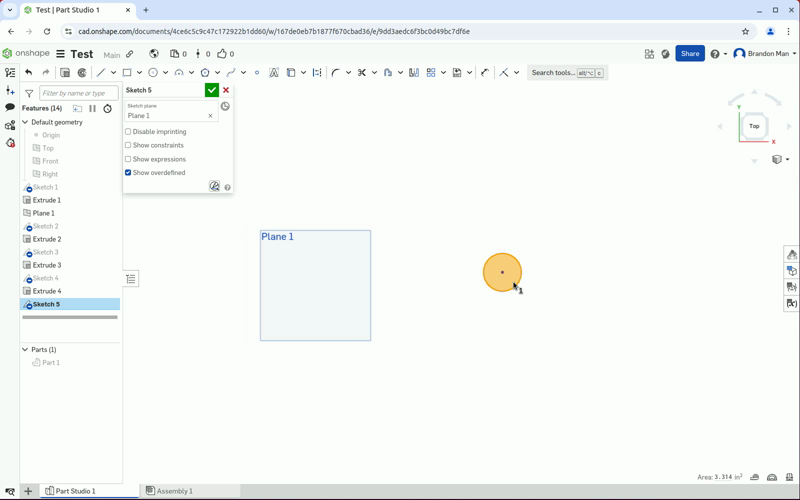
scroll(-6)
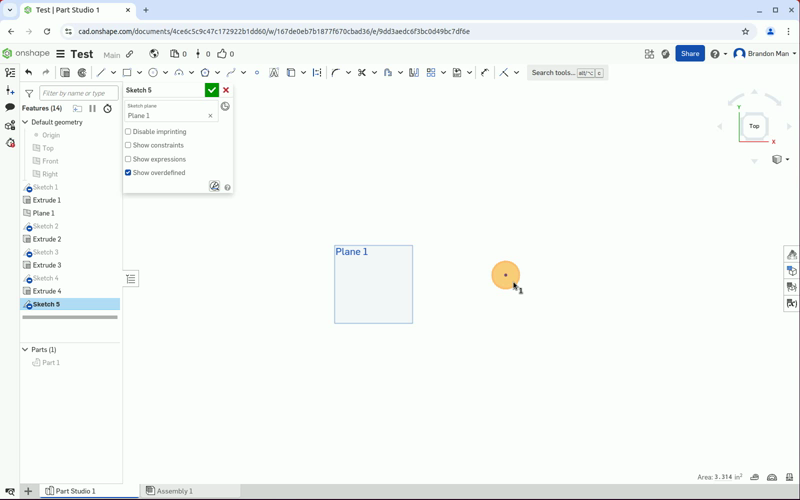
scroll(-6)
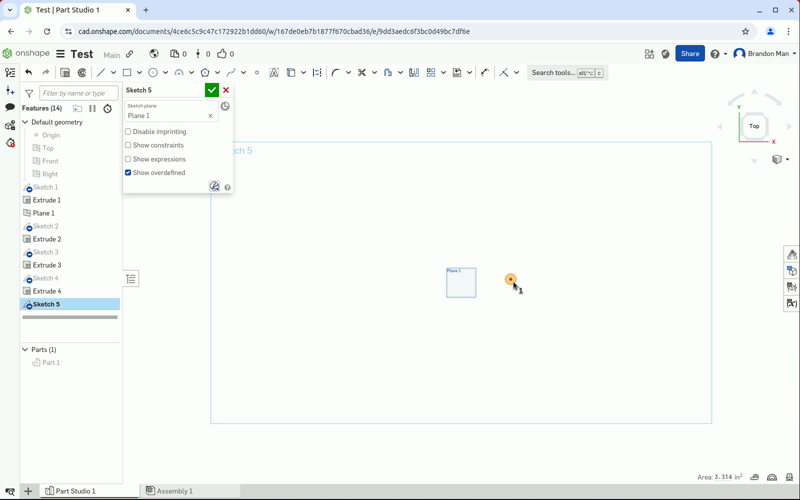
mouse_move(73, 352)
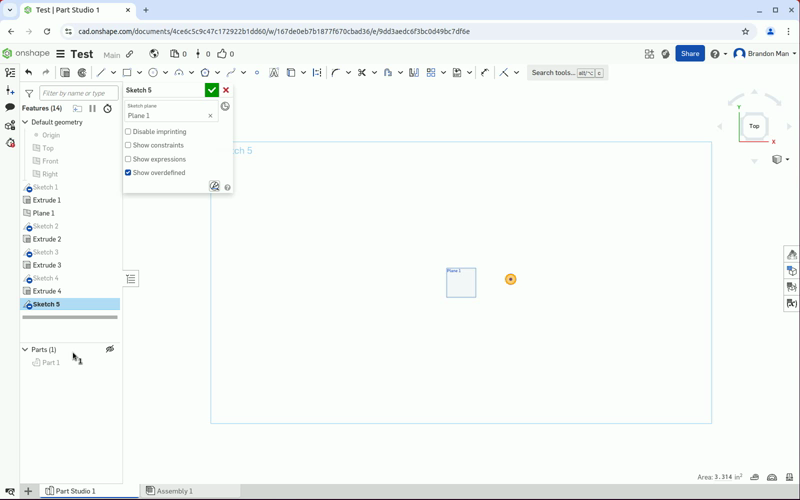
key(shift+y)
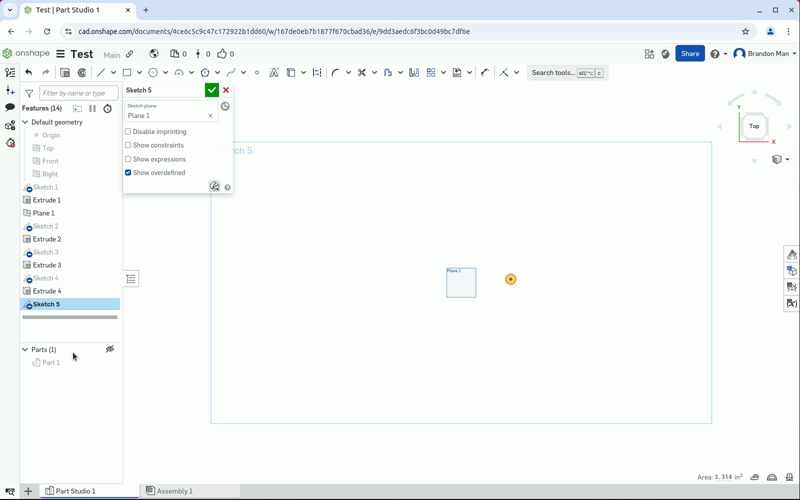
key(shift+e)
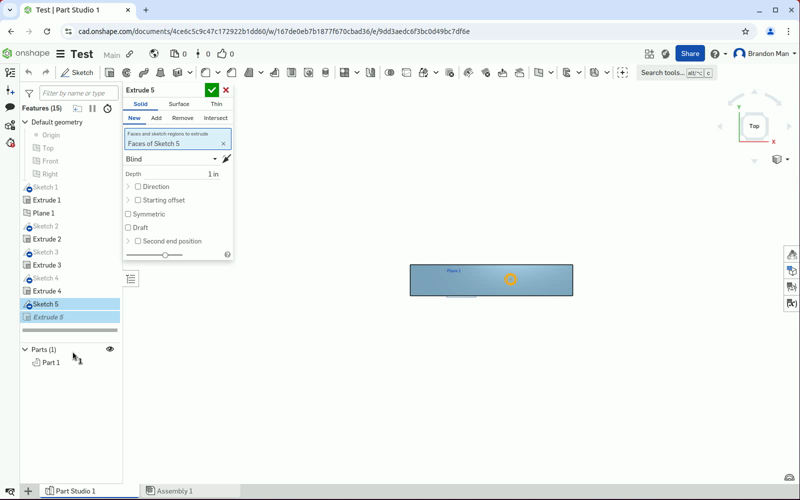
mouse_move(143, 106)
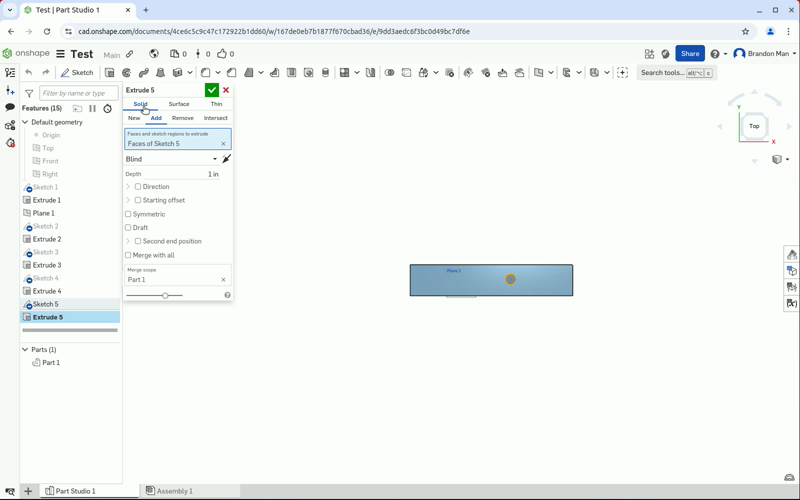
click(143, 106)
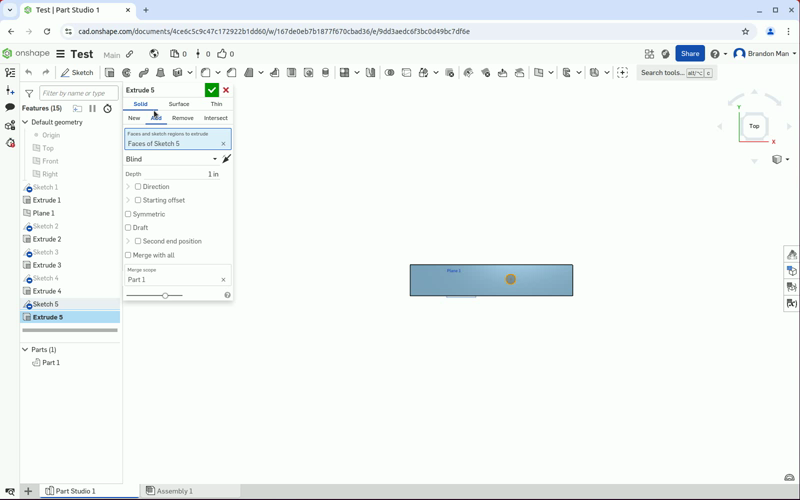
mouse_move(186, 120)
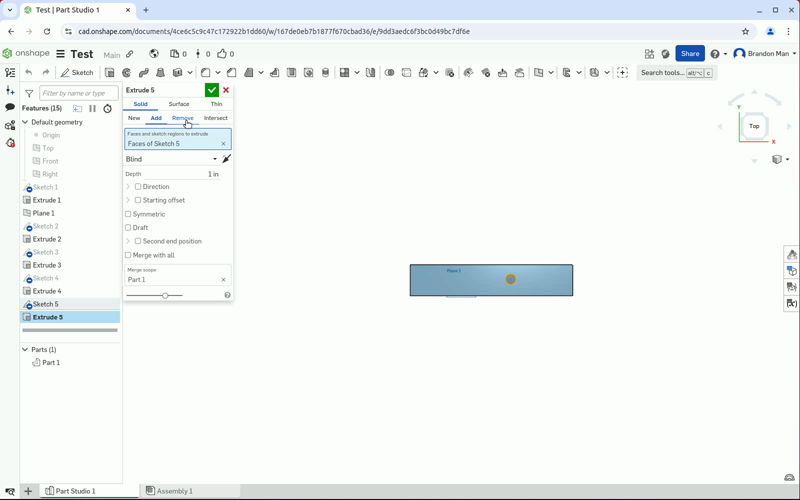
click(186, 120)
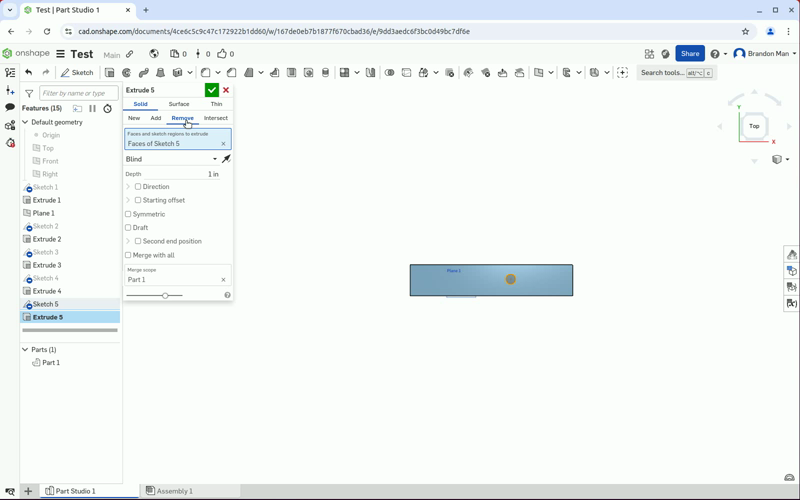
key(tab, 4)
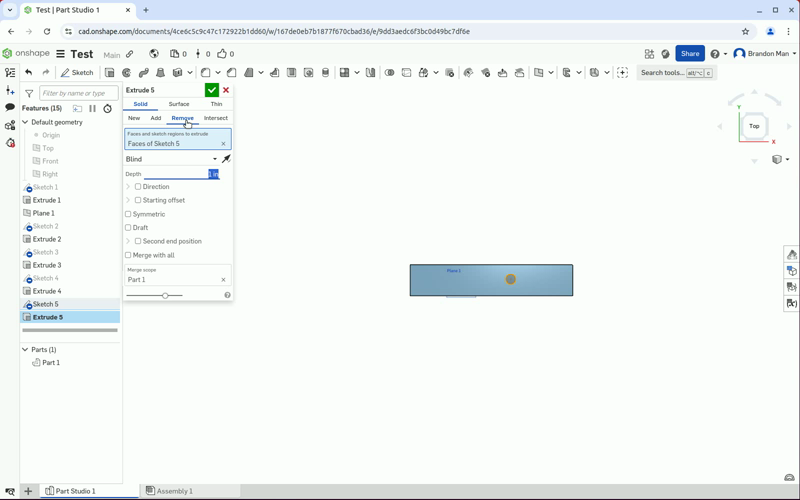
text(6.499)
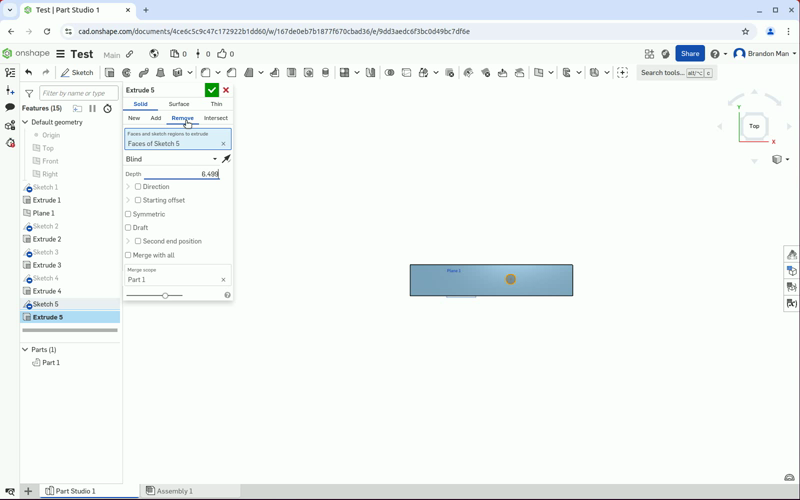
key(tab, 6)
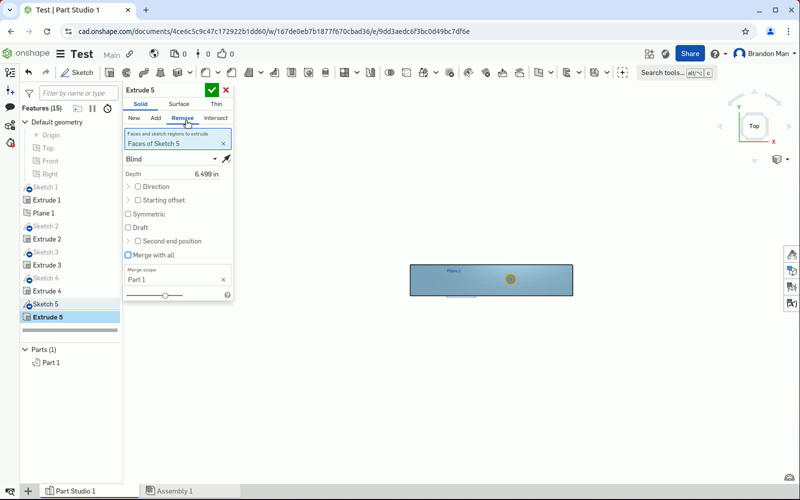
key(space)
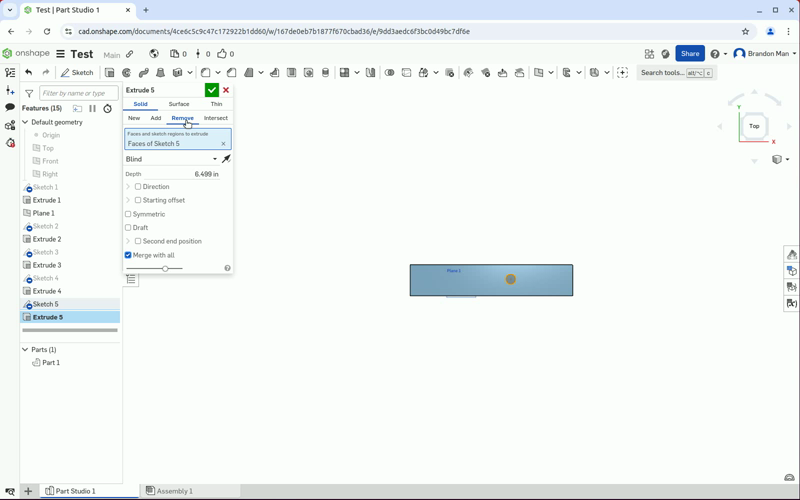
key(enter)
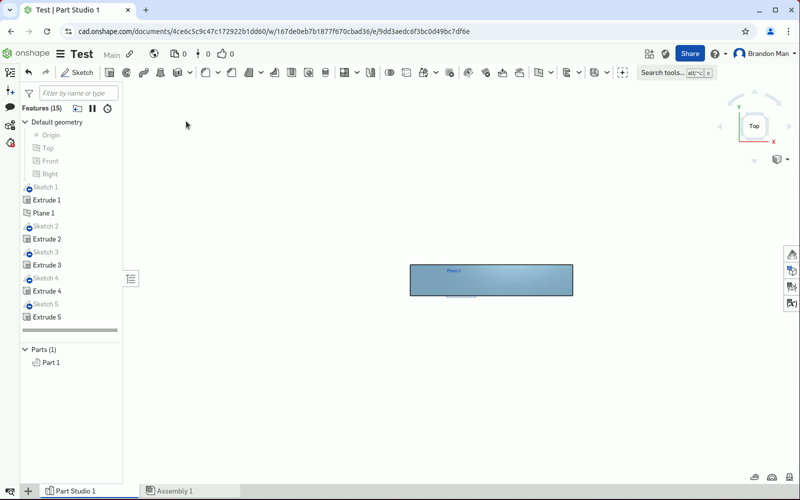
key(shift+h)
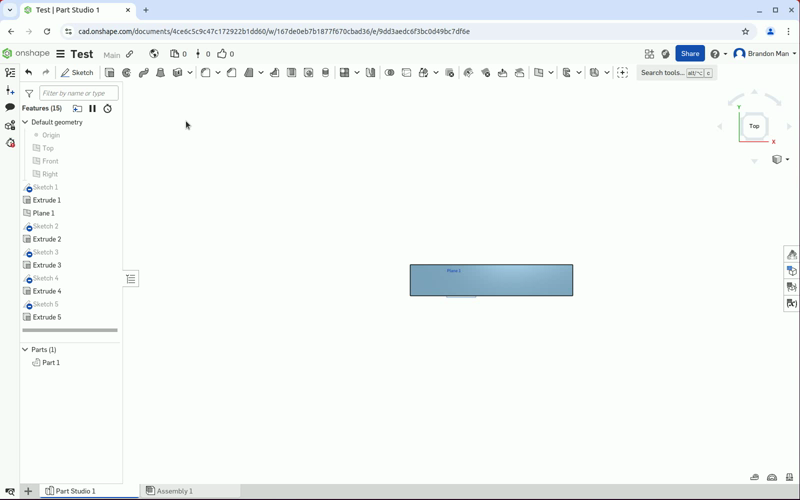
key(shift+h)
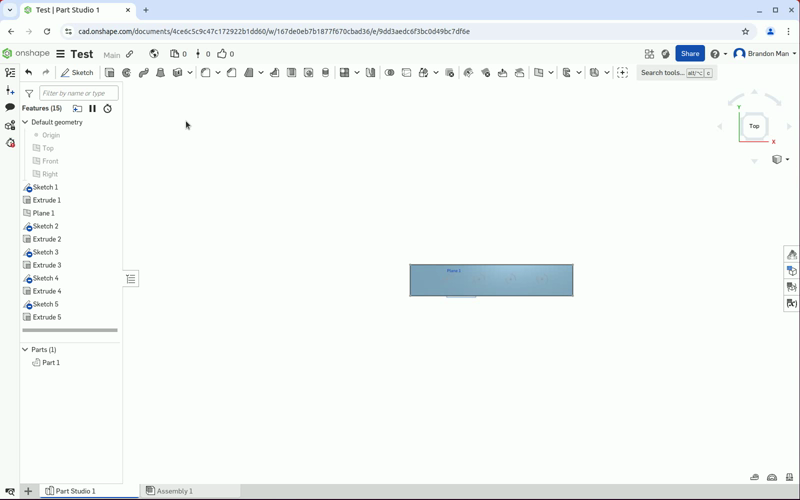
key(shift+7)
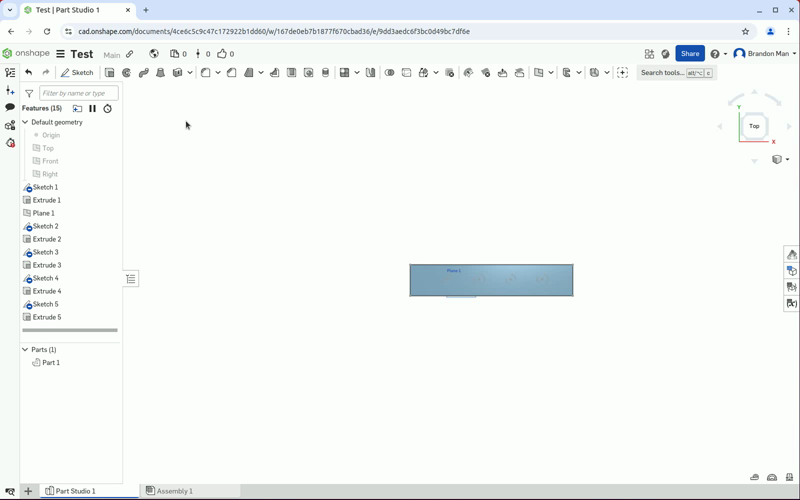
key(up, 3)
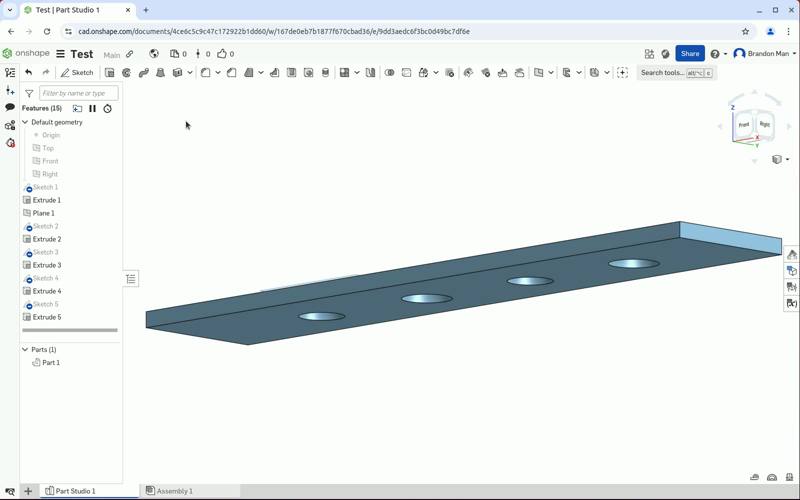
key(left, 3)
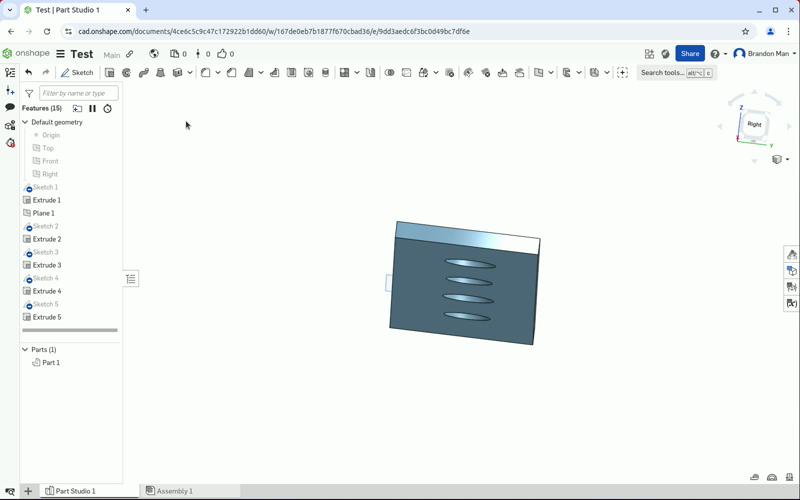
key(right, 3)
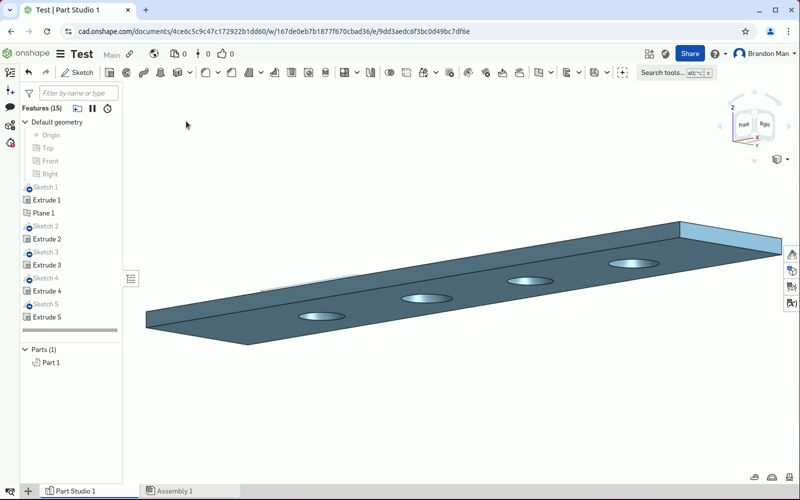
key(down, 3)
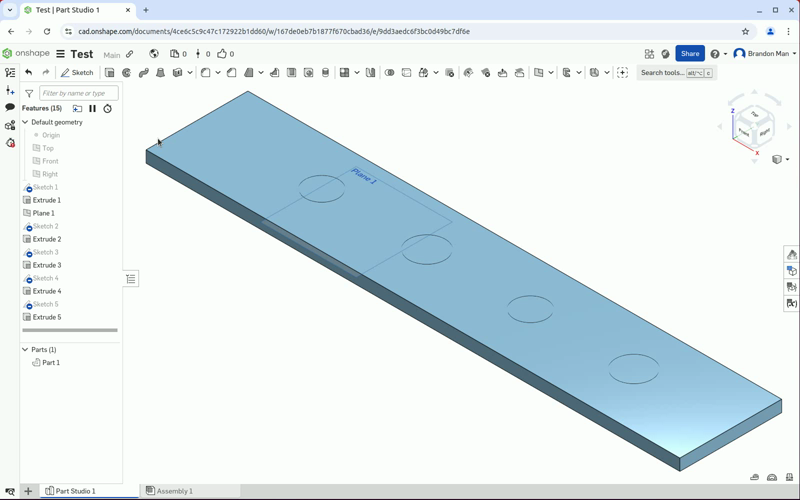
mouse_move(73, 189)
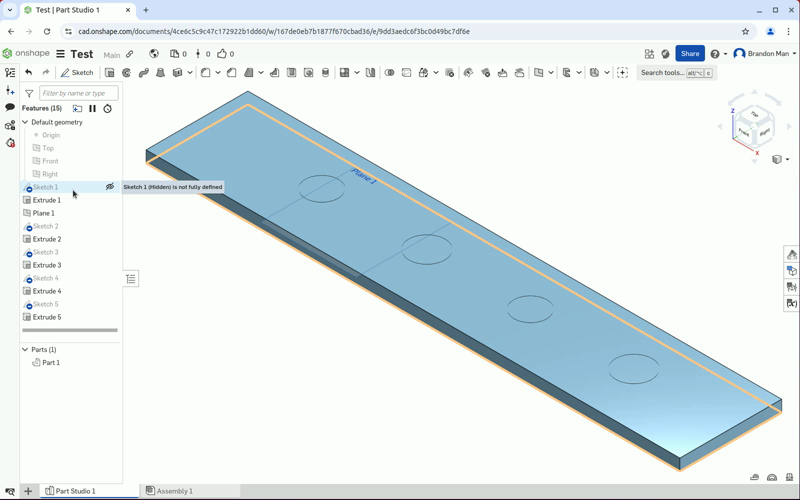
click(73, 189)